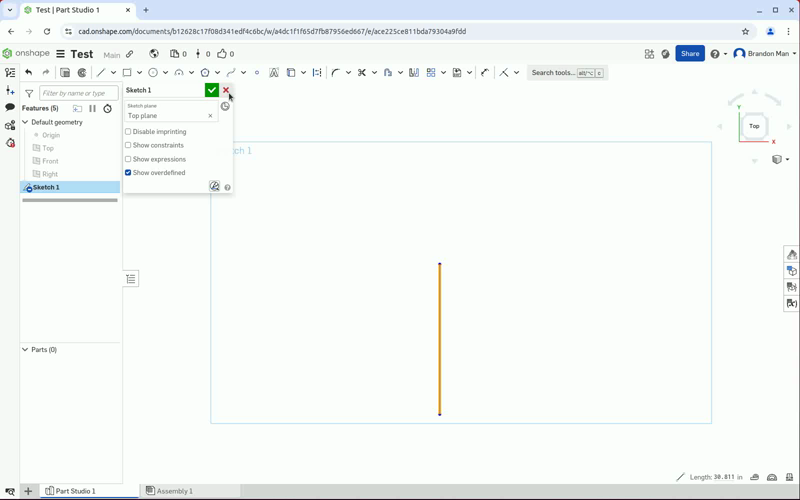
key(shift+h)
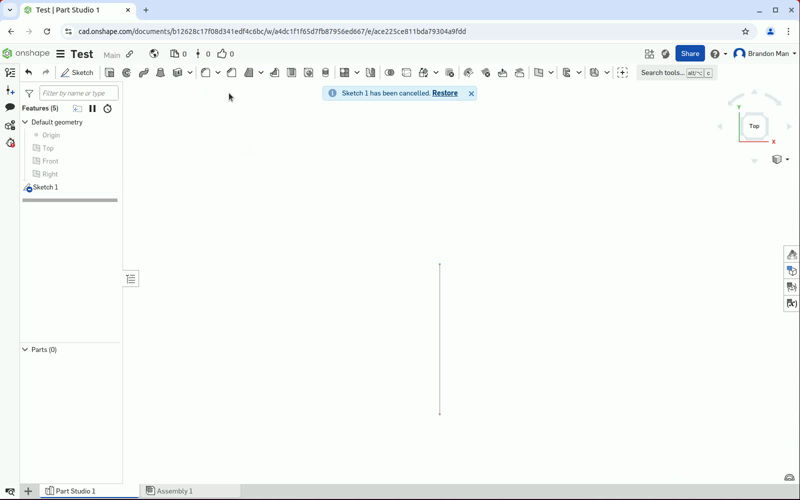
key(shift+s)
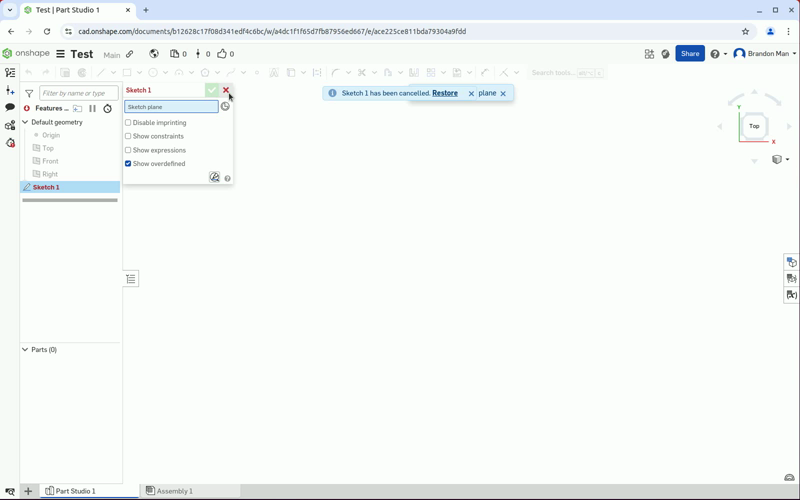
mouse_move(73, 150)
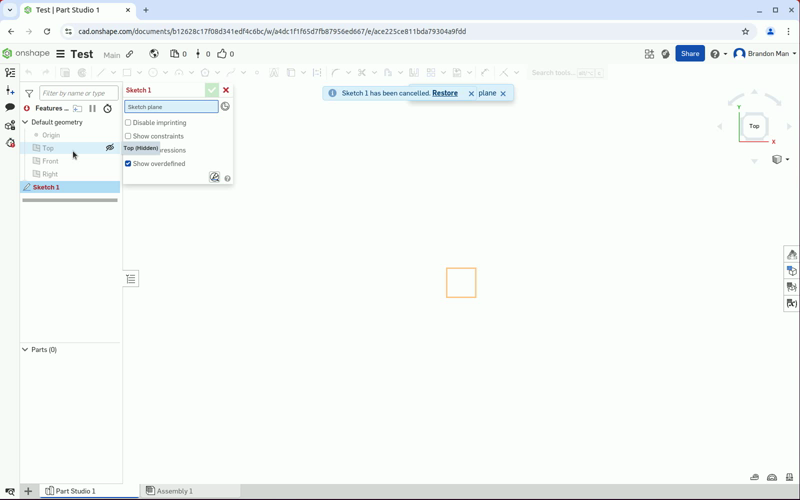
click(73, 150)
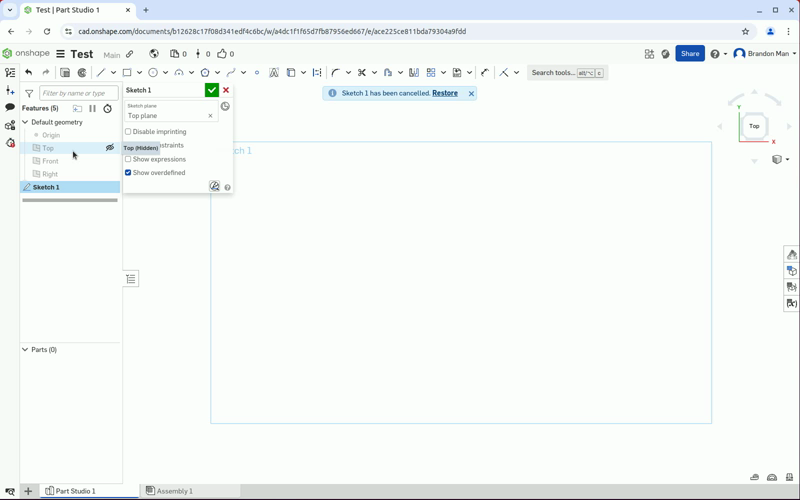
mouse_move(73, 352)
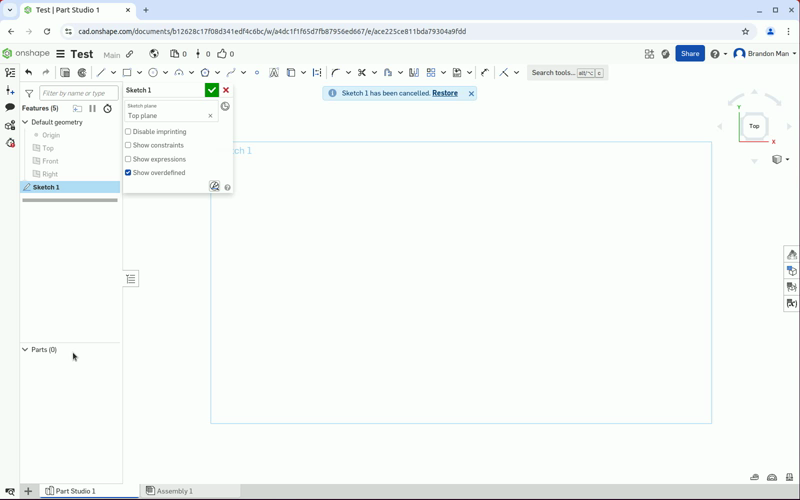
key(y)
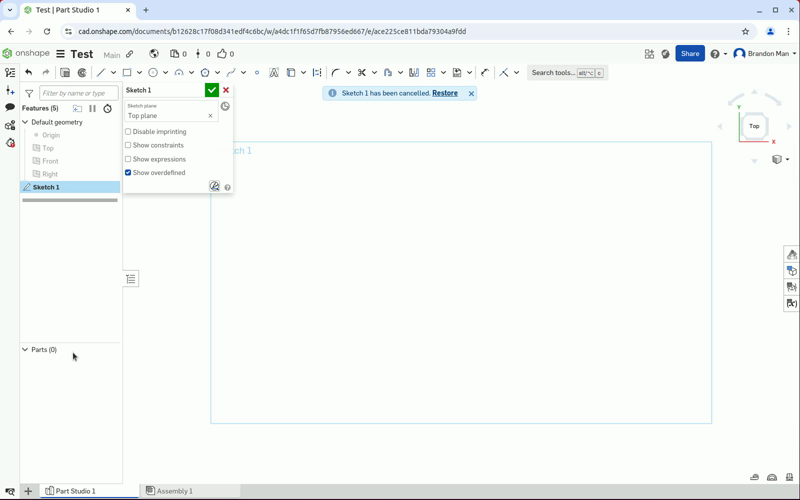
key(l)
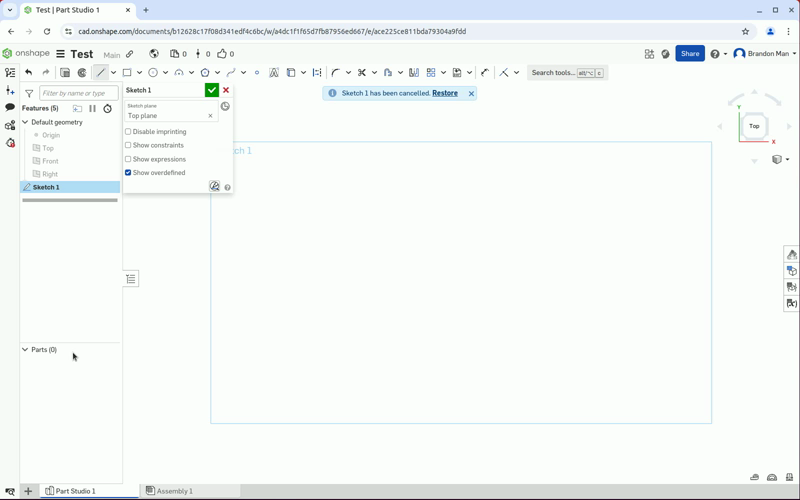
key_down(shift)
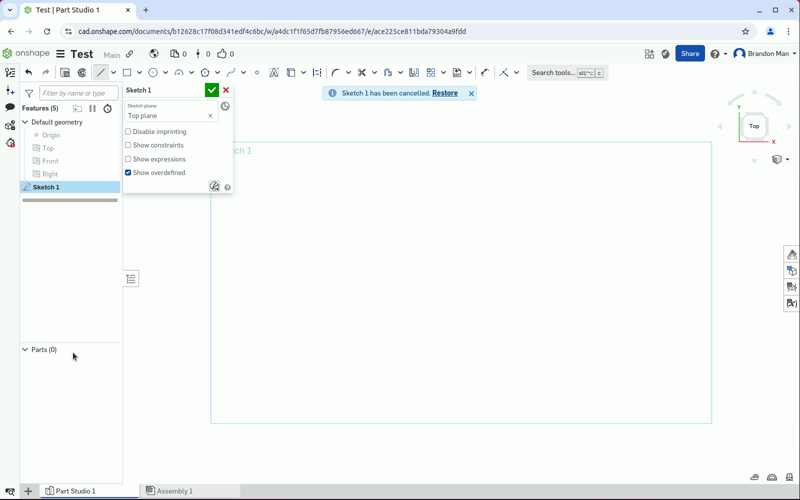
mouse_move(460, 285)
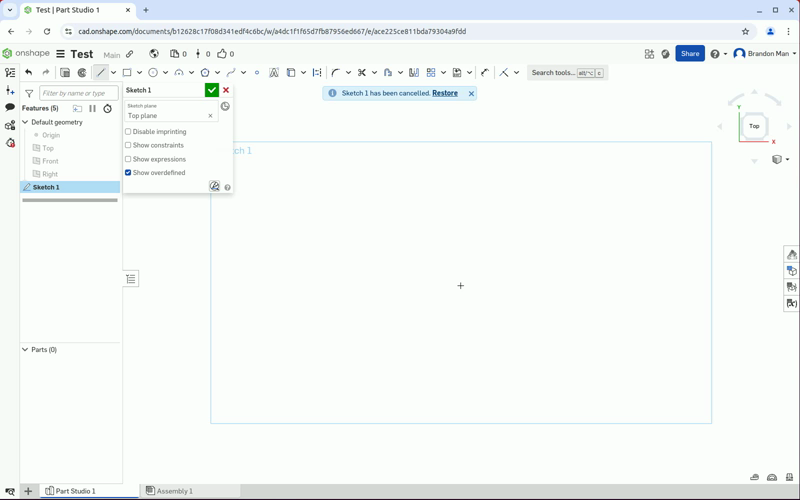
click(460, 285)
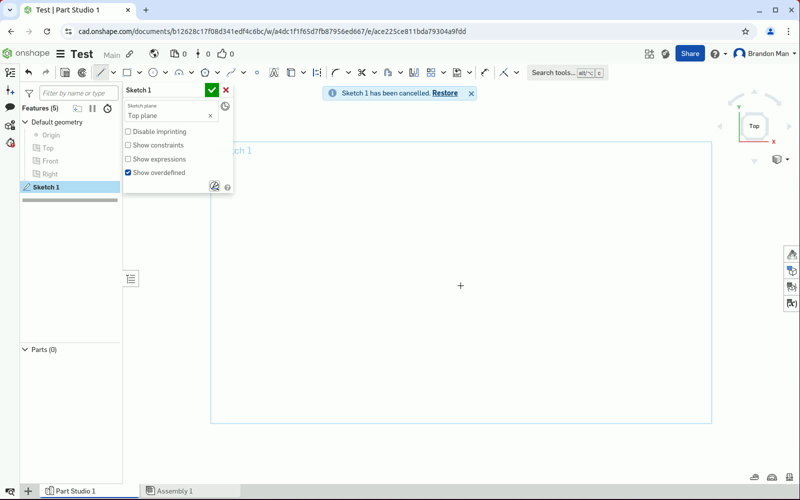
key_up(shift)
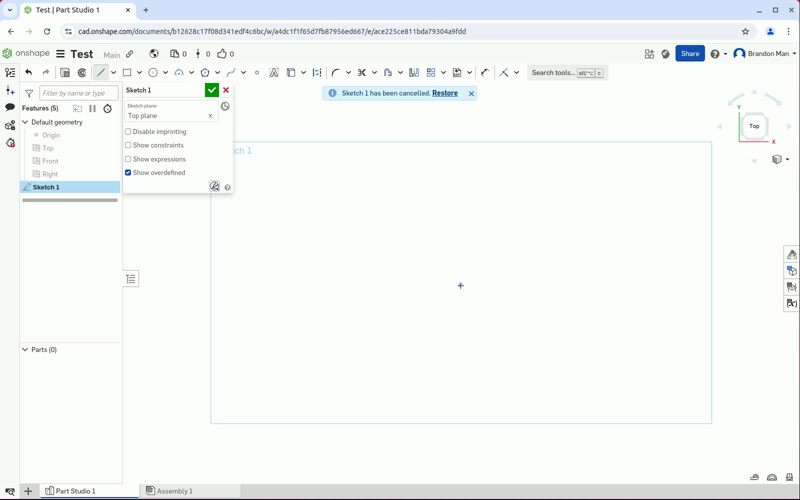
key_down(shift)
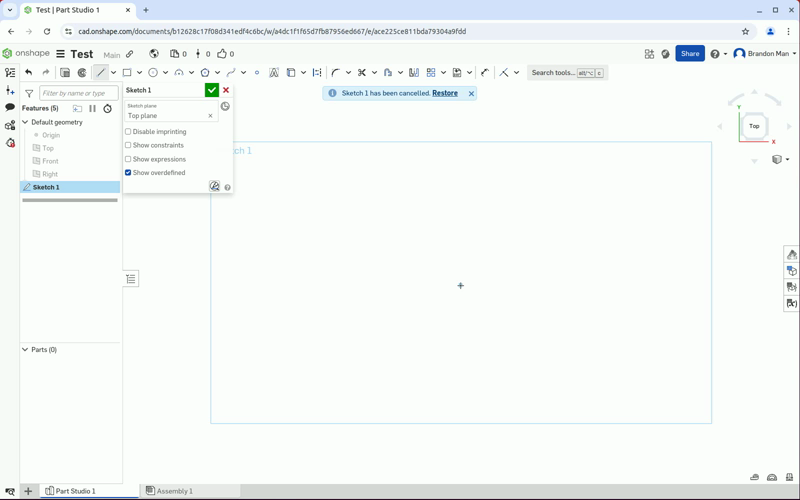
mouse_move(551, 285)
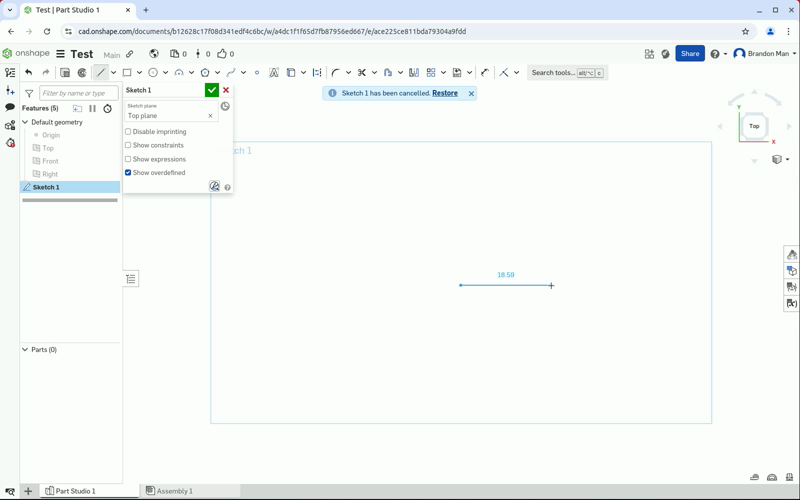
click(551, 285)
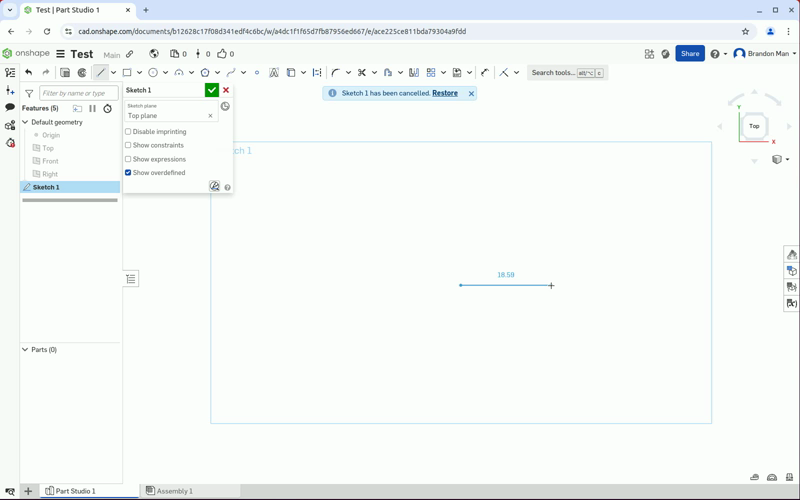
key_up(shift)
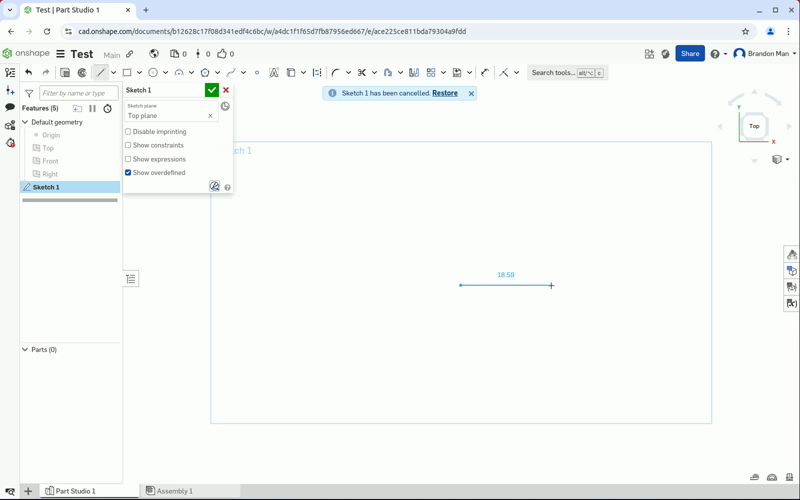
key_down(shift)
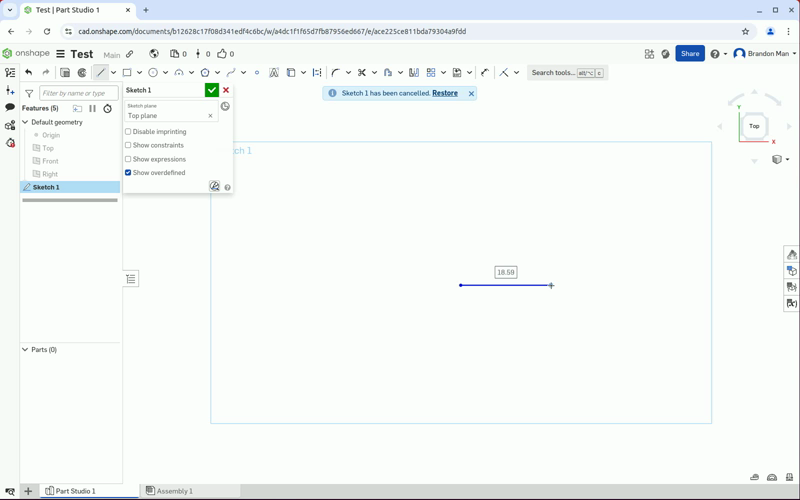
mouse_move(551, 194)
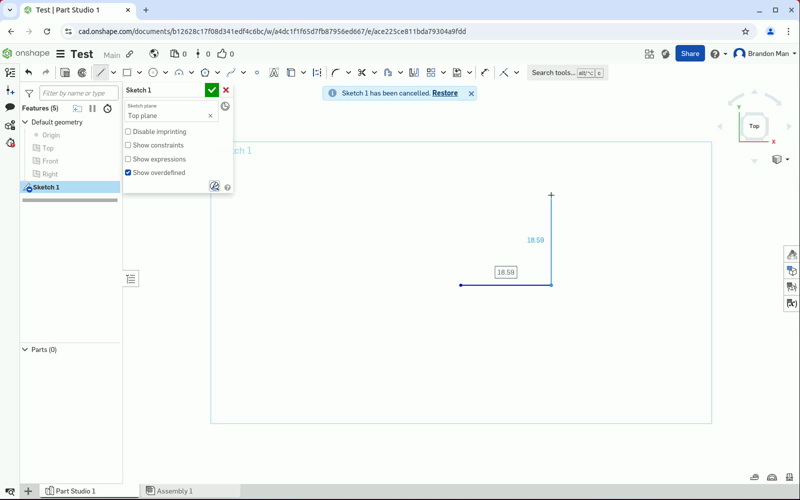
click(551, 194)
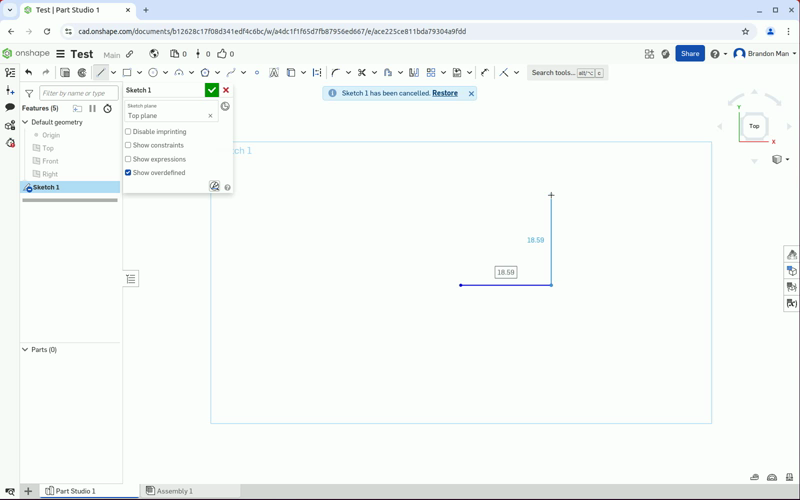
key_up(shift)
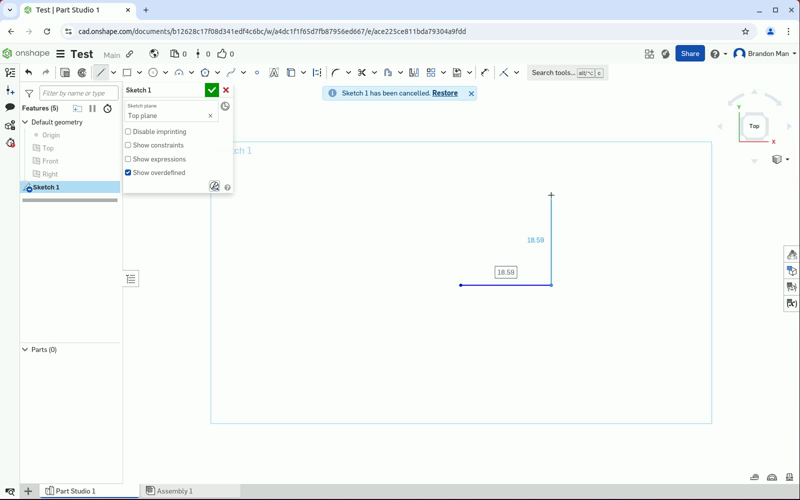
key_down(shift)
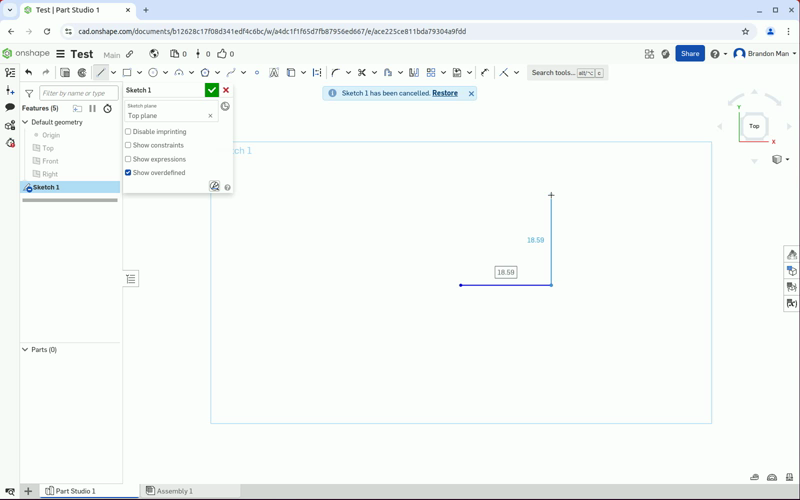
mouse_move(460, 194)
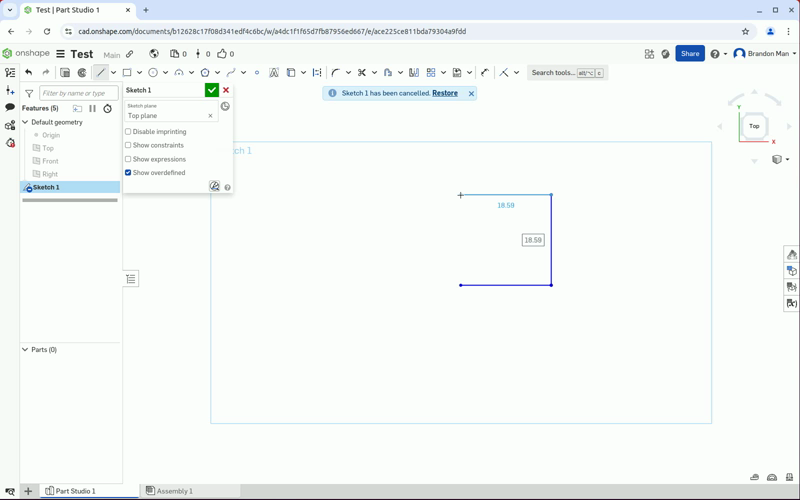
click(460, 194)
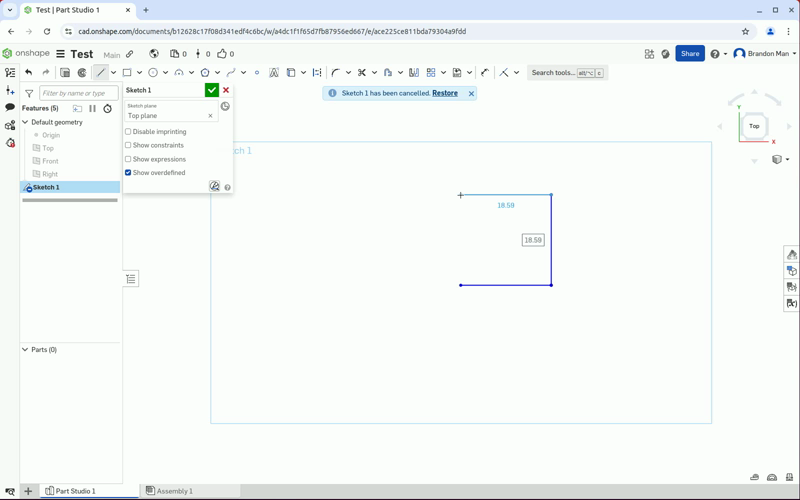
key_up(shift)
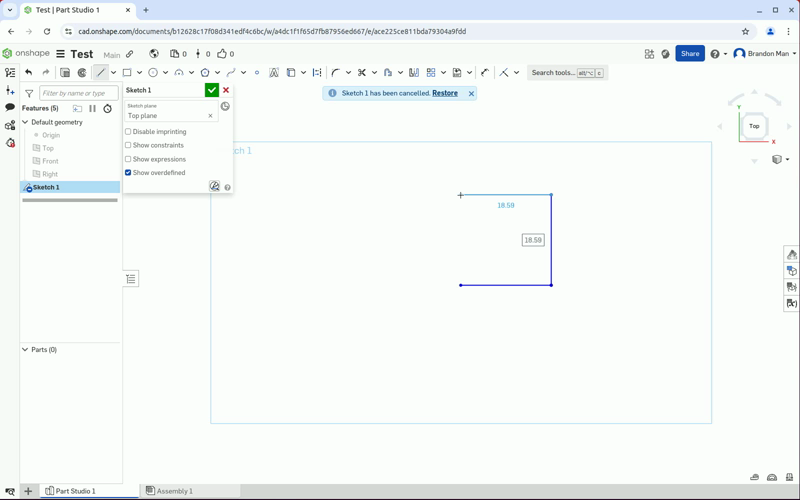
key_down(shift)
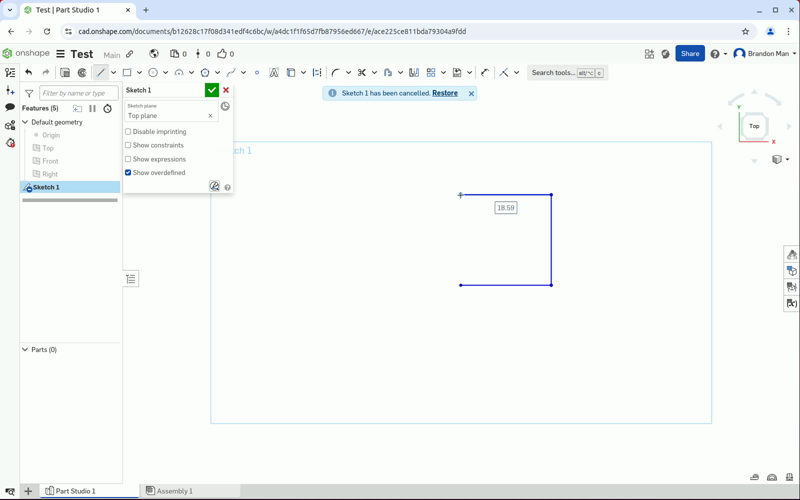
mouse_move(460, 285)
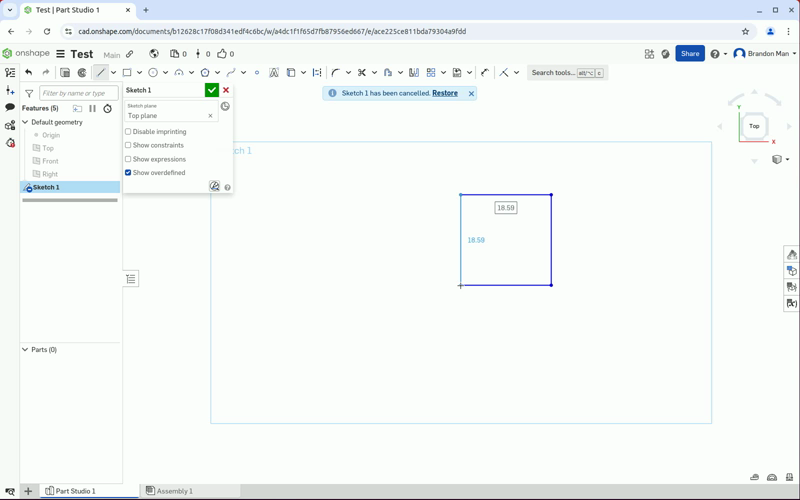
key_up(shift)
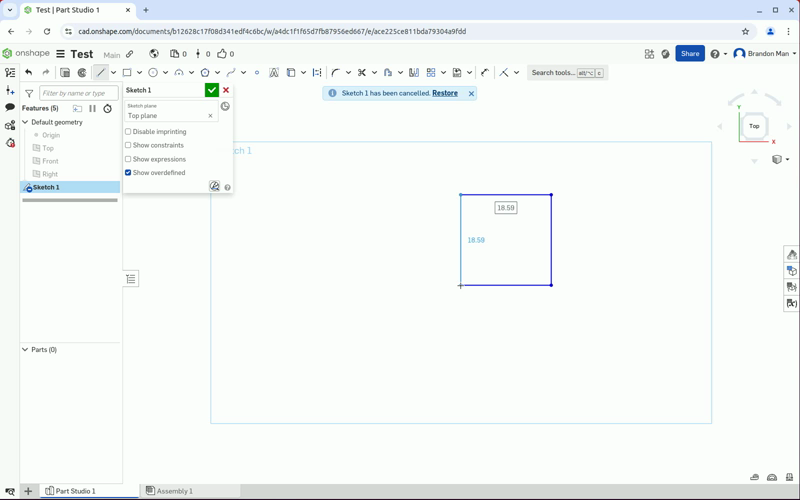
click(460, 285)
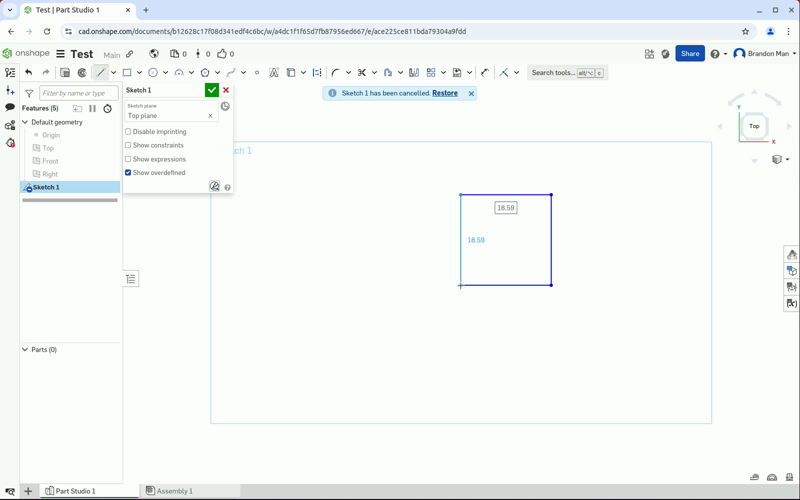
key(esc)
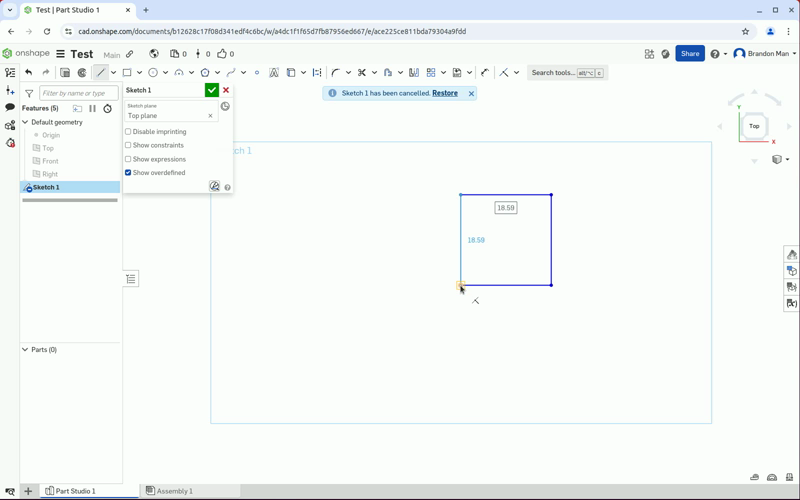
mouse_move(522, 259)
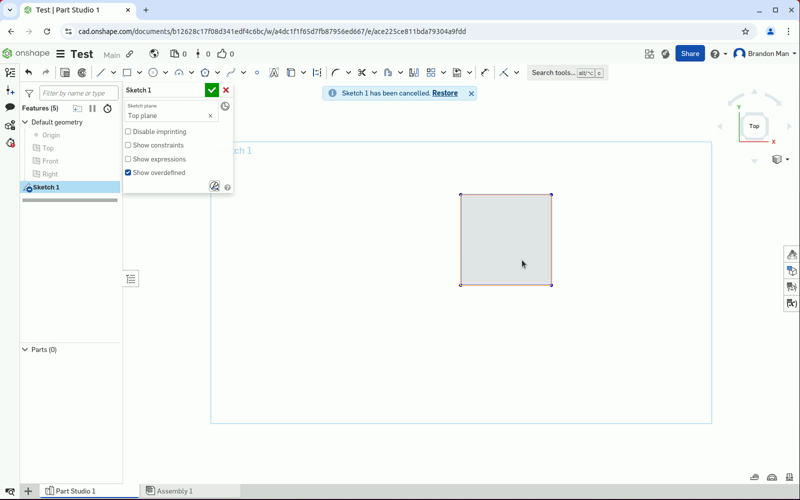
click(522, 259)
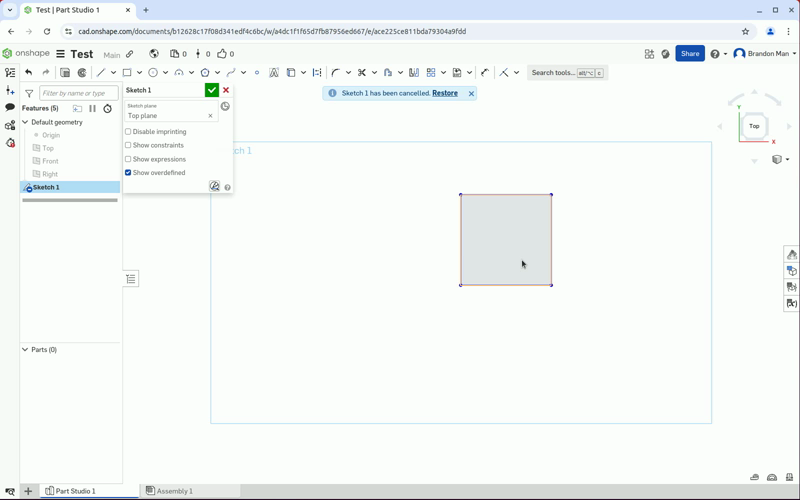
mouse_move(73, 352)
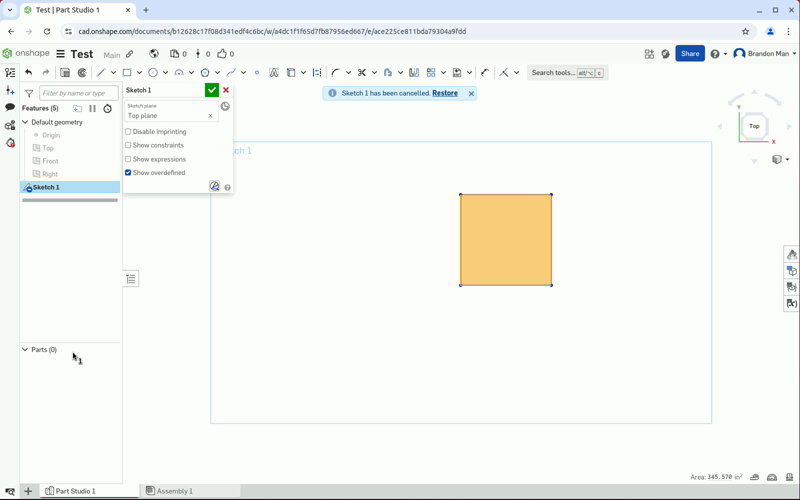
key(shift+y)
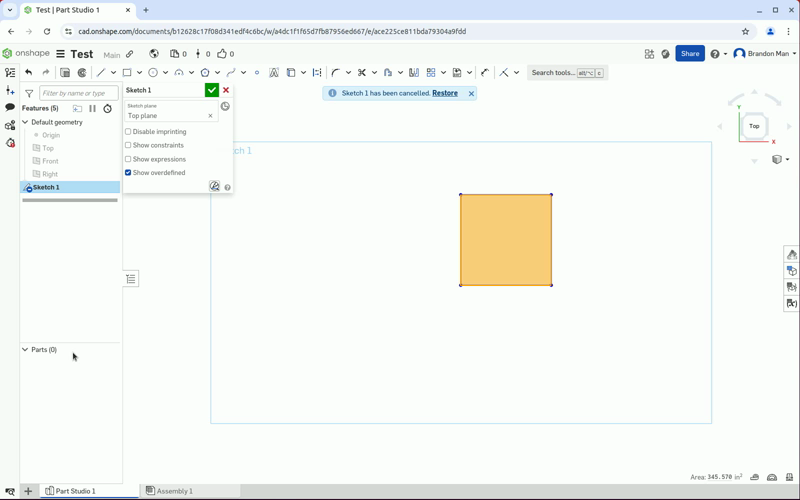
key(shift+e)
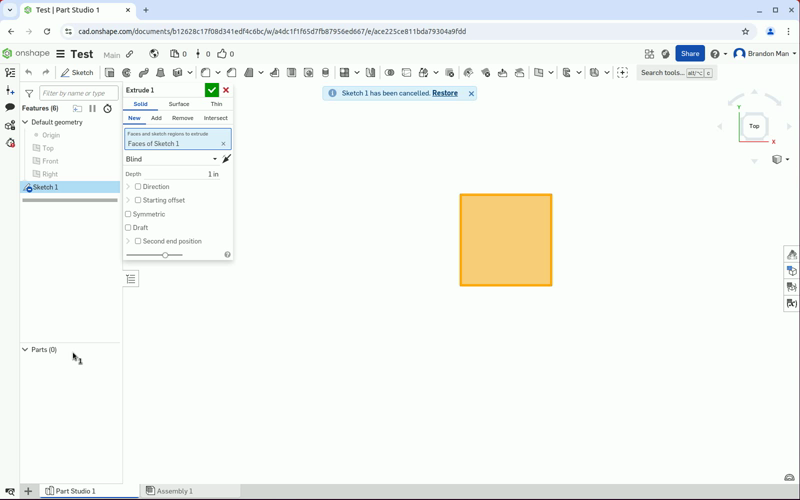
mouse_move(143, 106)
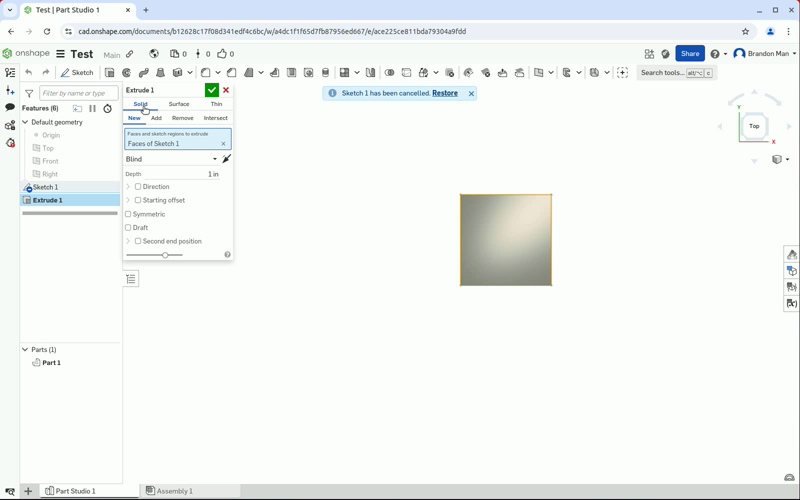
click(143, 106)
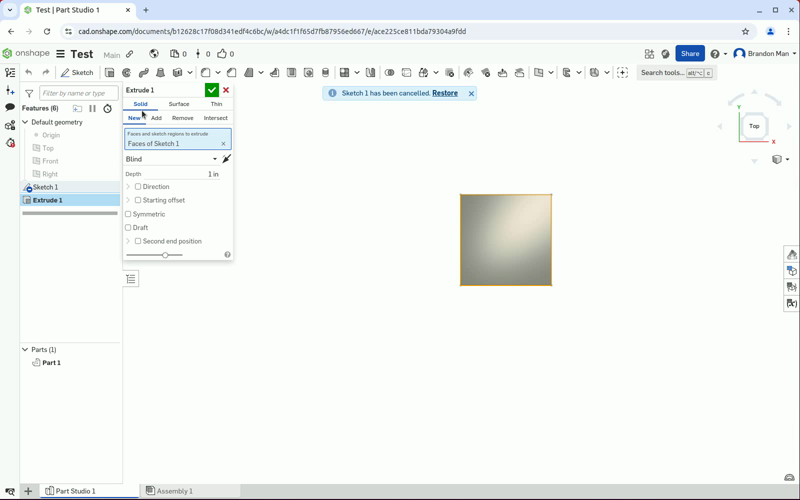
mouse_move(137, 120)
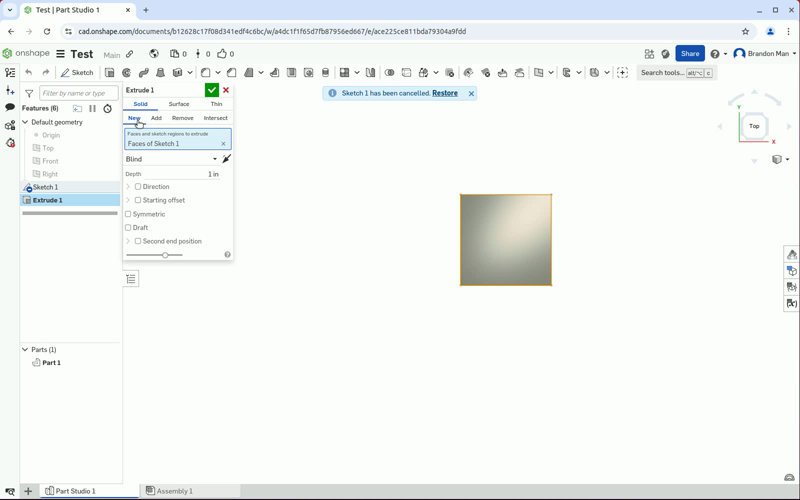
click(137, 120)
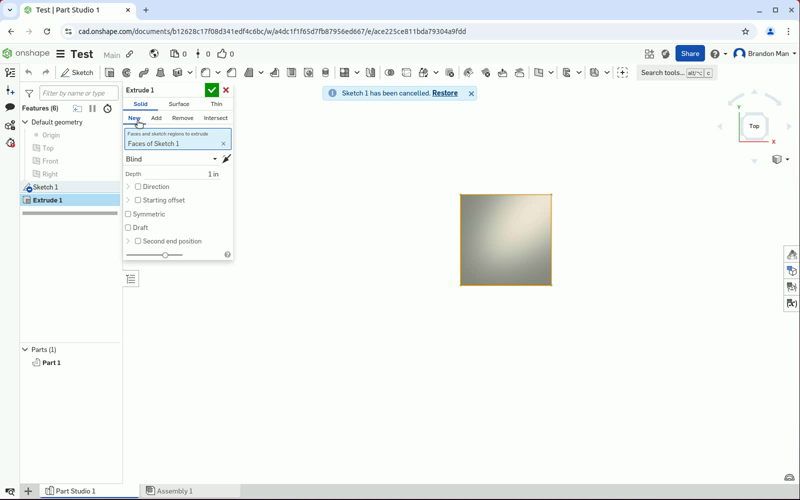
key(tab, 4)
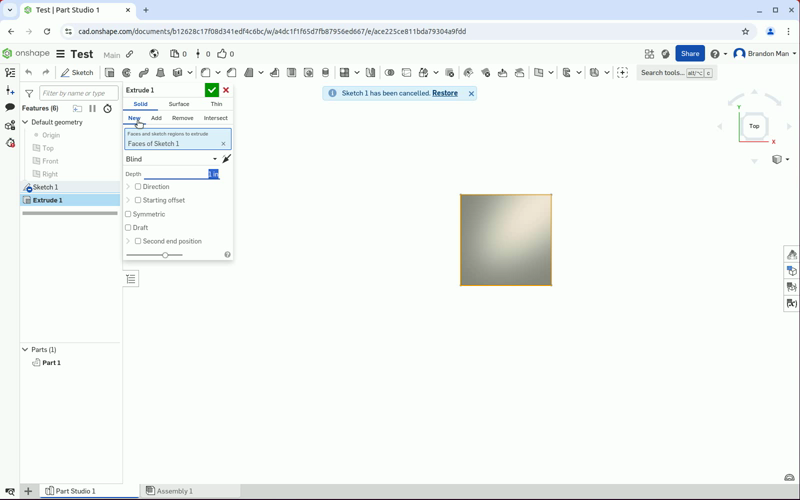
text(18.535)
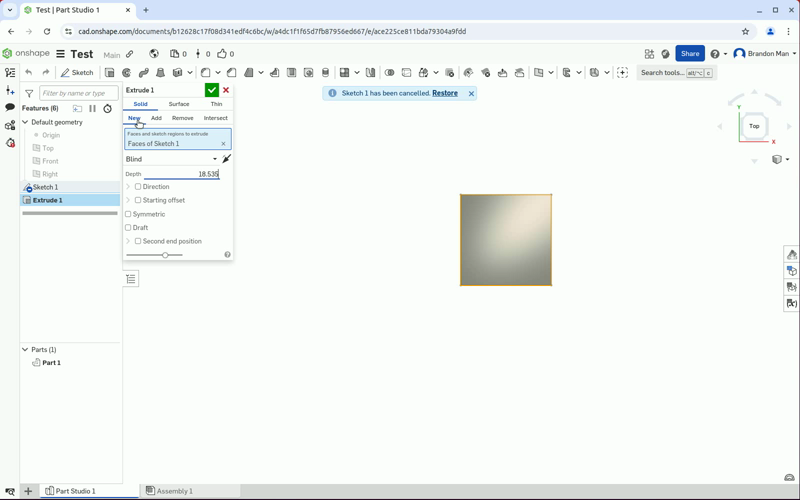
key(enter)
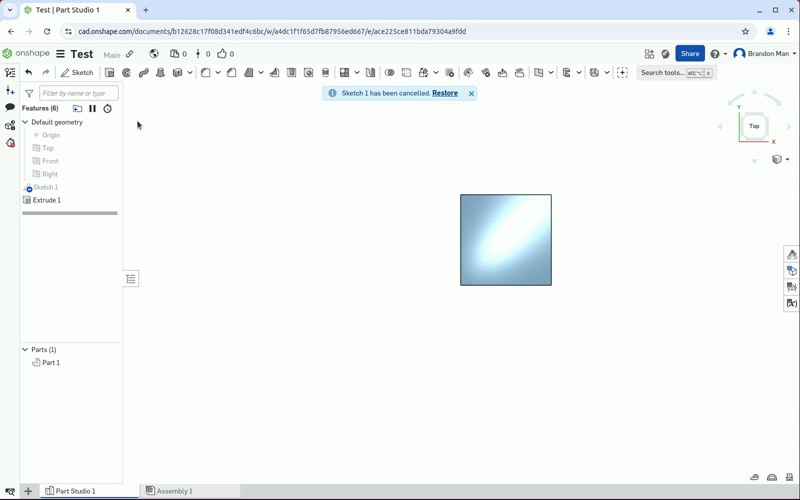
key(shift+h)
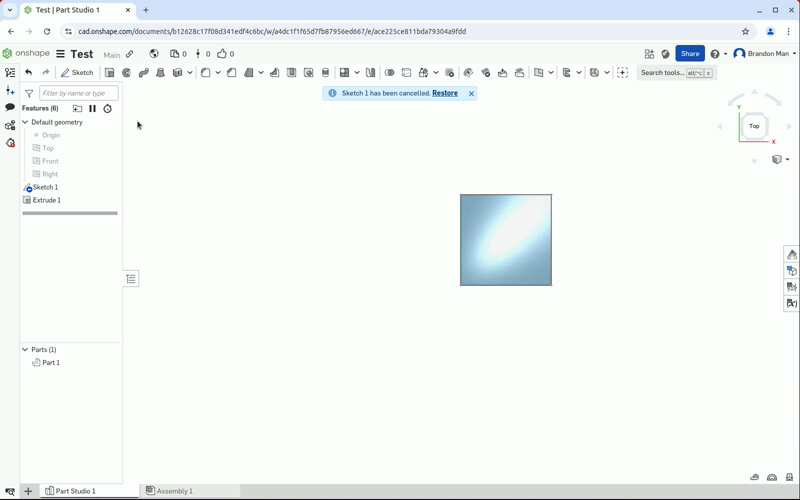
key(shift+h)
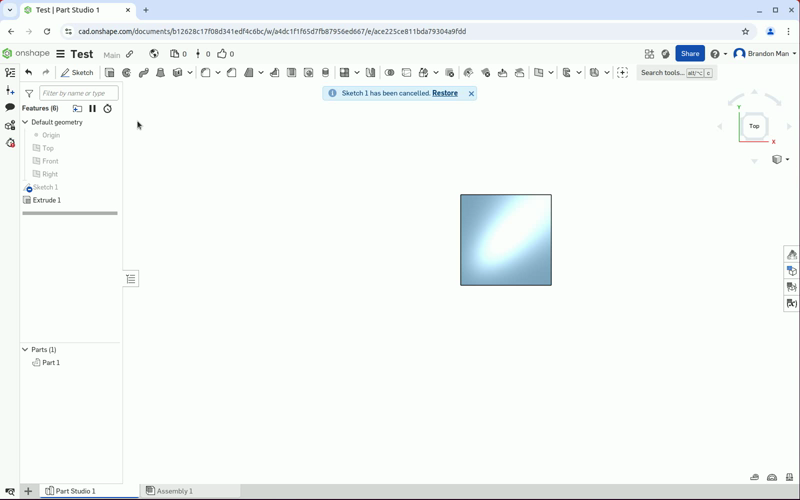
mouse_move(73, 189)
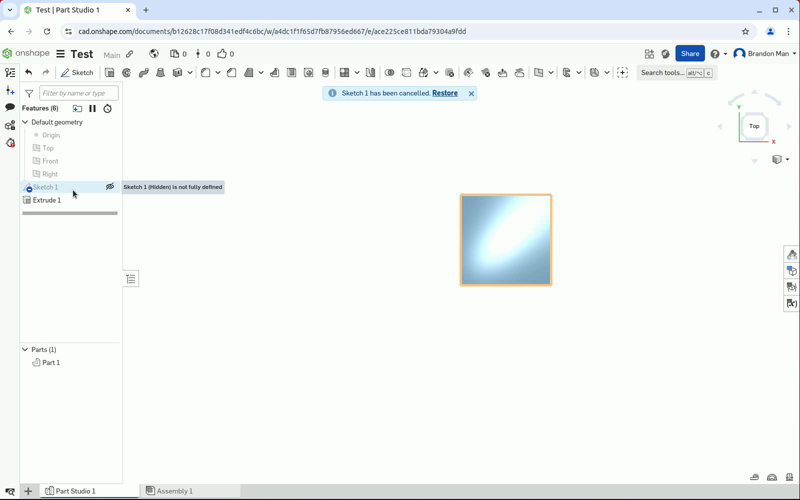
click(73, 189)
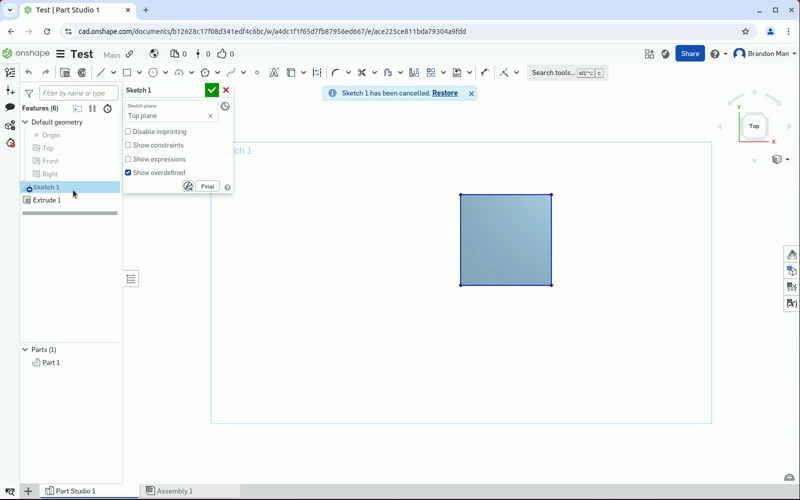
mouse_move(229, 92)
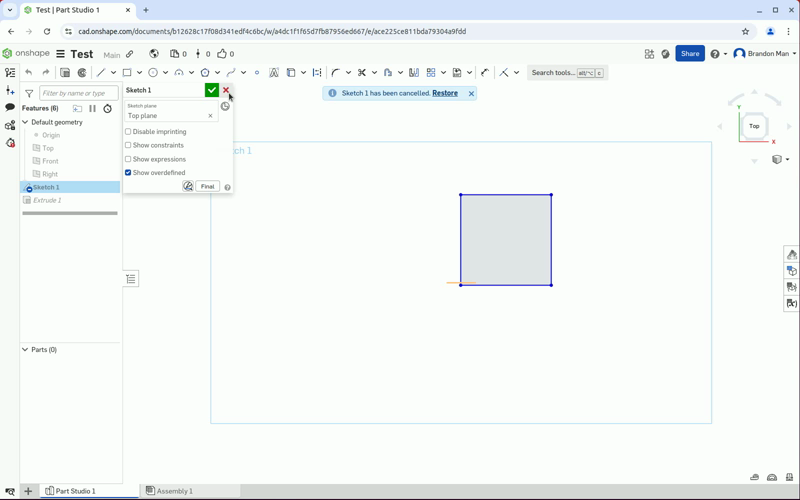
click(229, 92)
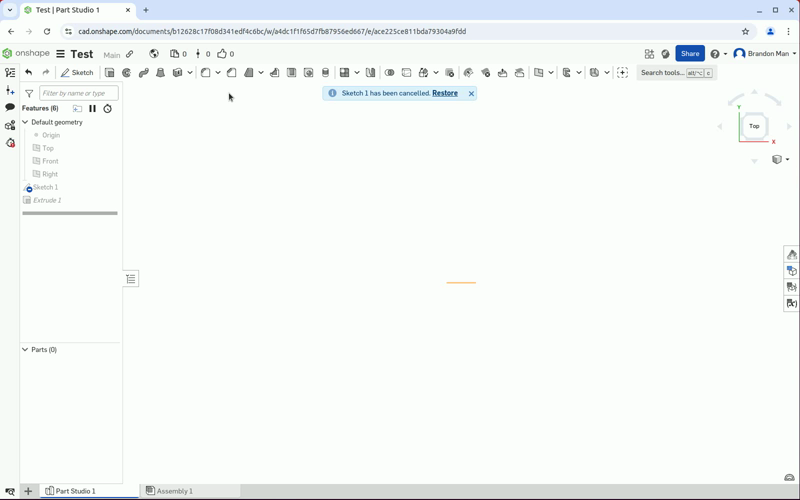
mouse_move(73, 352)
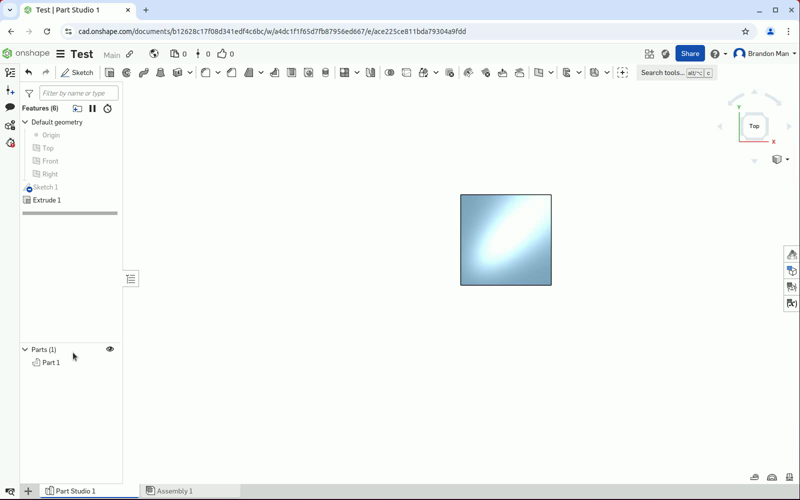
key(y)
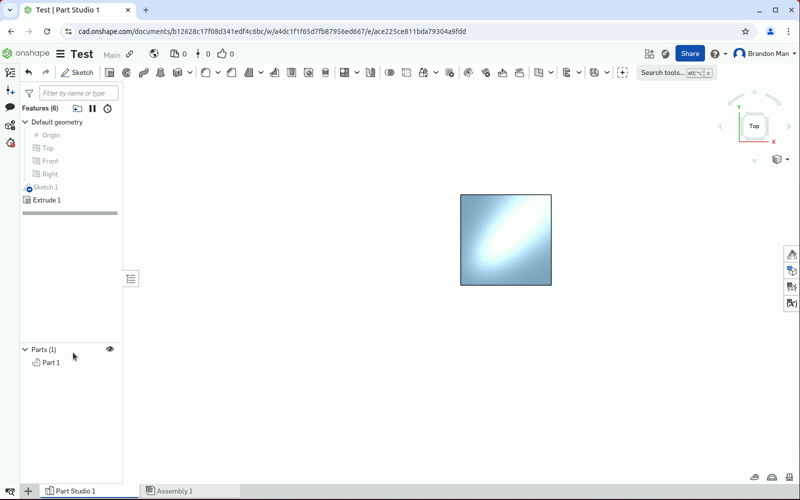
key(shift+p)
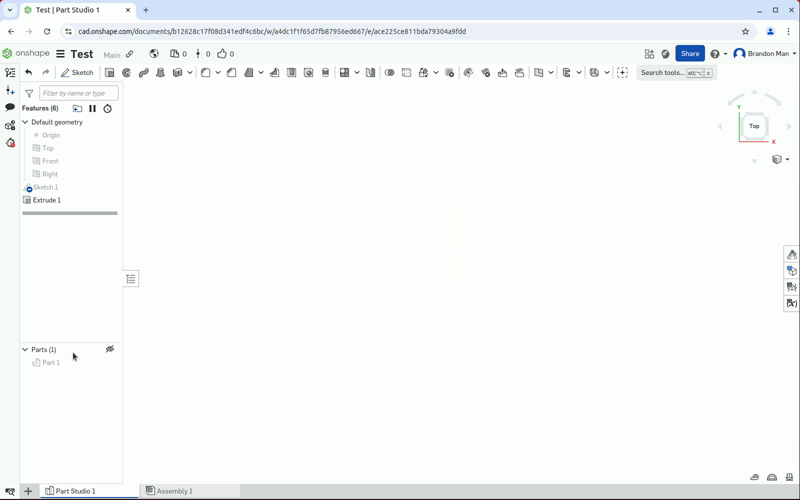
key(space)
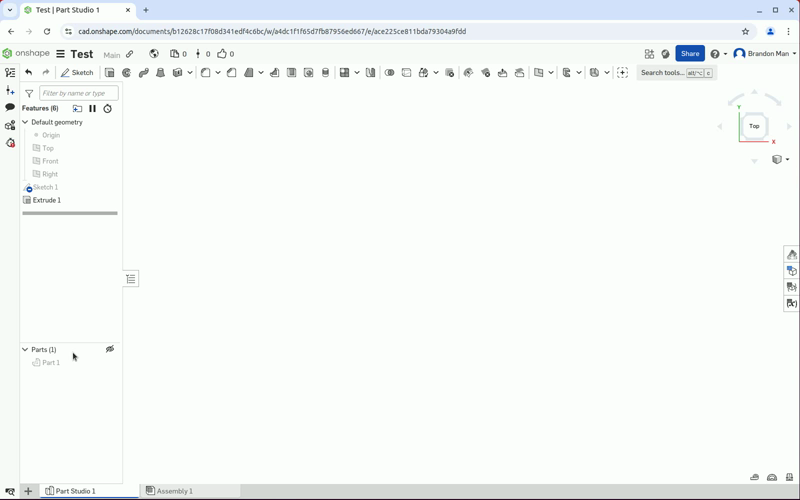
key_down(shift)
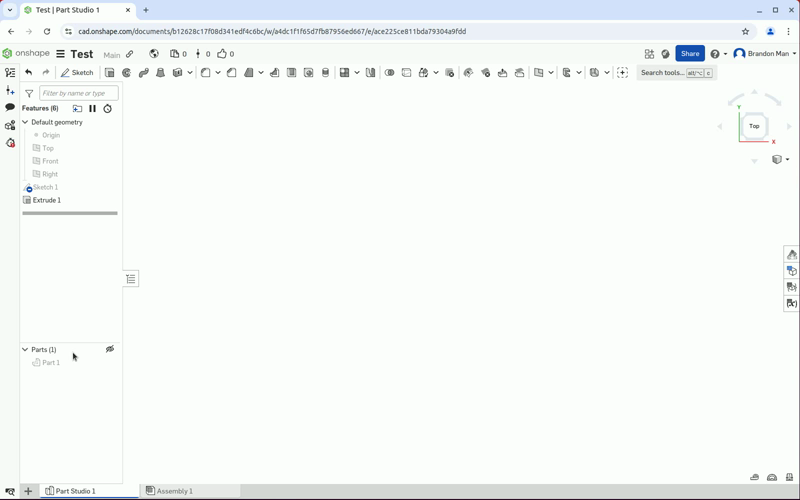
key(up)
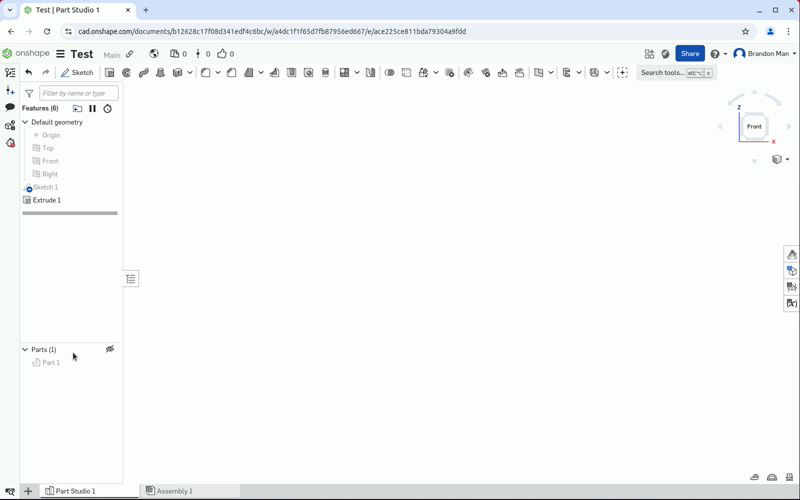
key_up(shift)
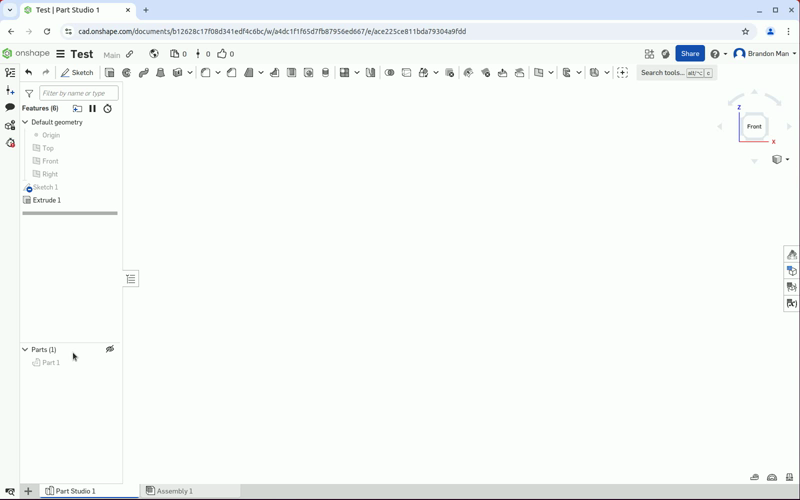
key(space)
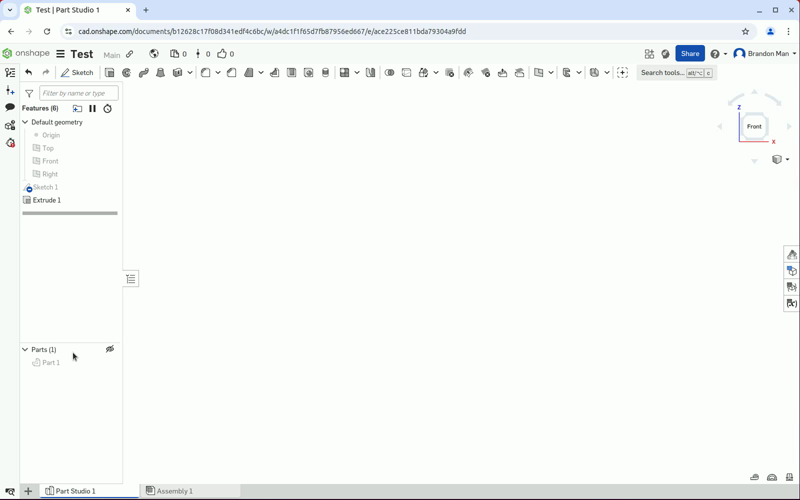
key_down(shift)
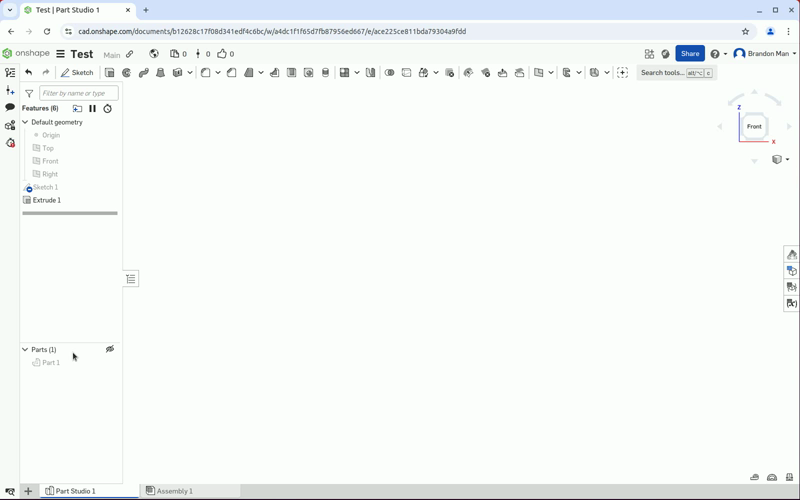
key(left)
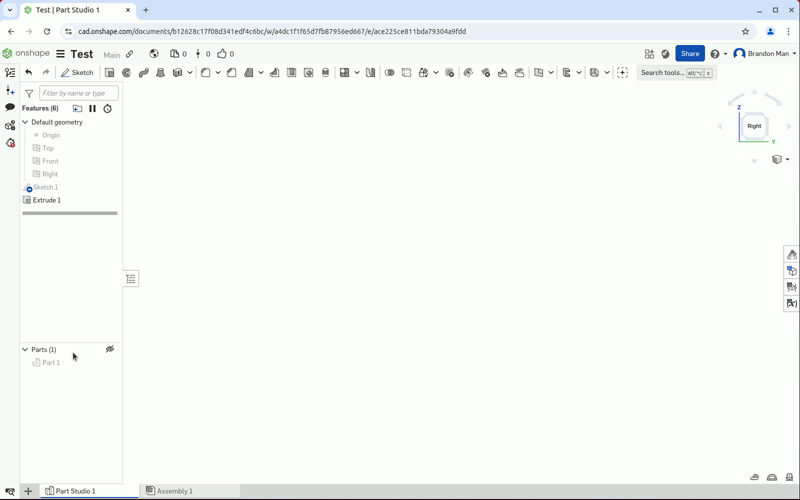
key_up(shift)
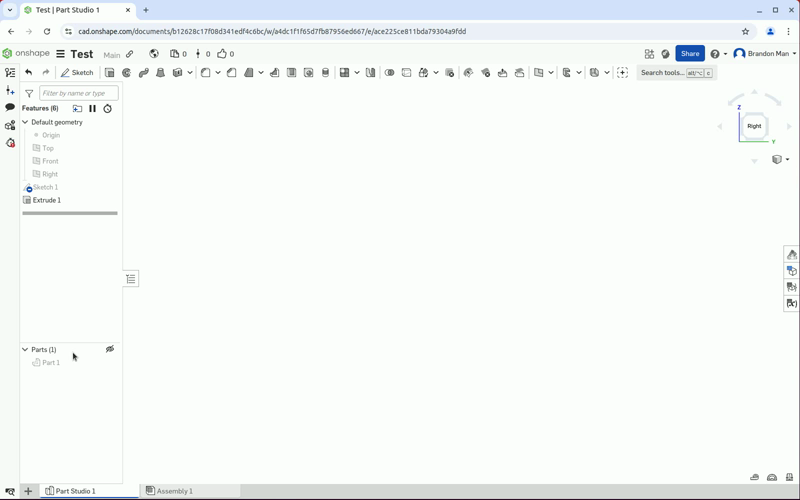
mouse_move(73, 352)
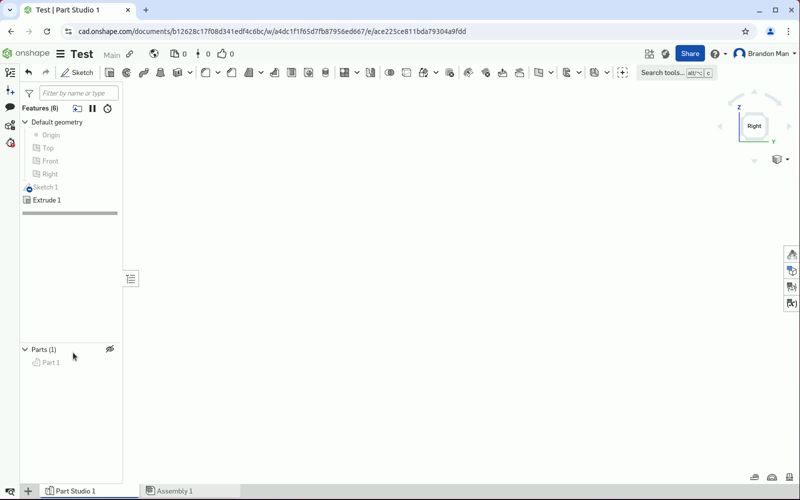
key(shift+y)
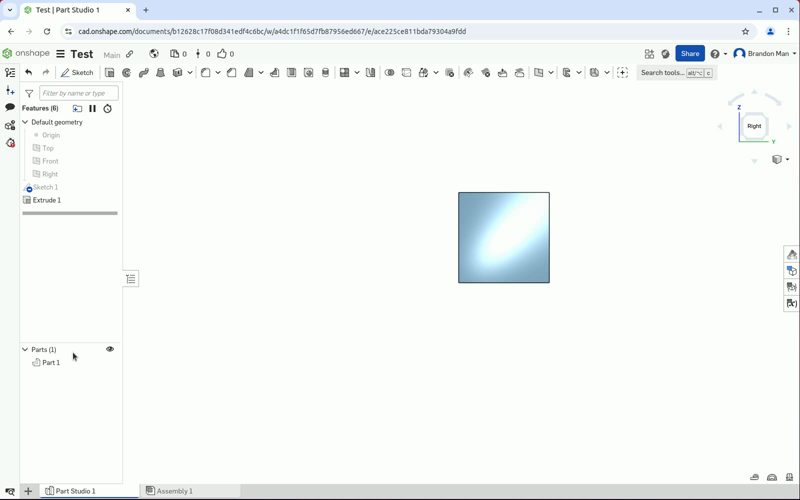
mouse_move(541, 75)
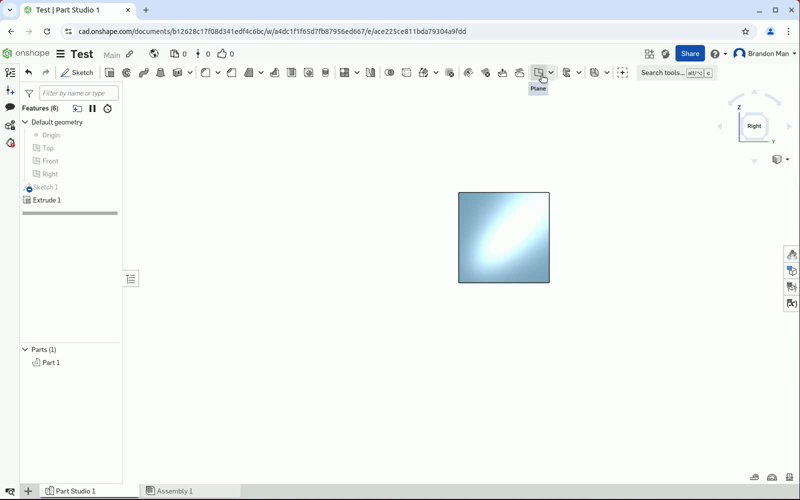
click(541, 75)
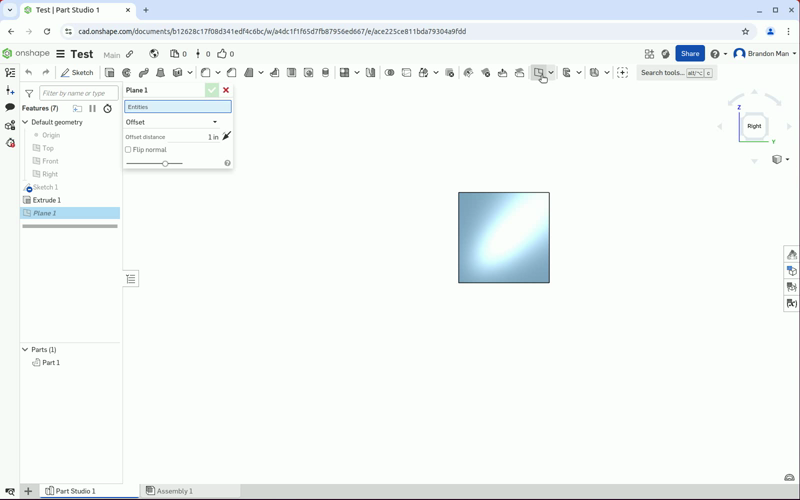
mouse_move(73, 176)
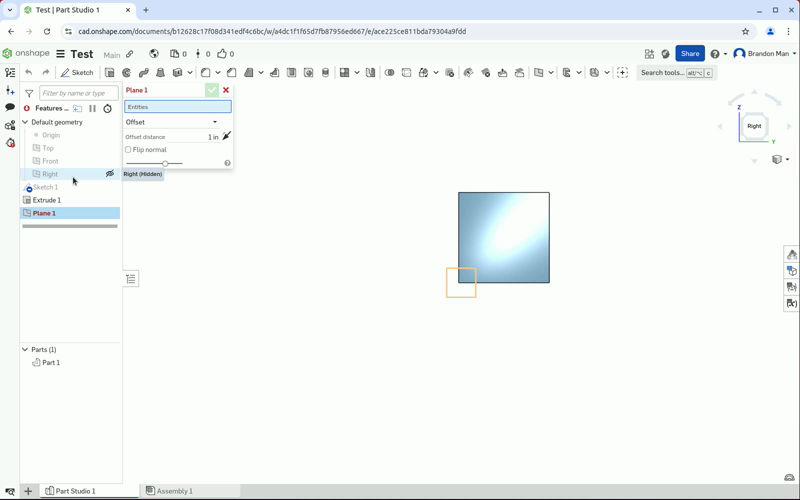
click(73, 176)
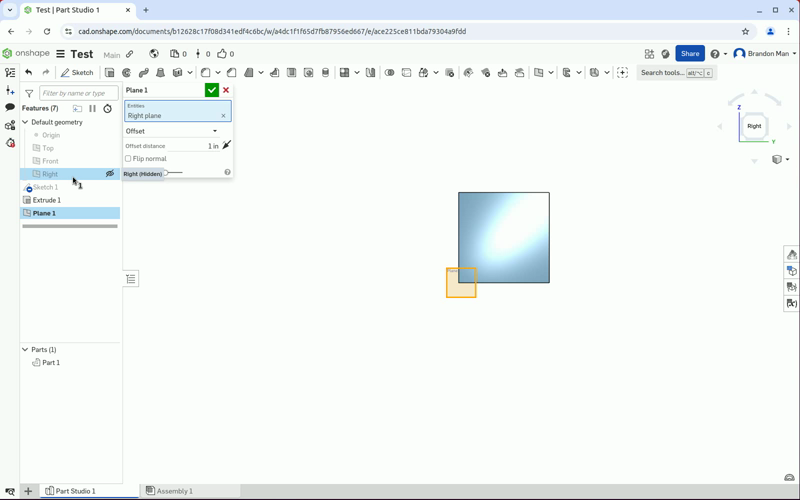
key(tab, 2)
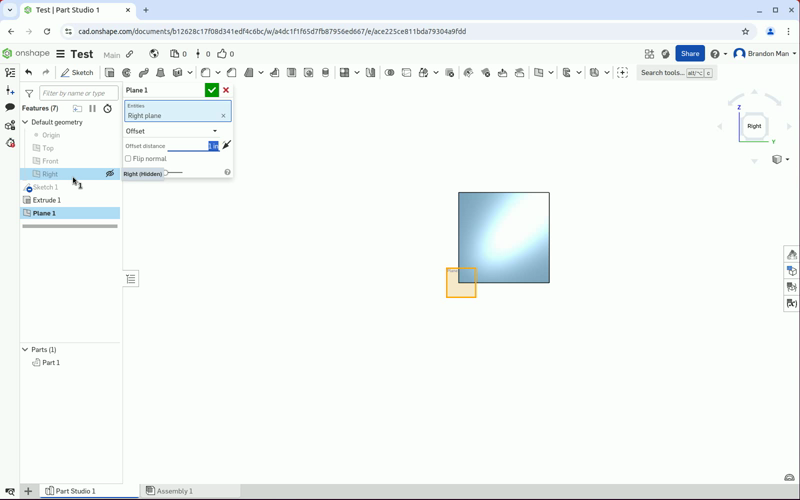
text(18.548)
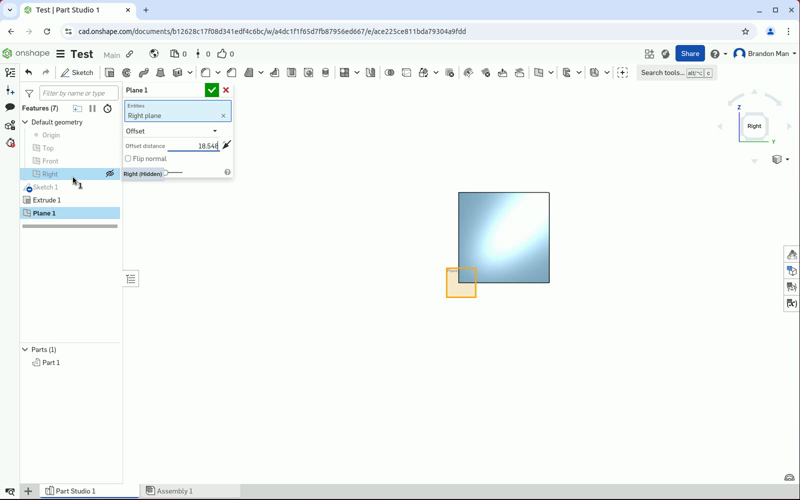
key(enter, 2)
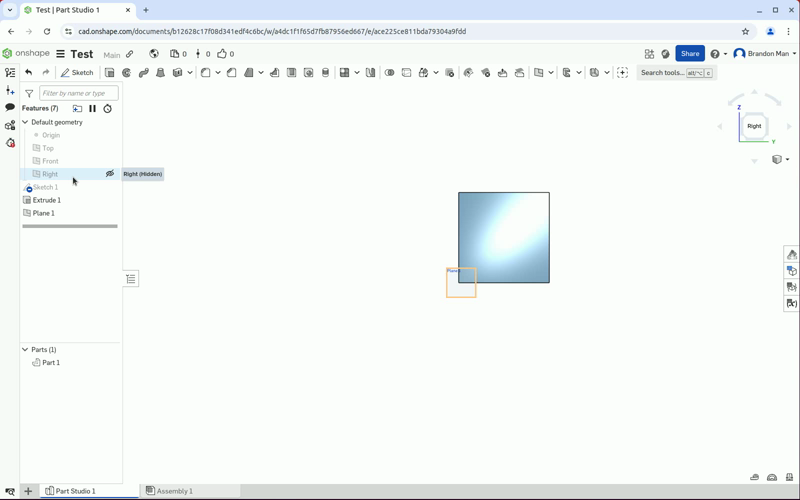
key(shift+s)
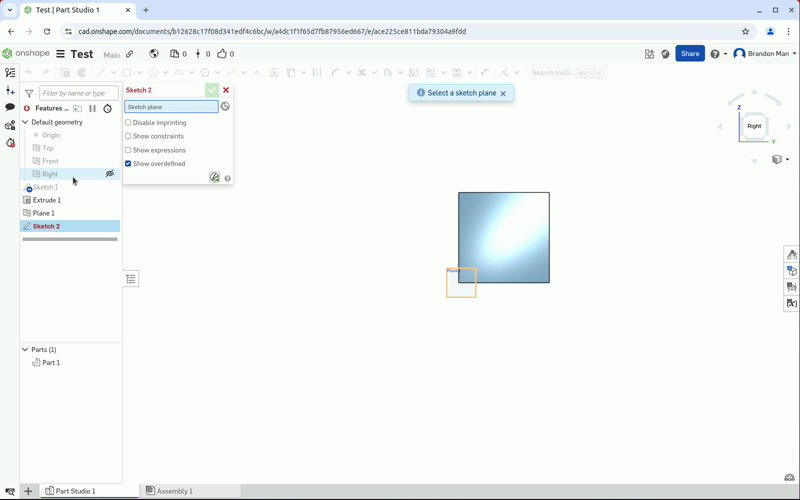
mouse_move(73, 215)
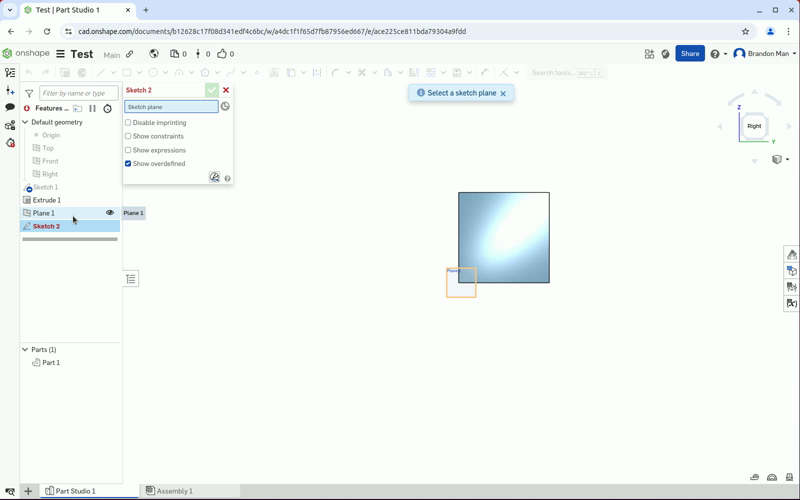
click(73, 215)
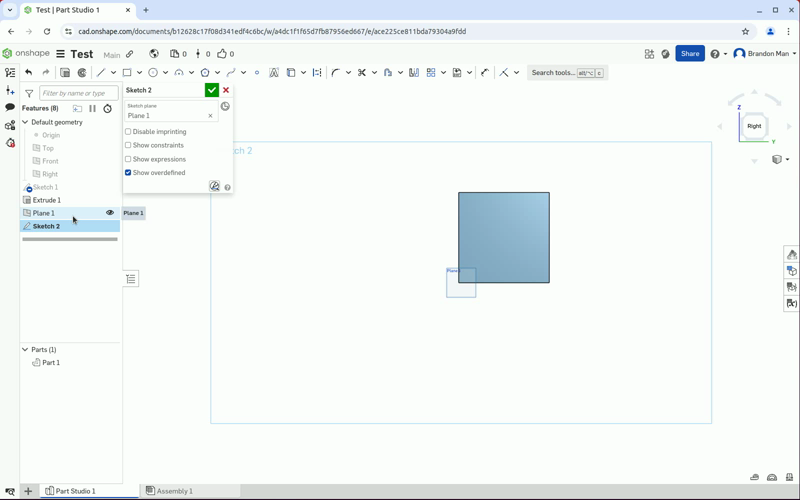
mouse_move(73, 352)
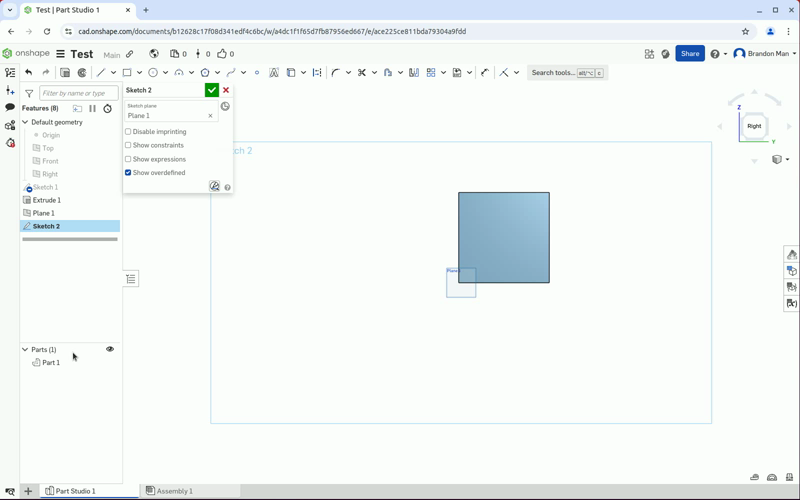
key(y)
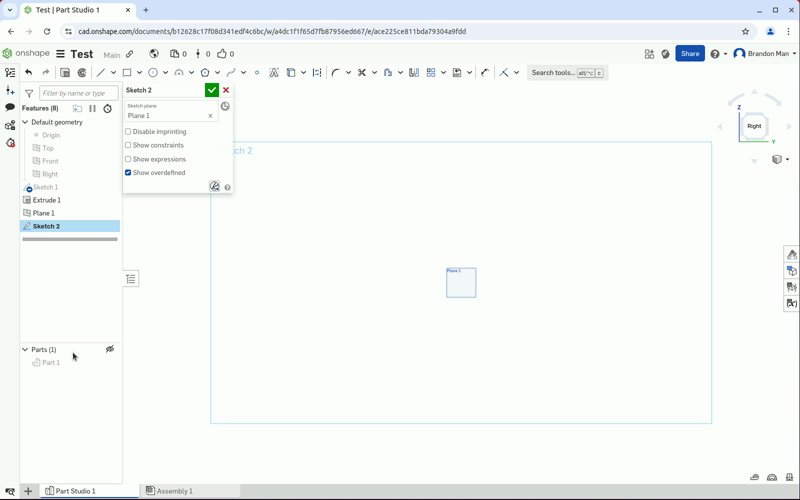
key(l)
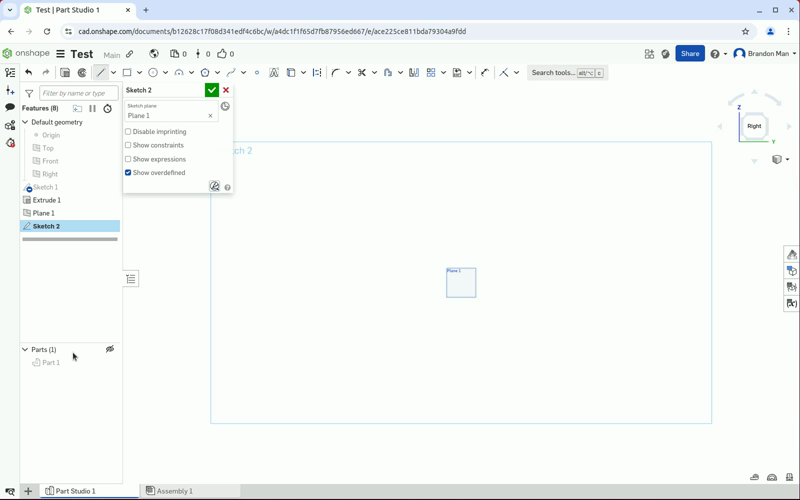
key_down(shift)
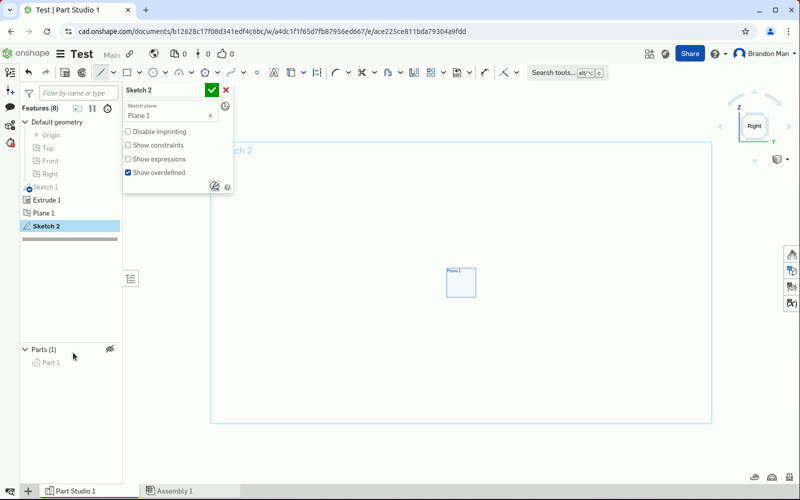
mouse_move(480, 260)
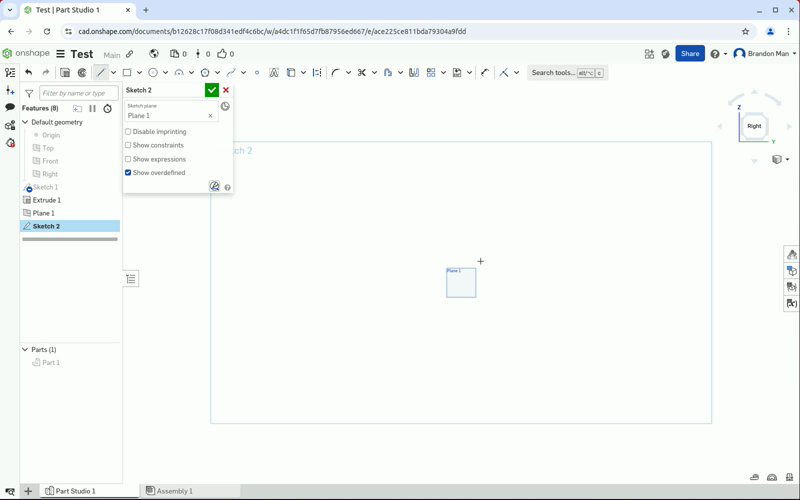
click(480, 260)
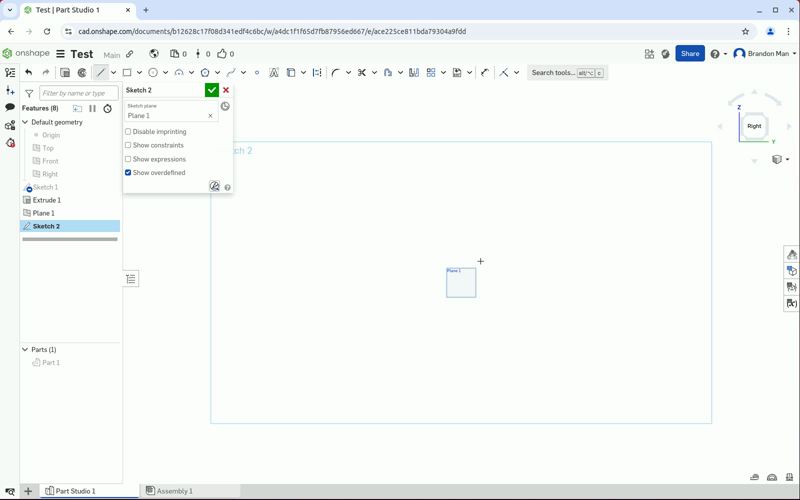
key_up(shift)
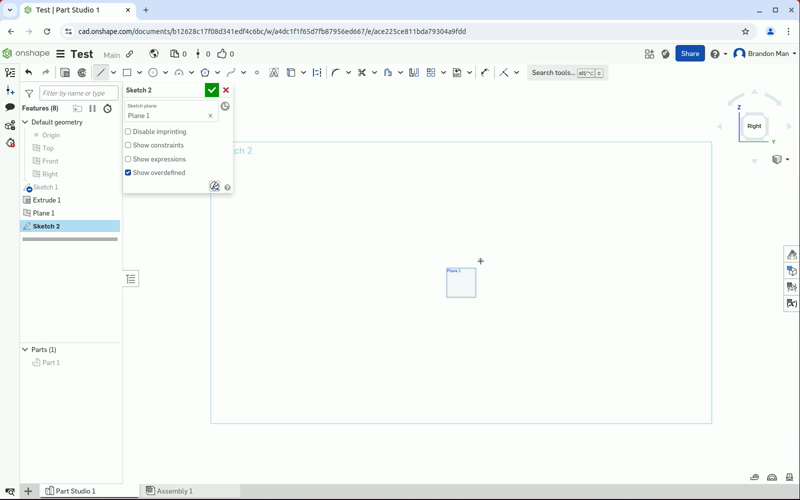
key_down(shift)
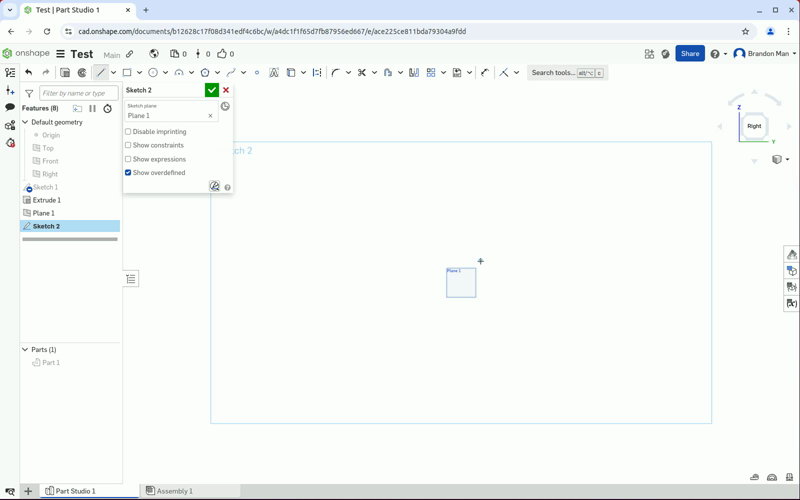
mouse_move(510, 260)
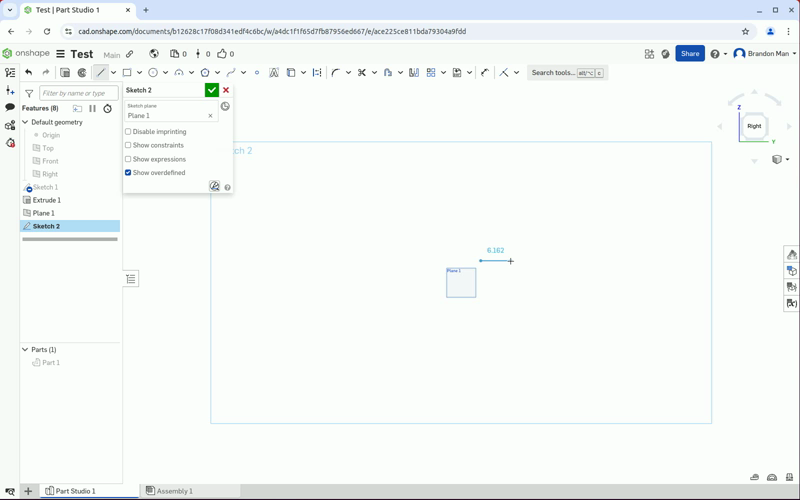
mouse_move(525, 260)
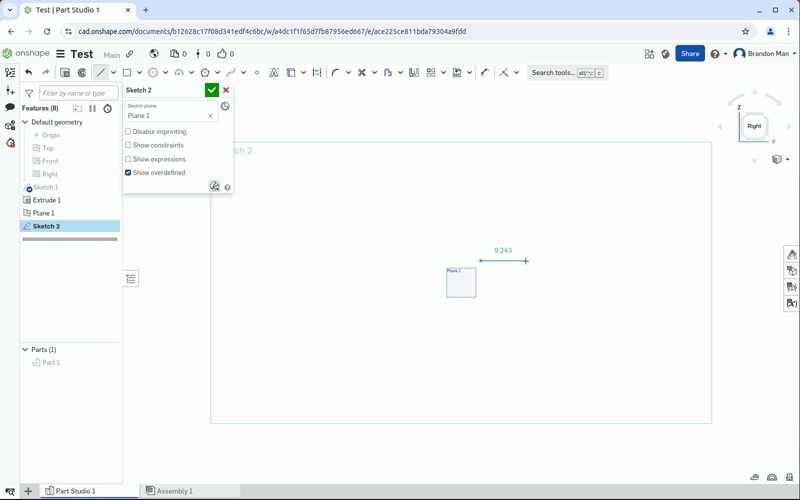
click(525, 260)
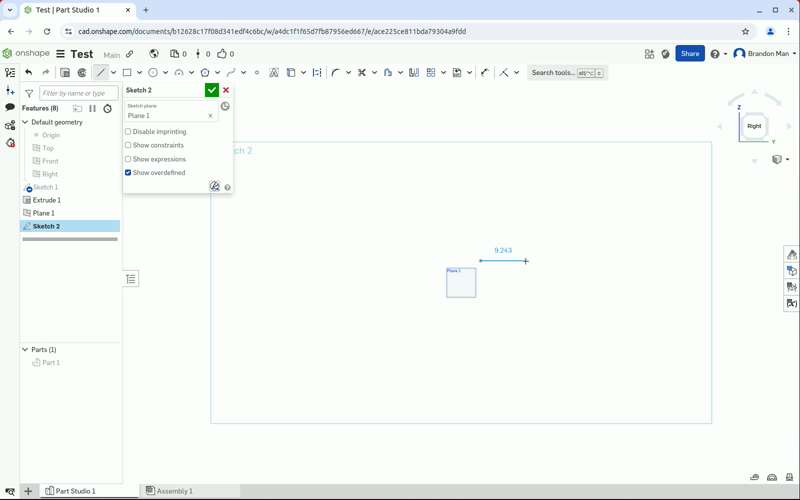
key_up(shift)
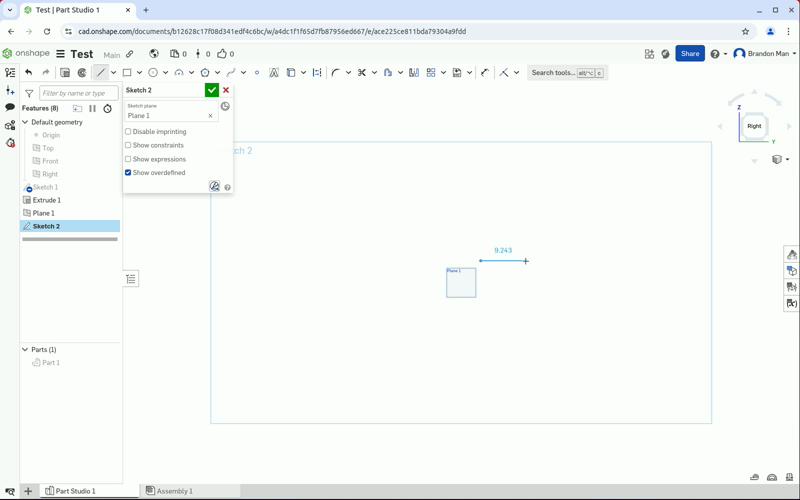
key_down(shift)
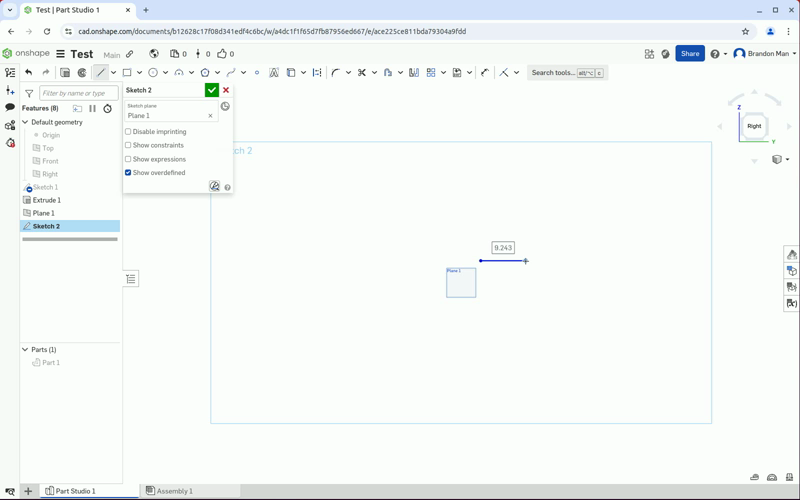
mouse_move(555, 260)
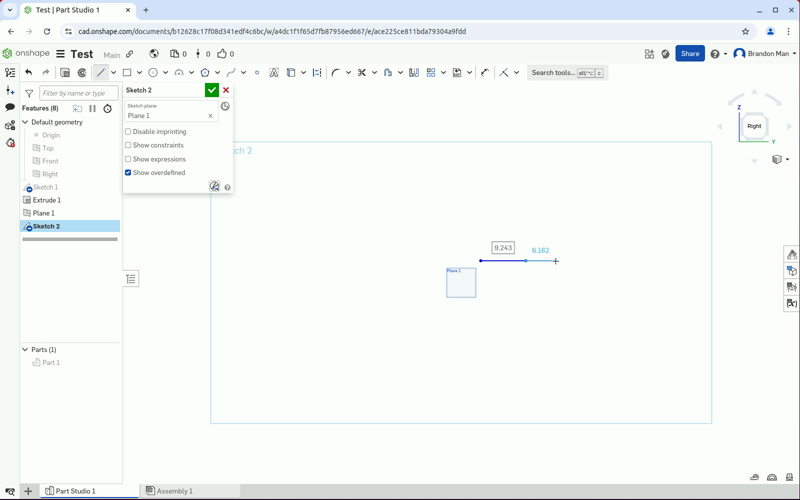
mouse_move(525, 215)
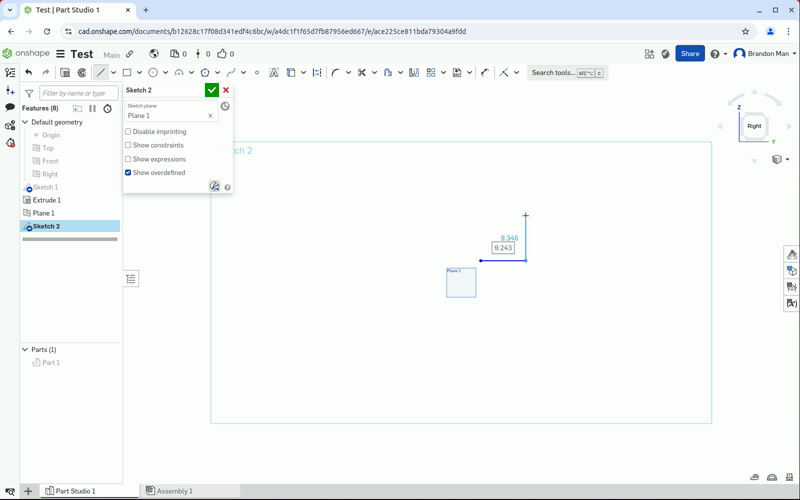
click(525, 215)
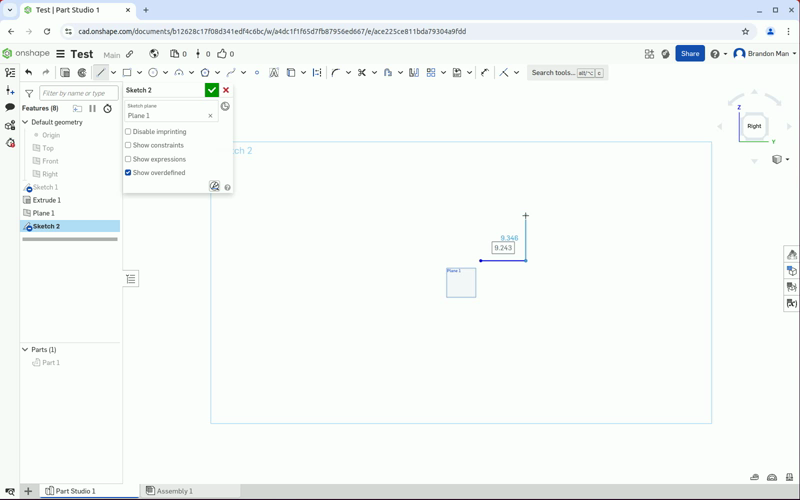
key_up(shift)
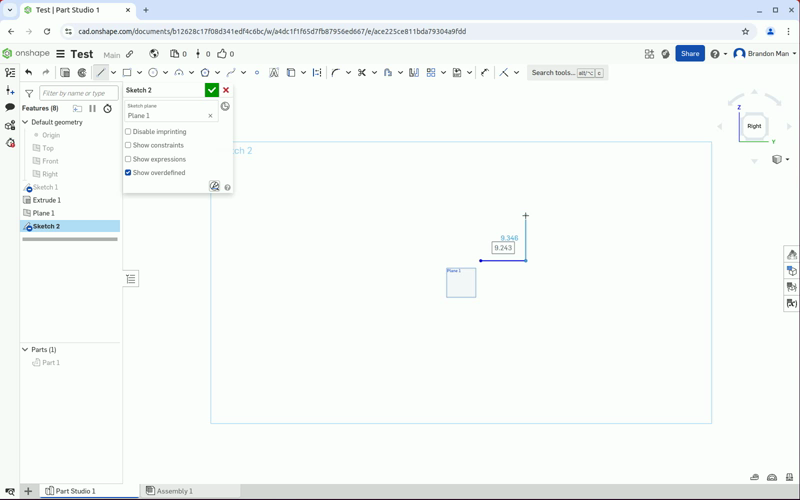
key_down(shift)
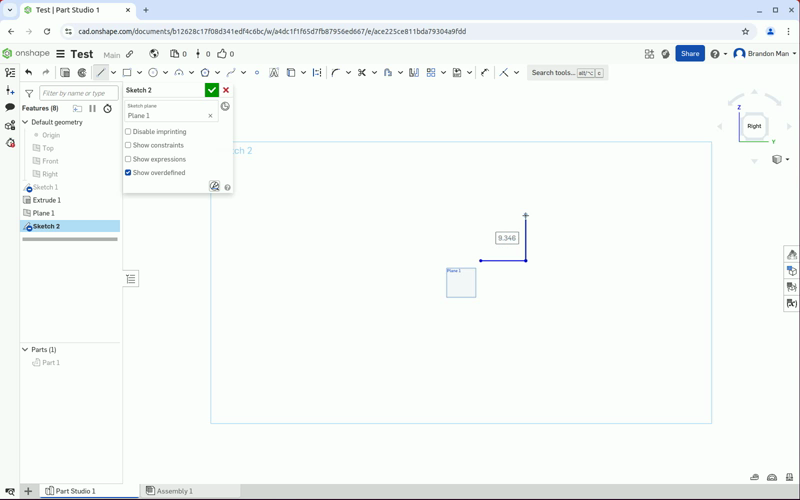
mouse_move(555, 215)
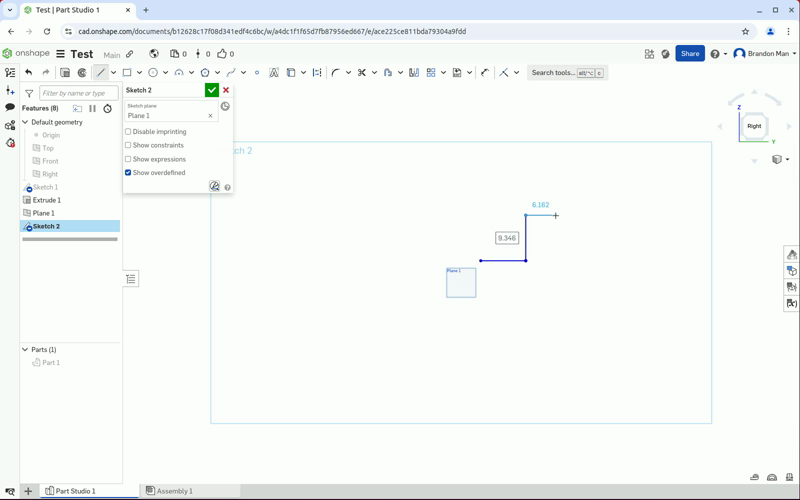
mouse_move(480, 215)
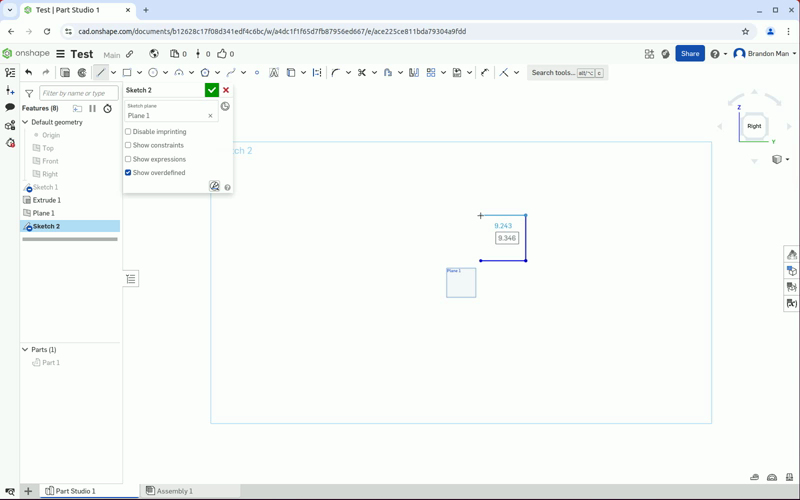
click(480, 215)
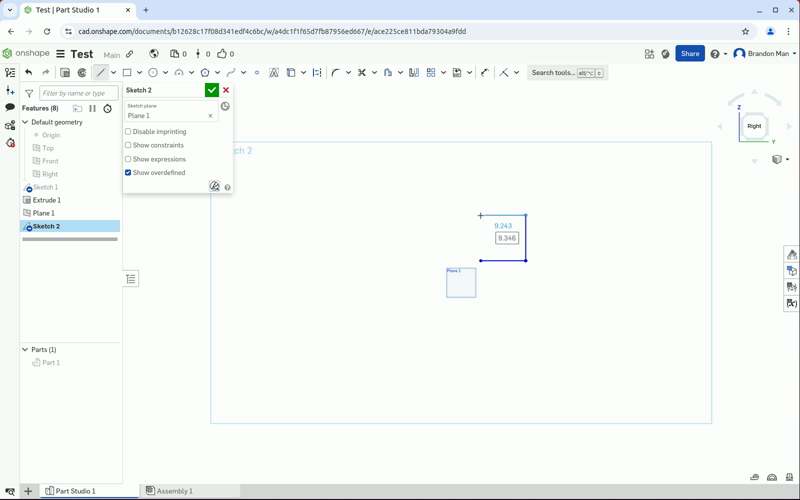
key_up(shift)
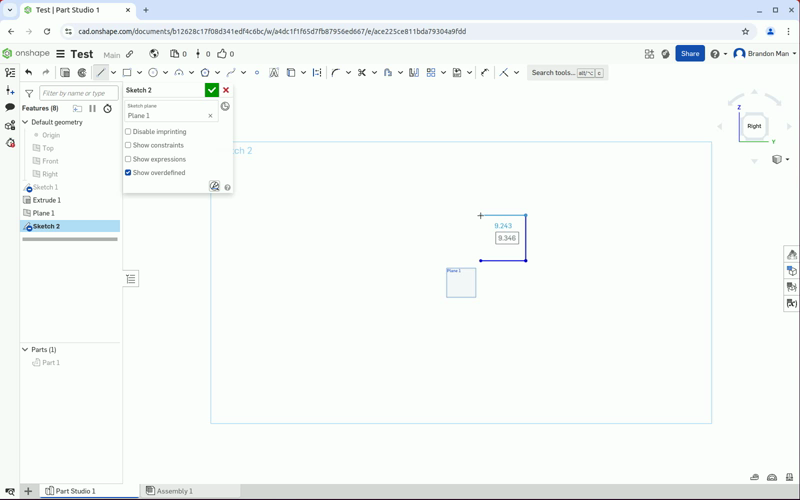
mouse_move(510, 215)
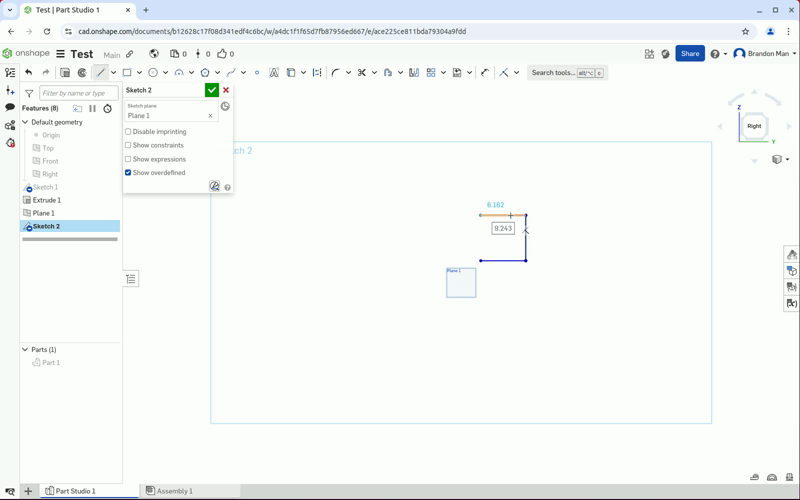
key_down(shift)
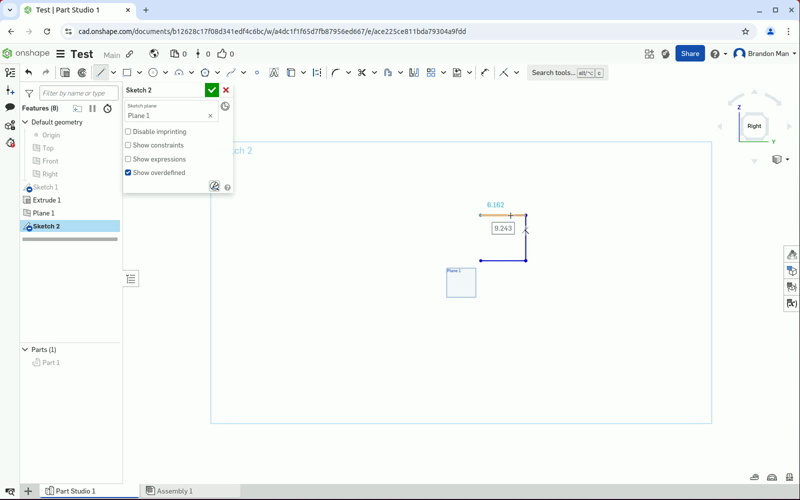
mouse_move(480, 260)
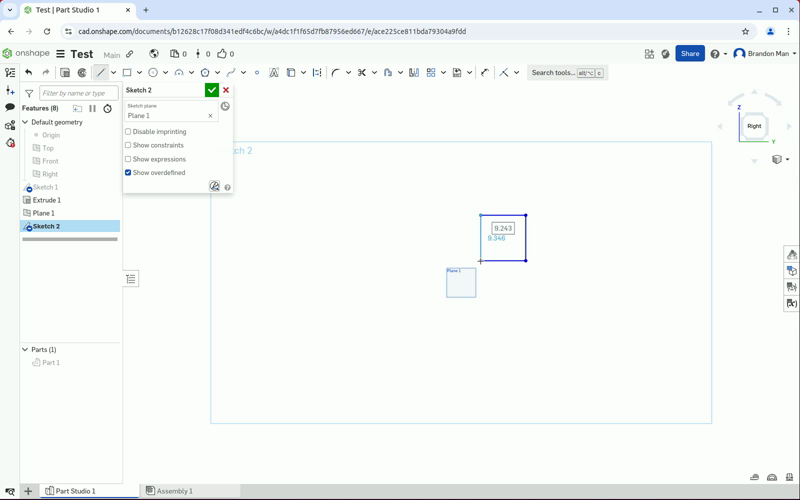
key_up(shift)
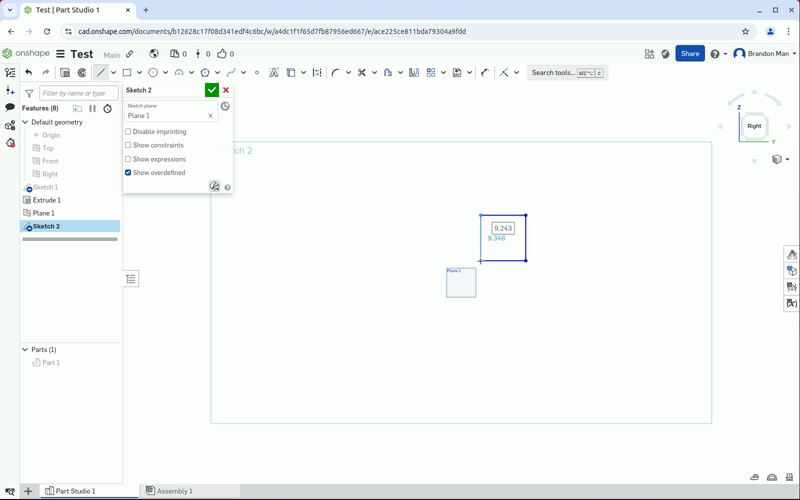
click(480, 260)
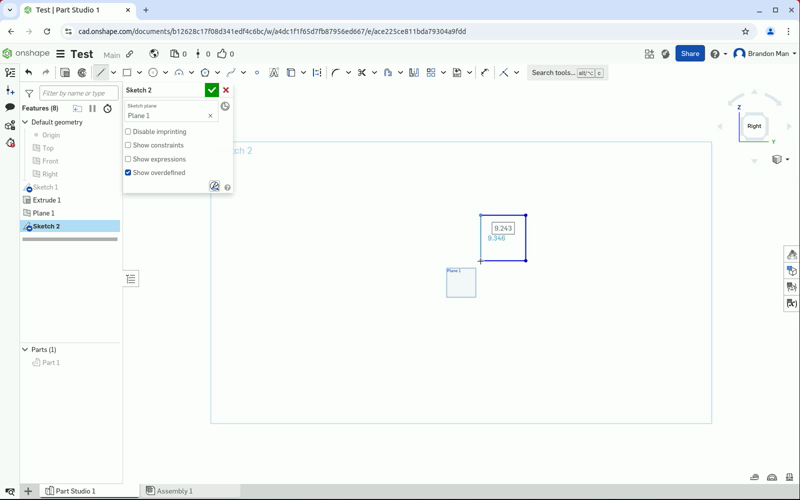
key(esc)
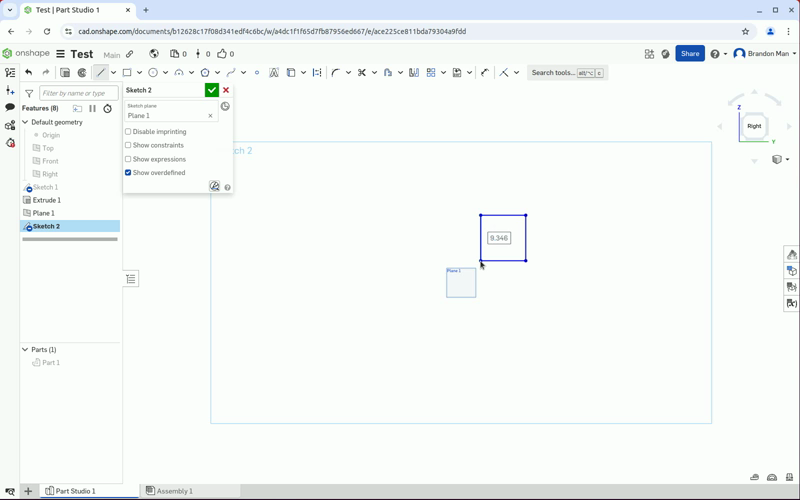
mouse_move(517, 253)
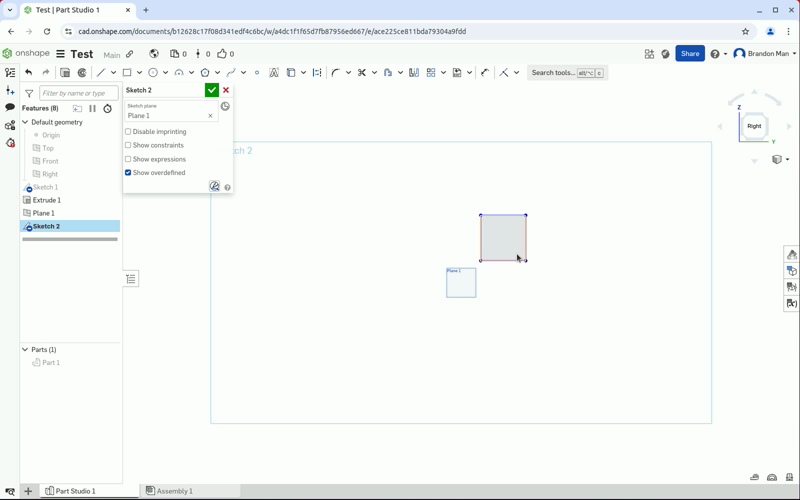
click(517, 253)
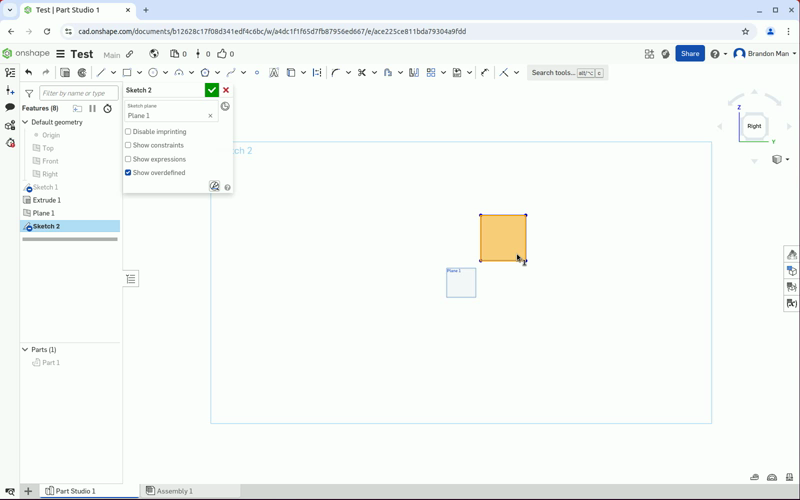
mouse_move(73, 352)
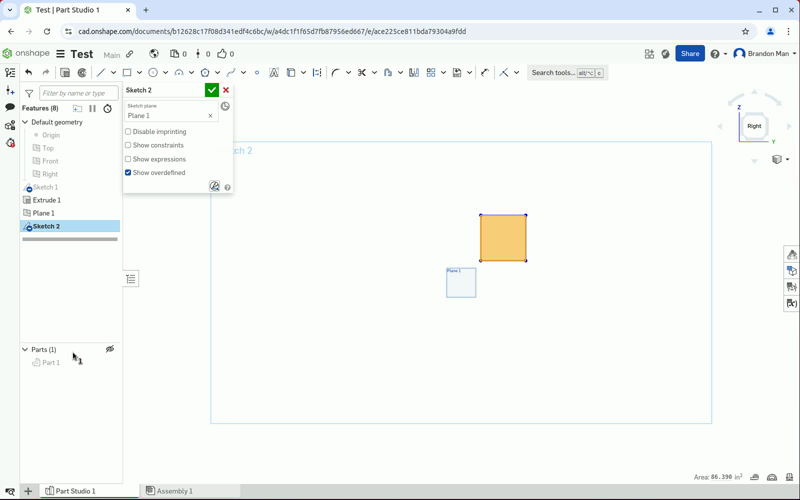
key(shift+y)
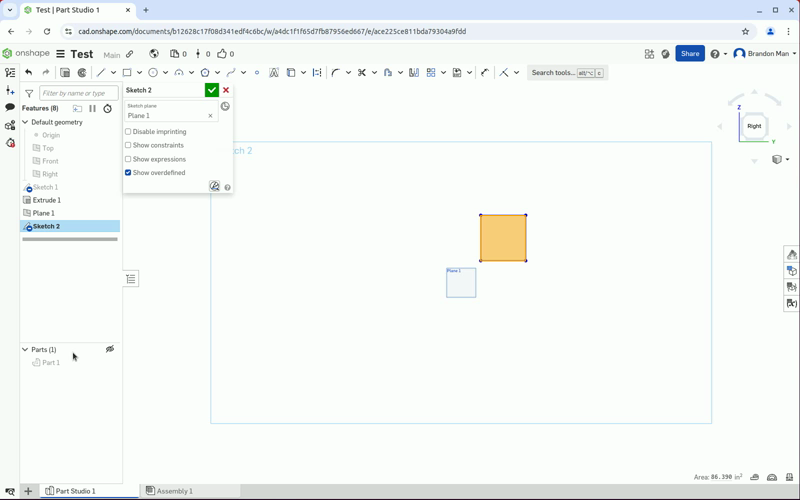
key(shift+e)
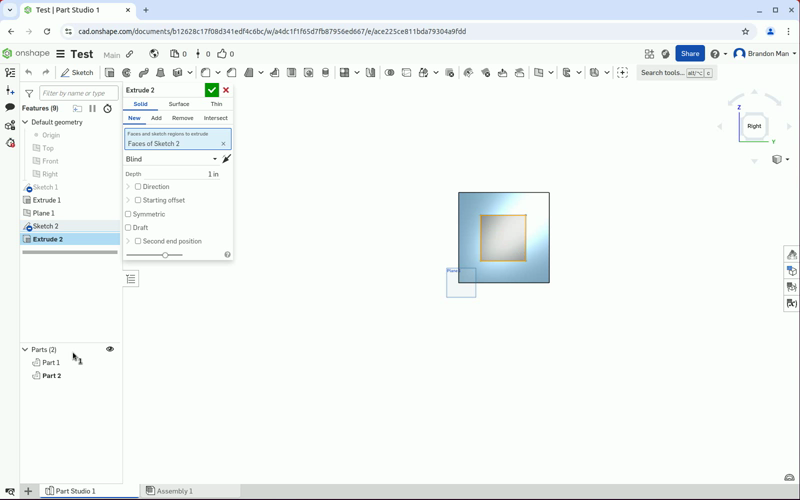
mouse_move(143, 106)
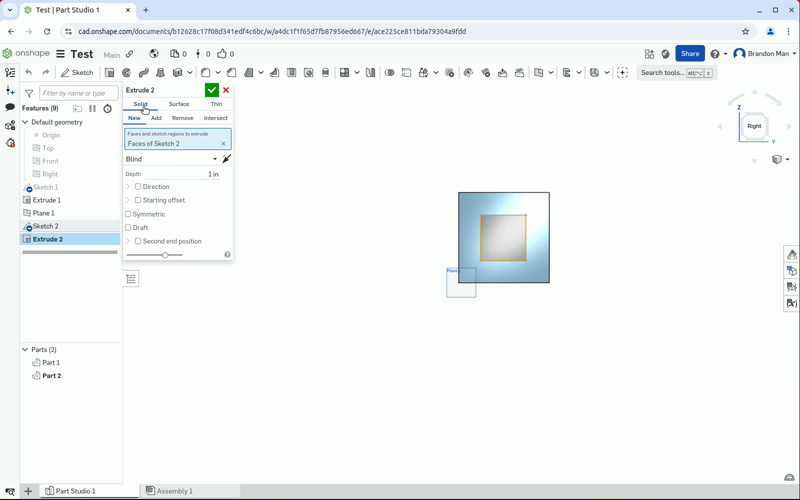
click(143, 106)
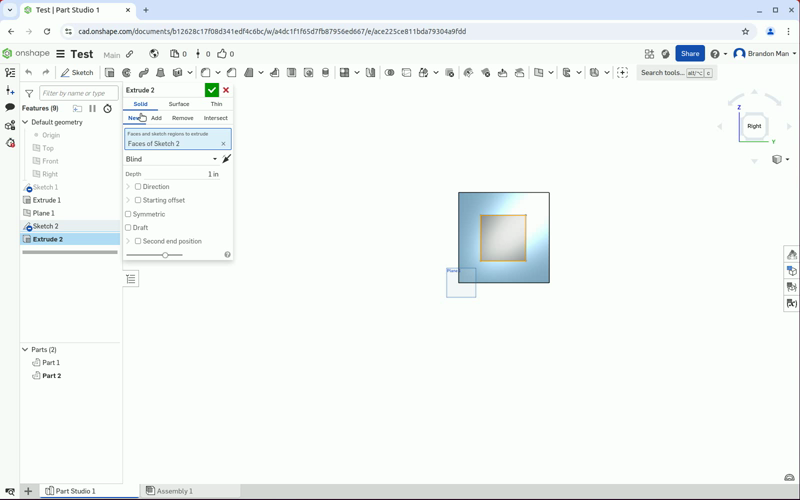
mouse_move(137, 120)
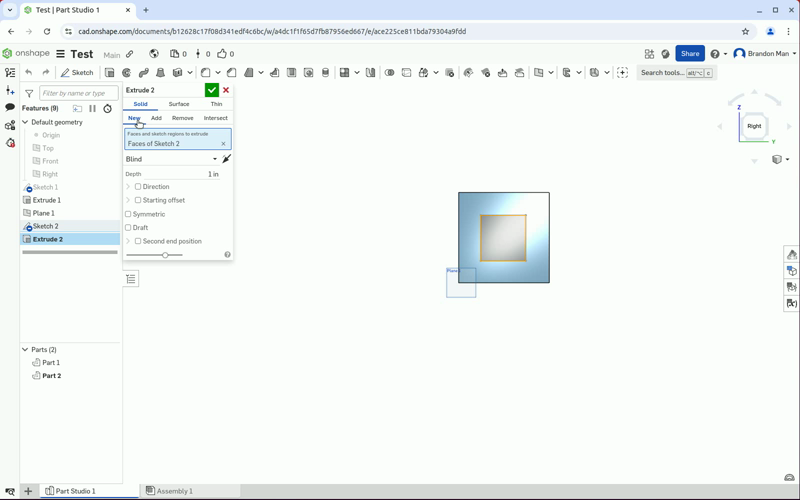
click(137, 120)
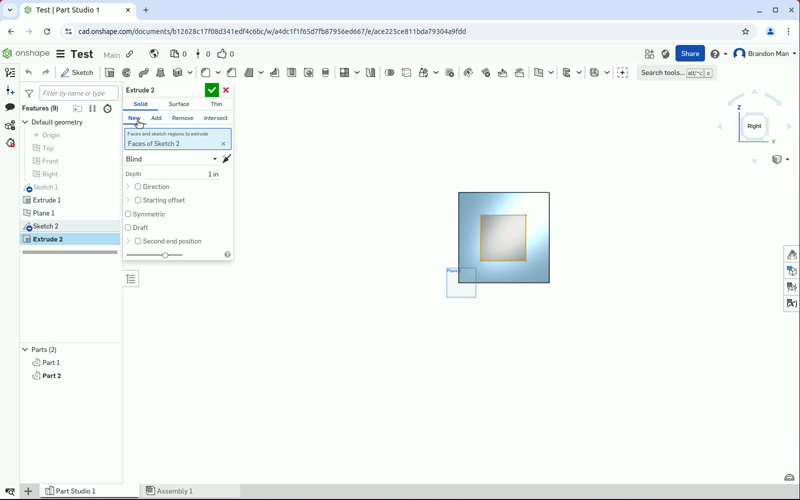
key(tab, 4)
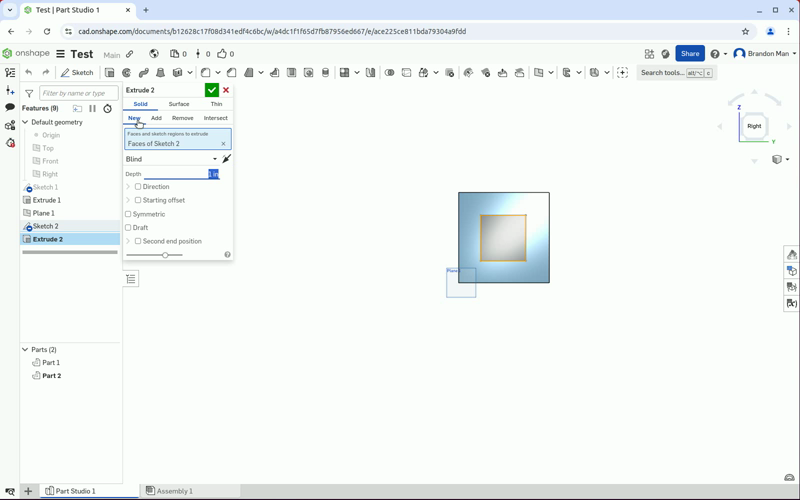
text(4.574)
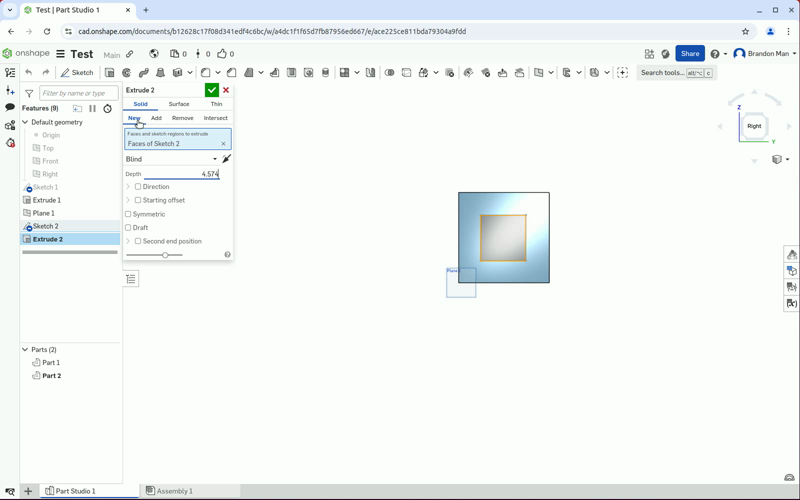
key(enter)
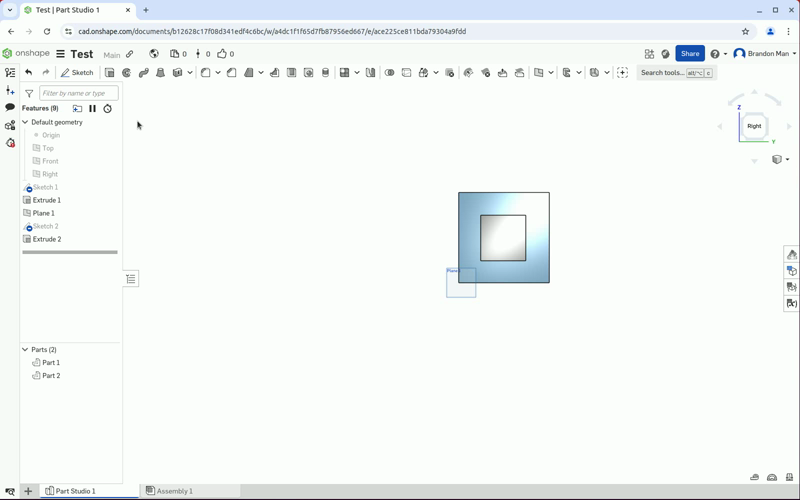
key(shift+h)
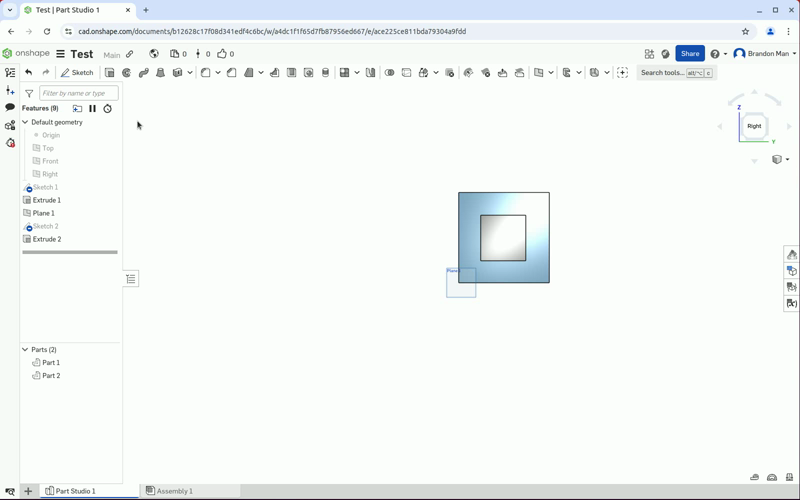
key(shift+h)
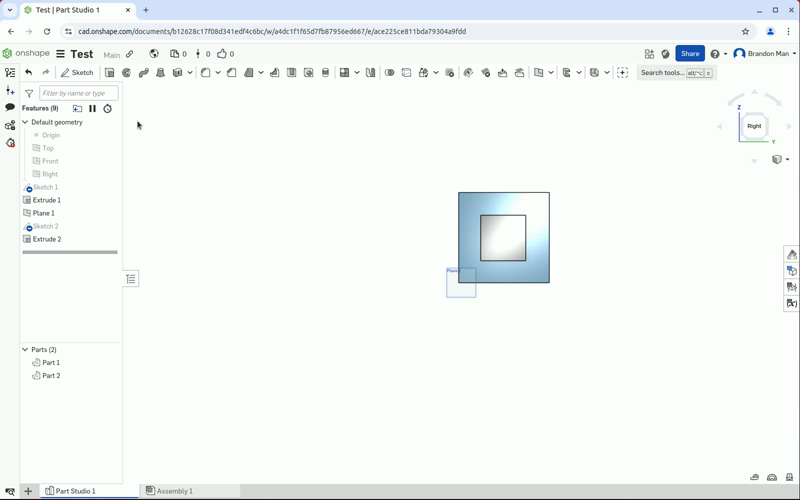
mouse_move(73, 189)
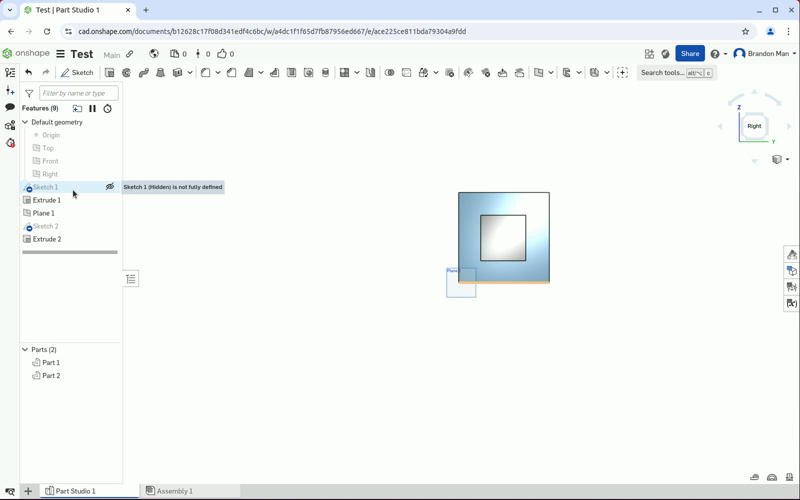
click(73, 189)
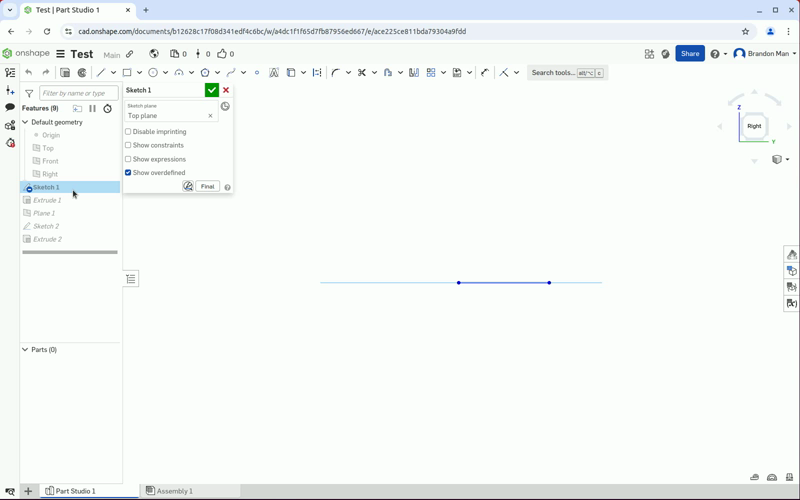
mouse_move(229, 92)
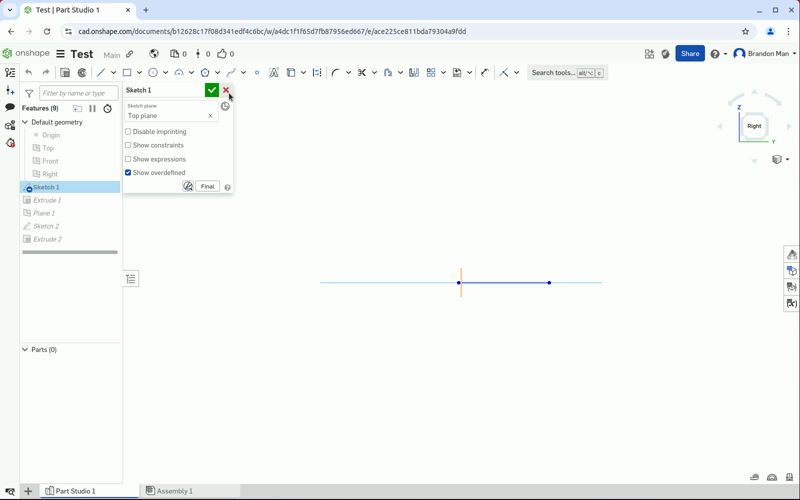
click(229, 92)
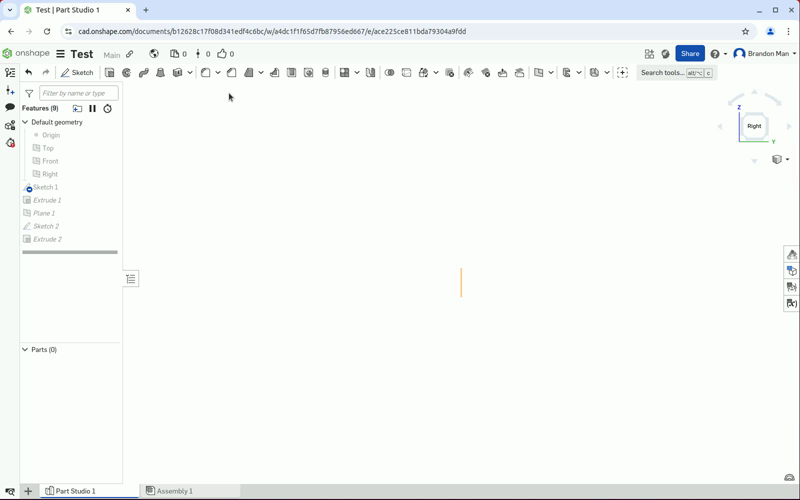
mouse_move(73, 352)
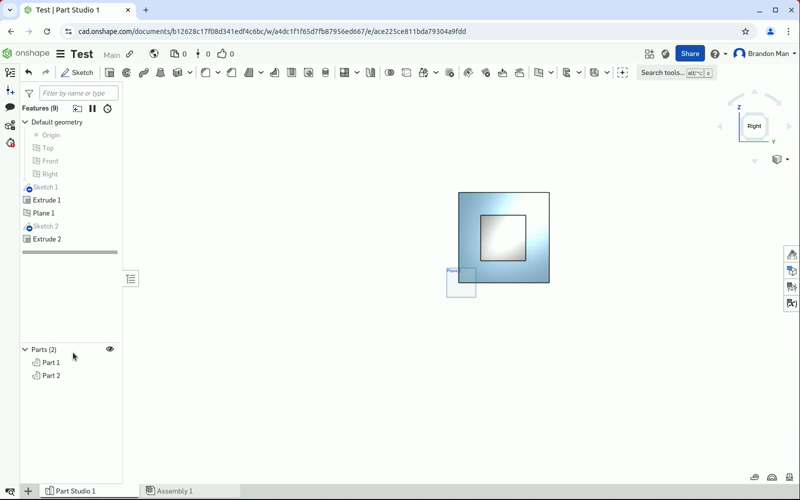
key(y)
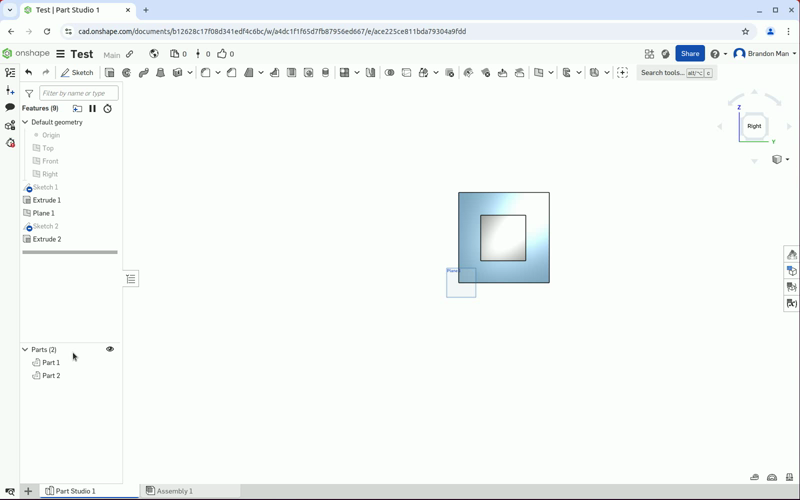
key(shift+p)
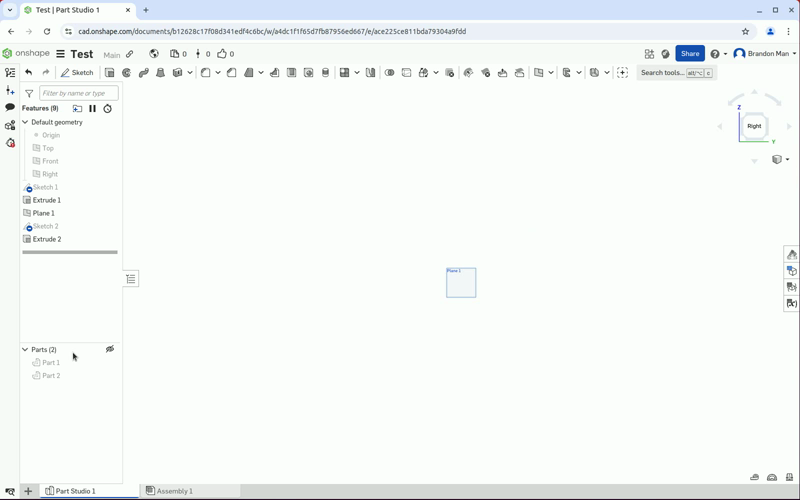
key(space)
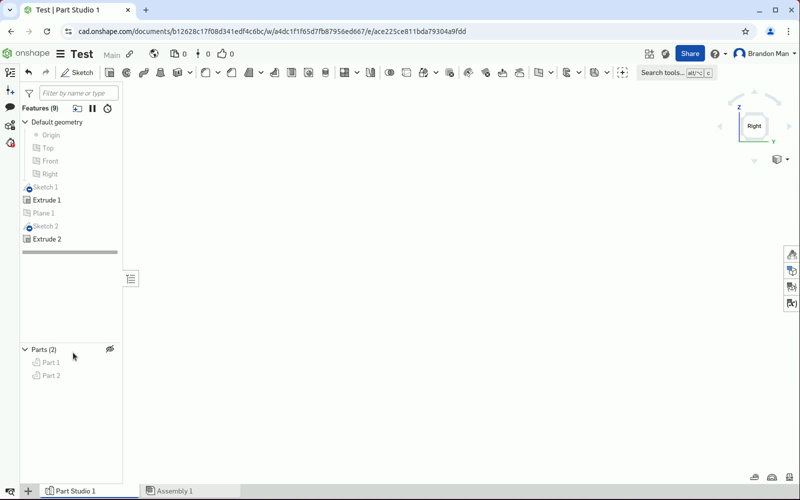
key_down(shift)
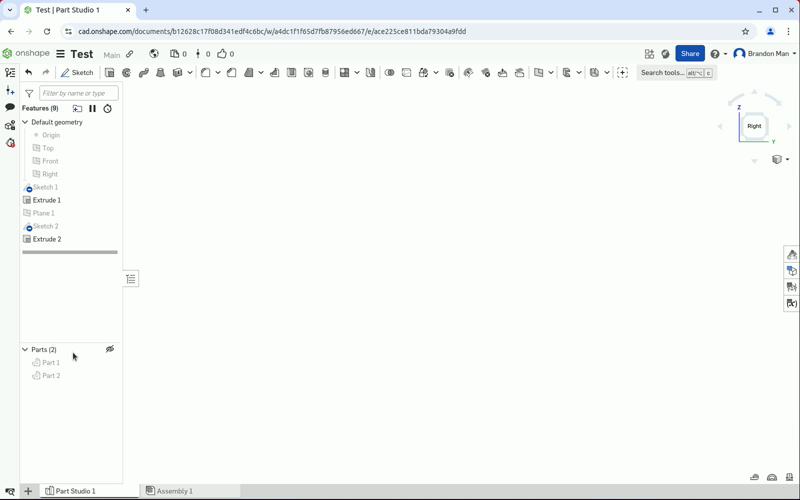
key(right)
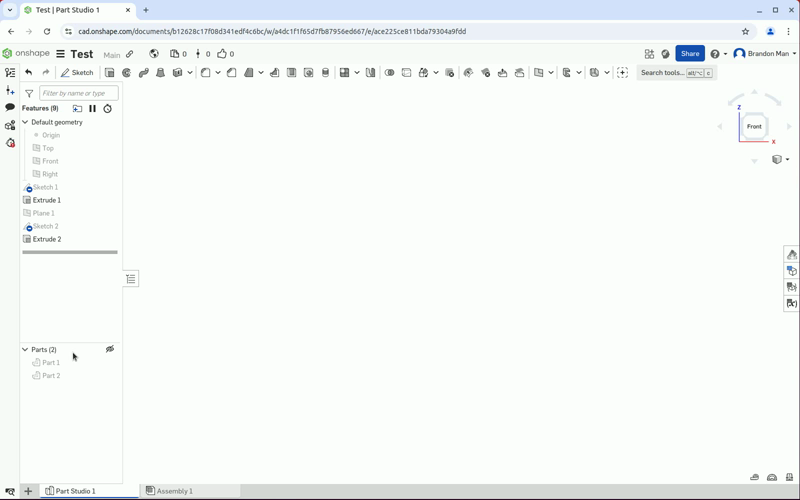
key_up(shift)
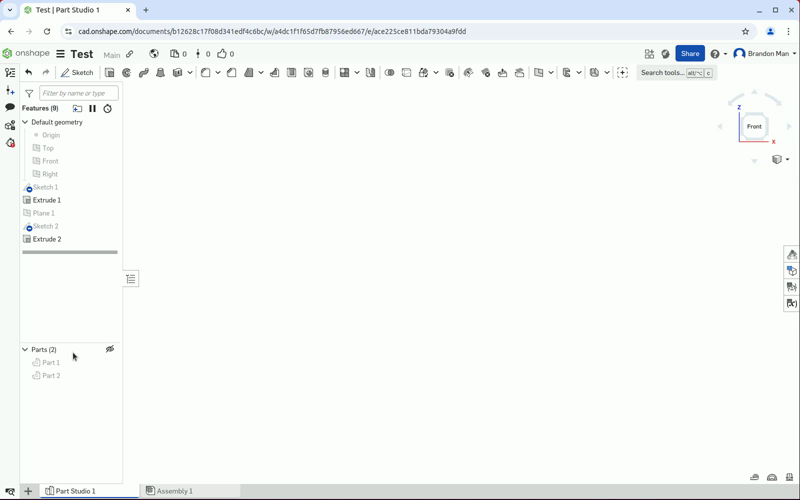
mouse_move(73, 352)
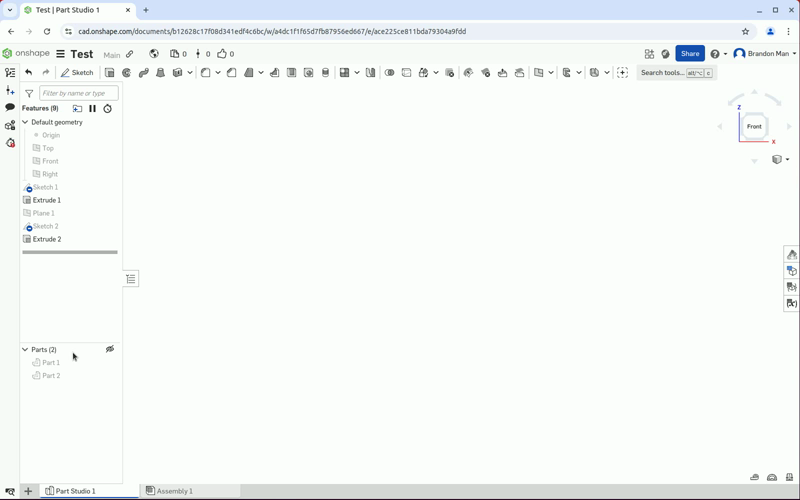
key(shift+y)
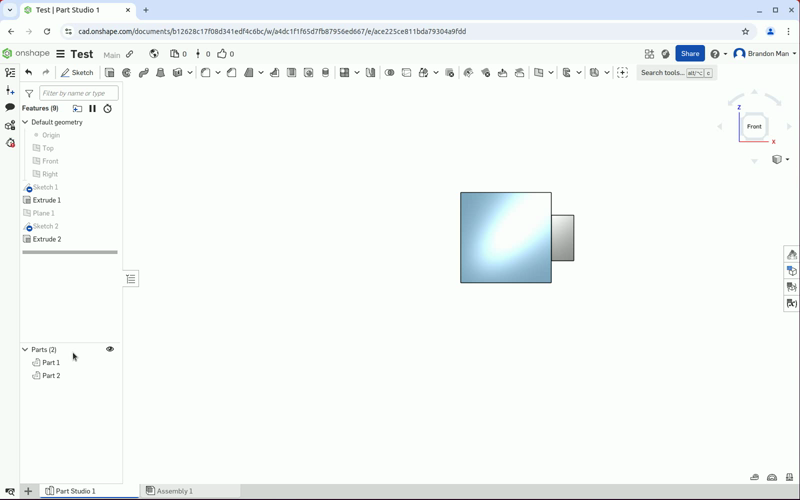
mouse_move(541, 75)
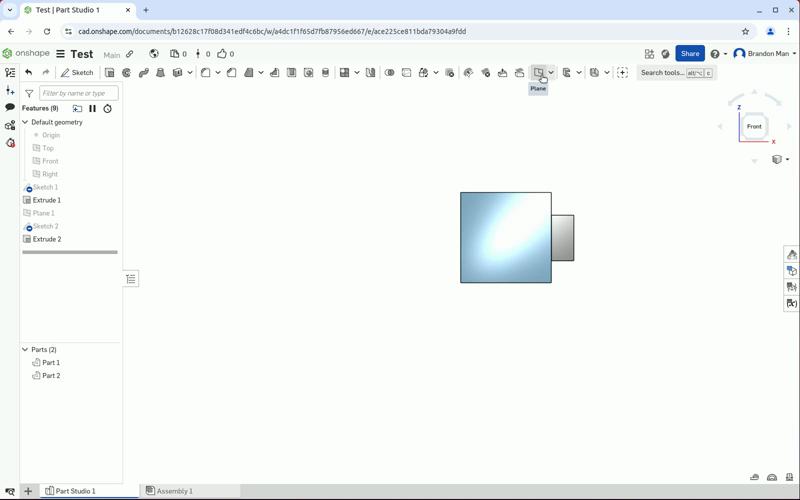
click(541, 75)
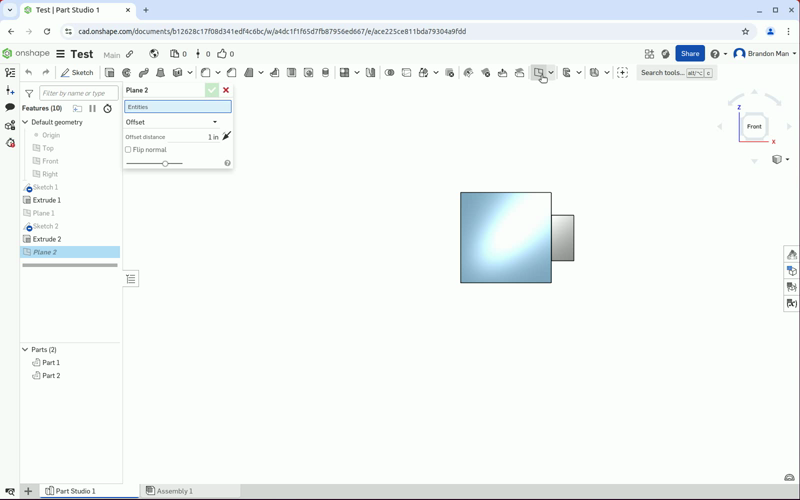
mouse_move(73, 163)
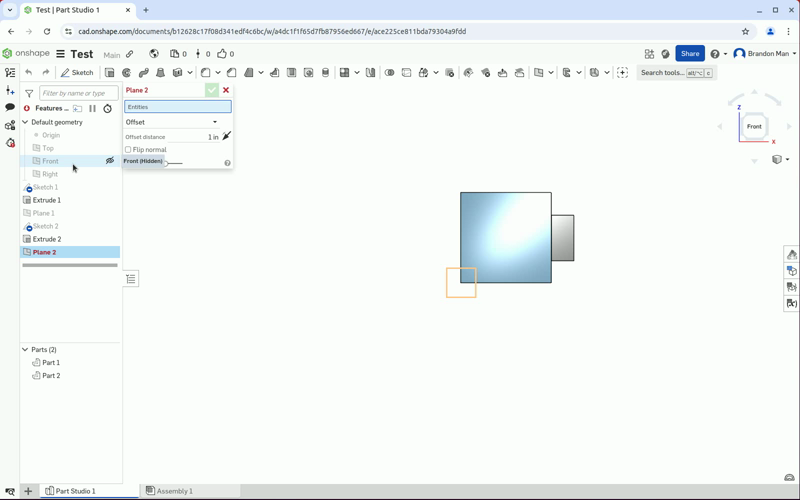
click(73, 163)
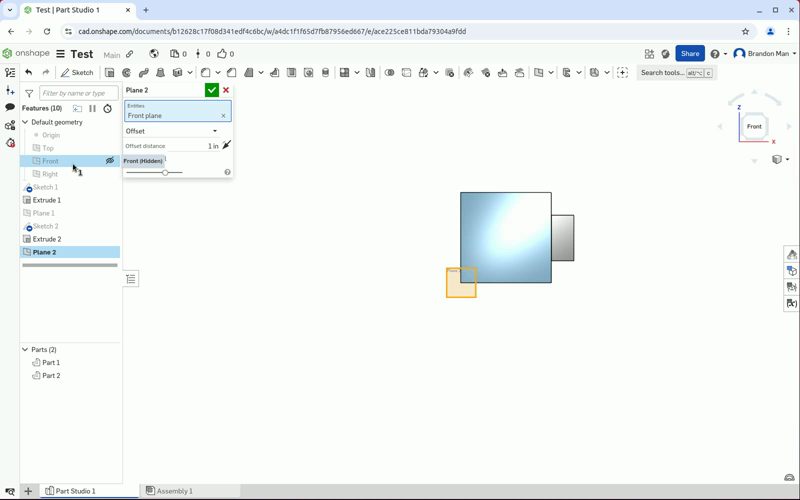
key(tab, 2)
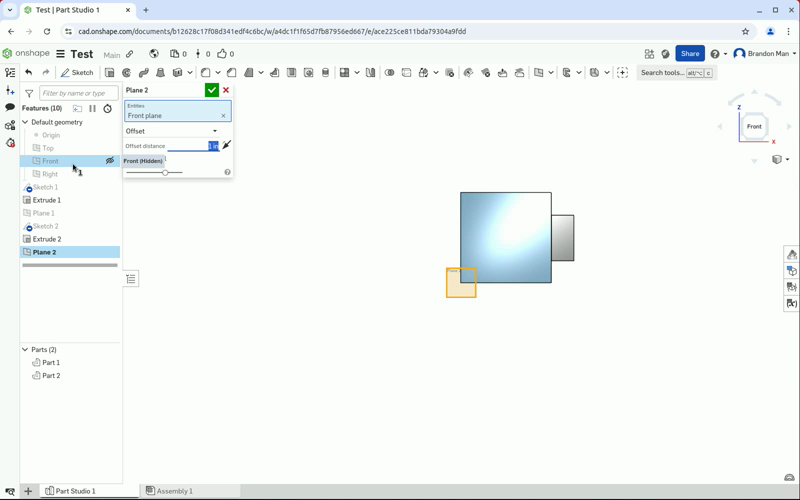
text(0.493)
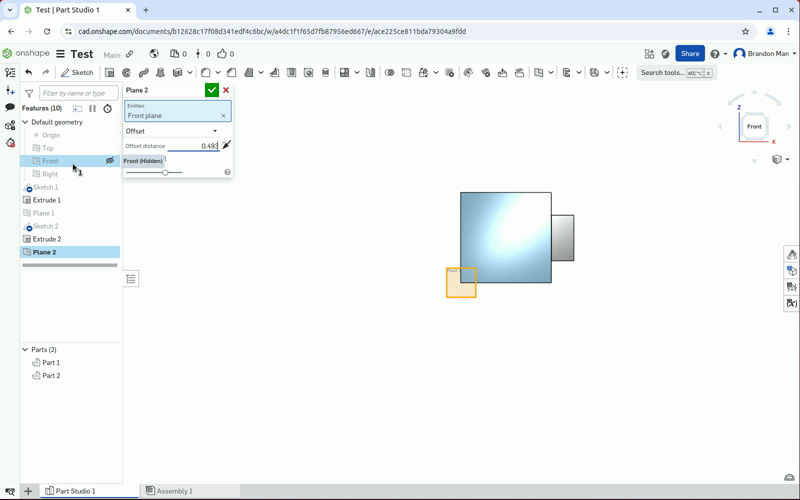
key(enter, 2)
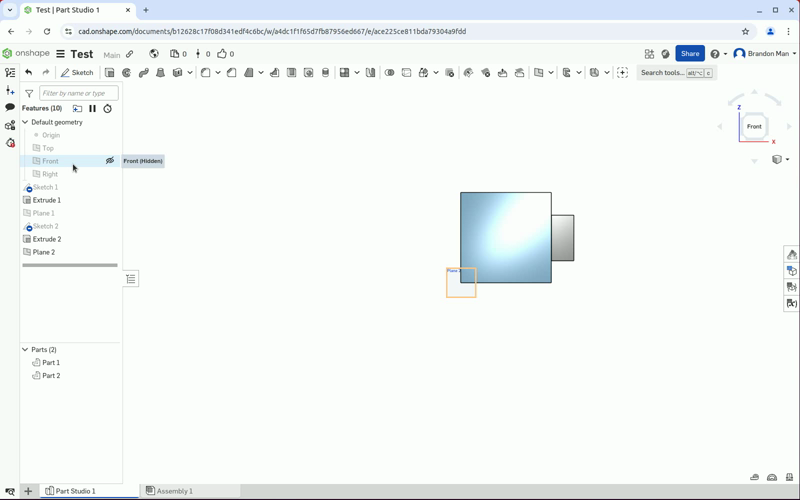
key(shift+s)
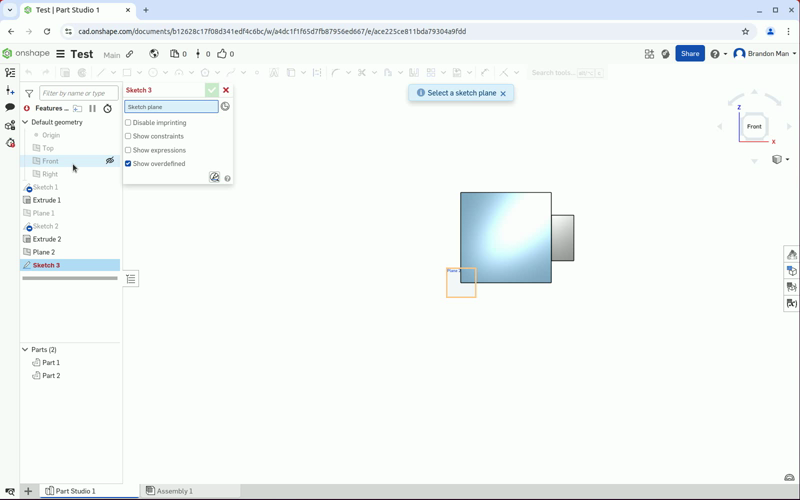
mouse_move(73, 254)
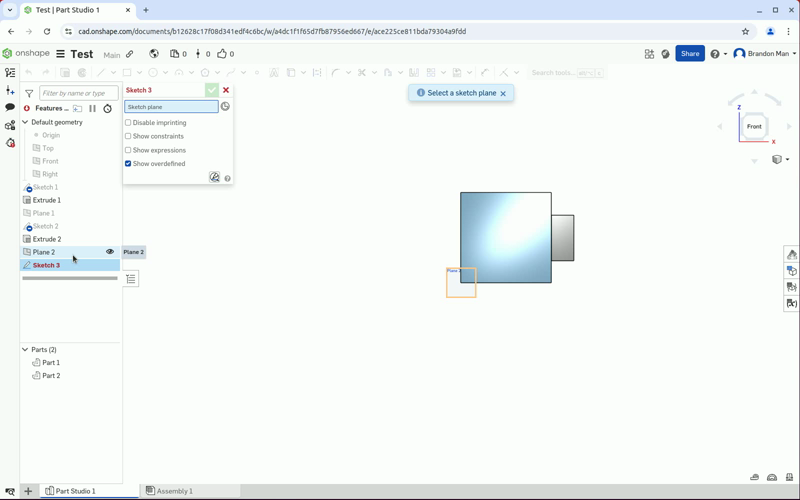
click(73, 254)
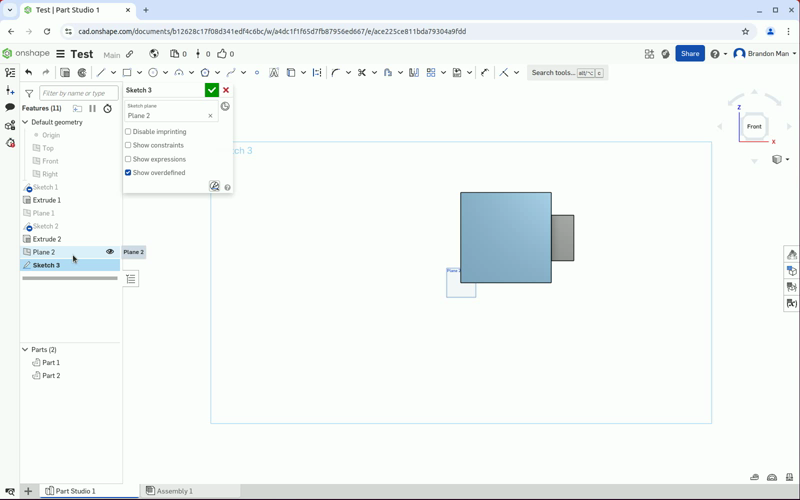
mouse_move(73, 352)
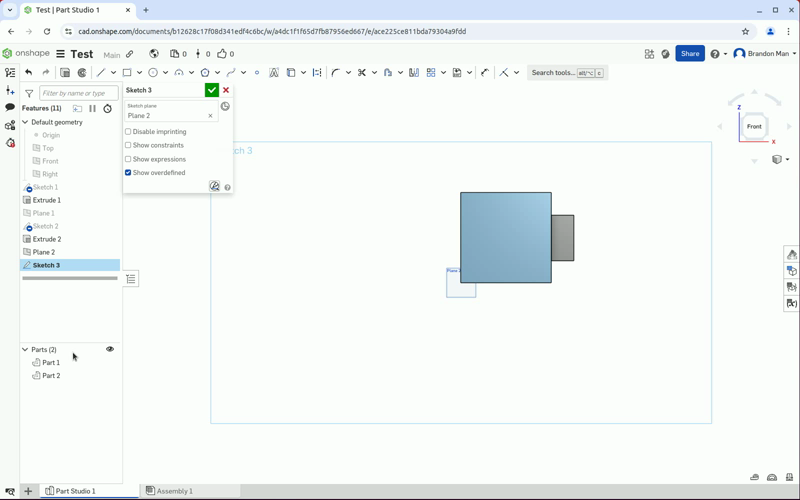
key(y)
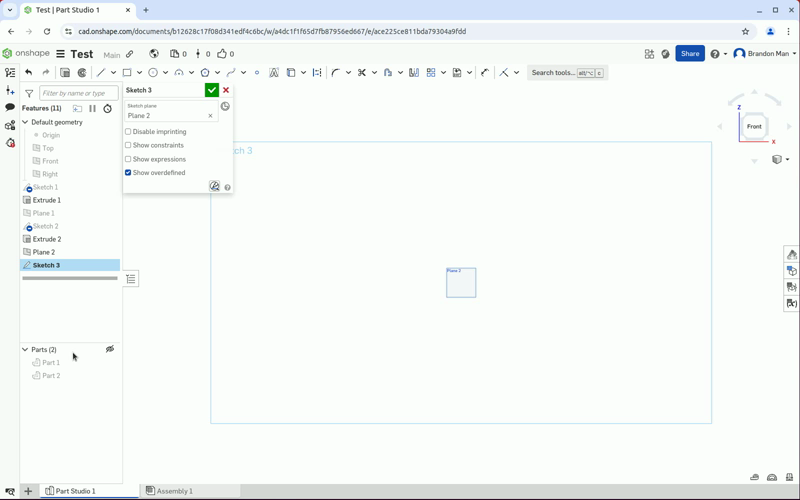
key(c)
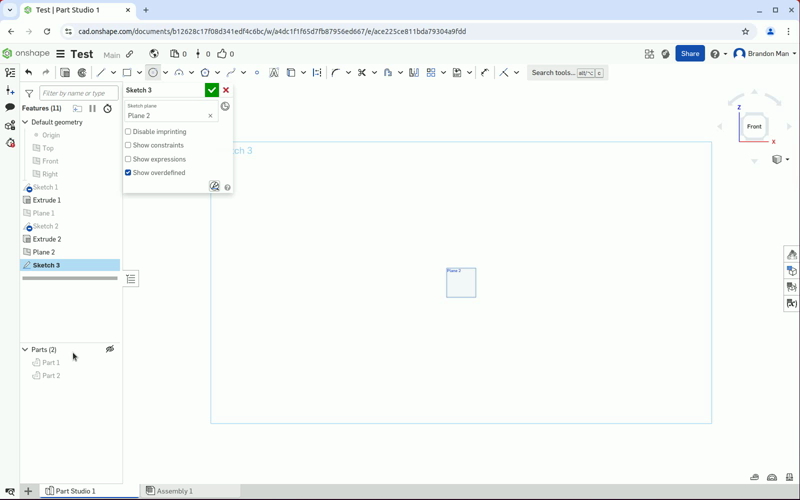
key_down(shift)
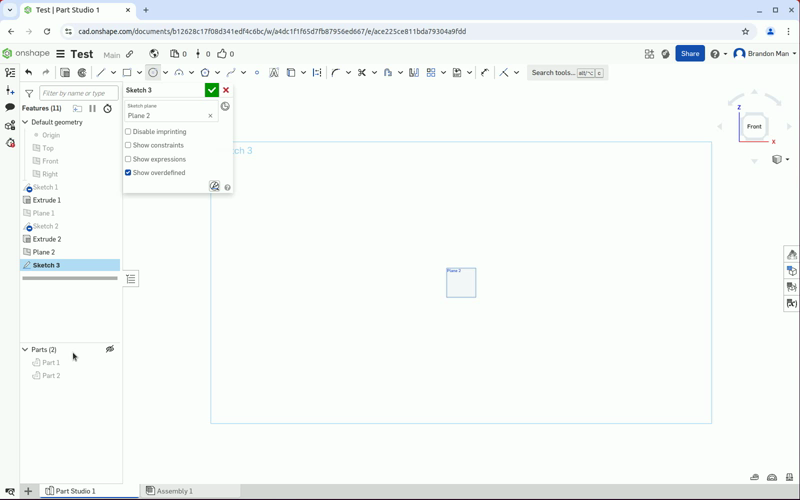
mouse_move(505, 238)
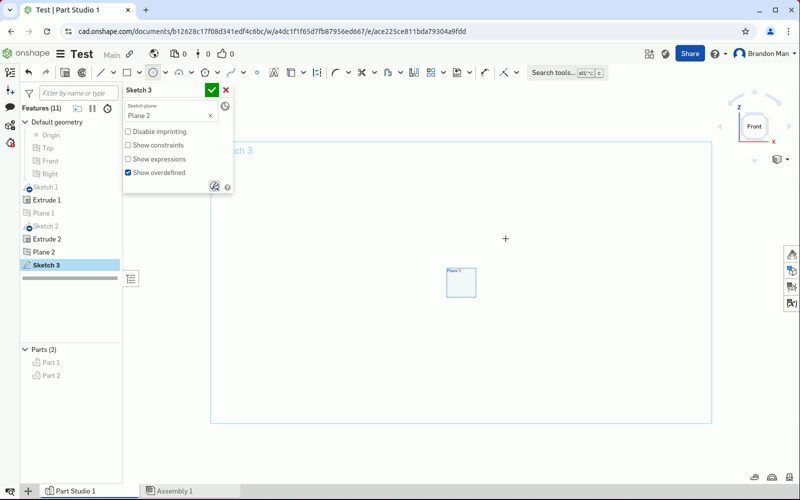
click(505, 238)
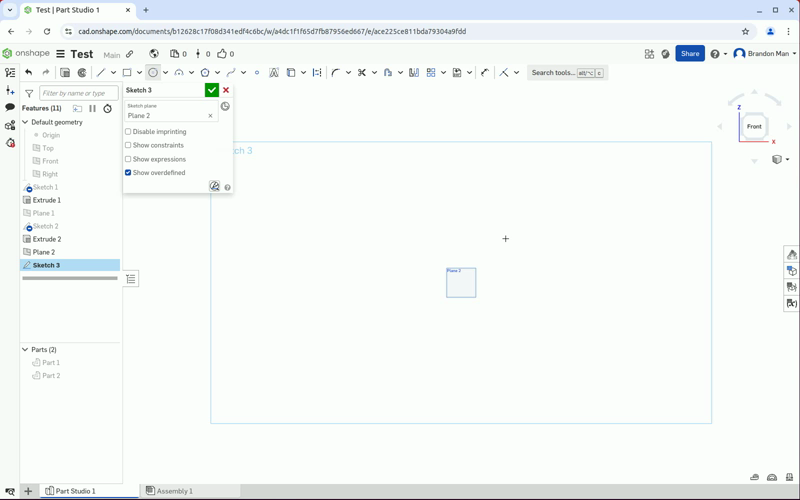
key_up(shift)
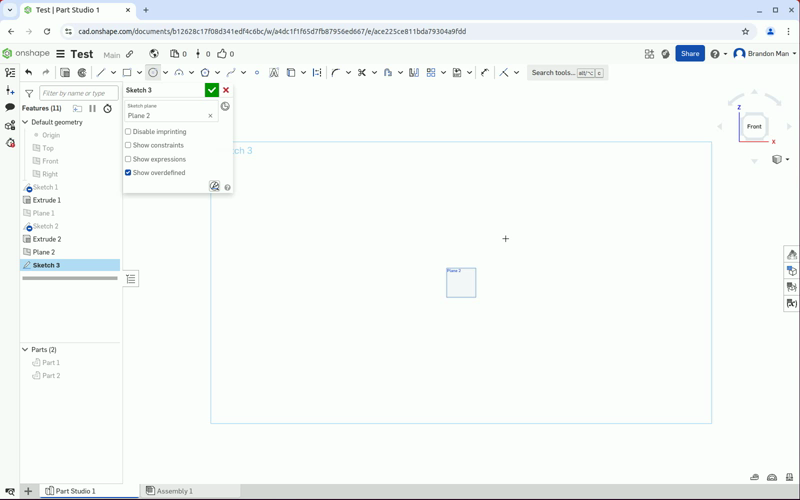
mouse_move(528, 238)
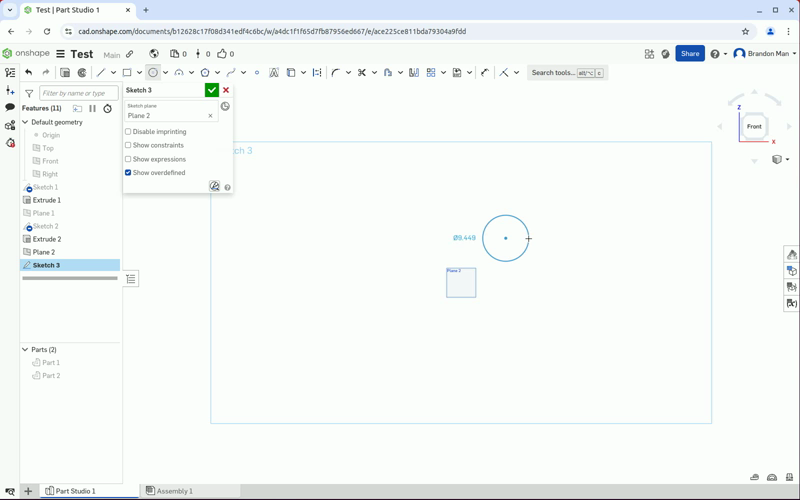
click(528, 238)
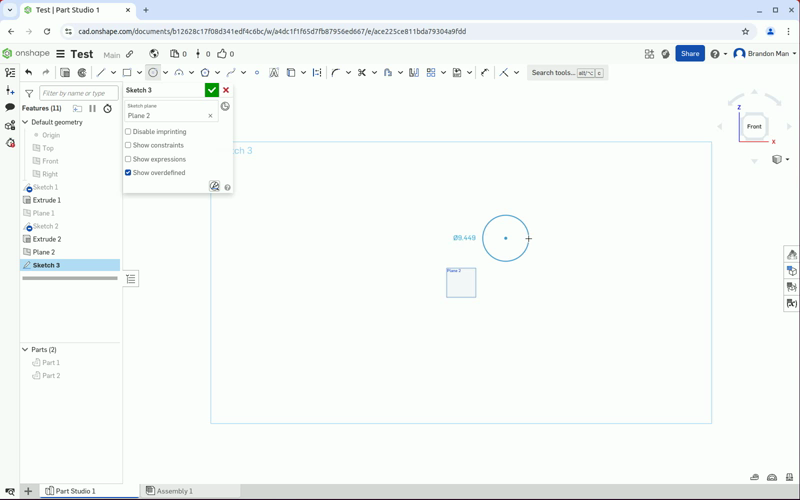
key(esc)
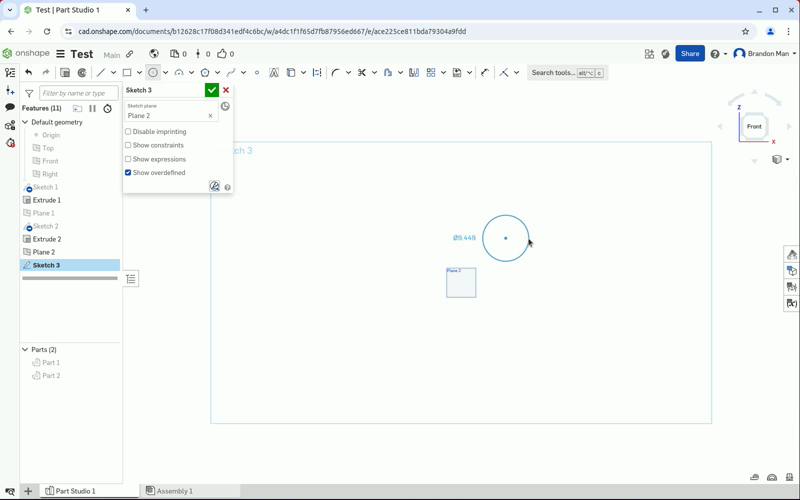
mouse_move(500, 227)
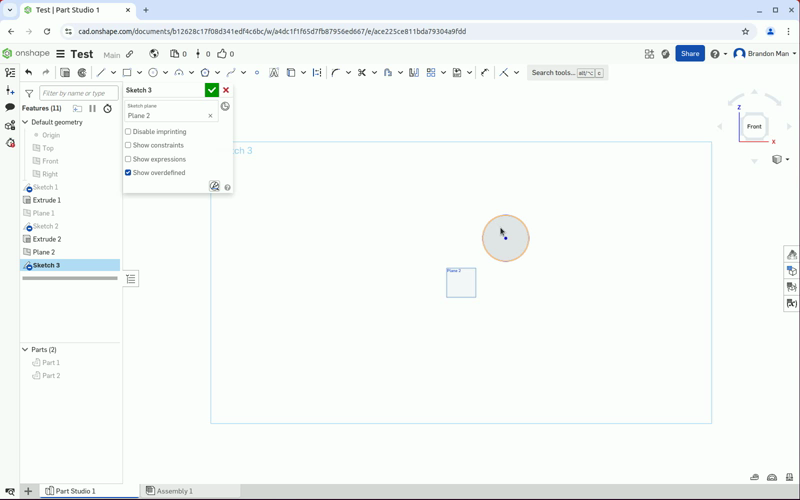
scroll(6)
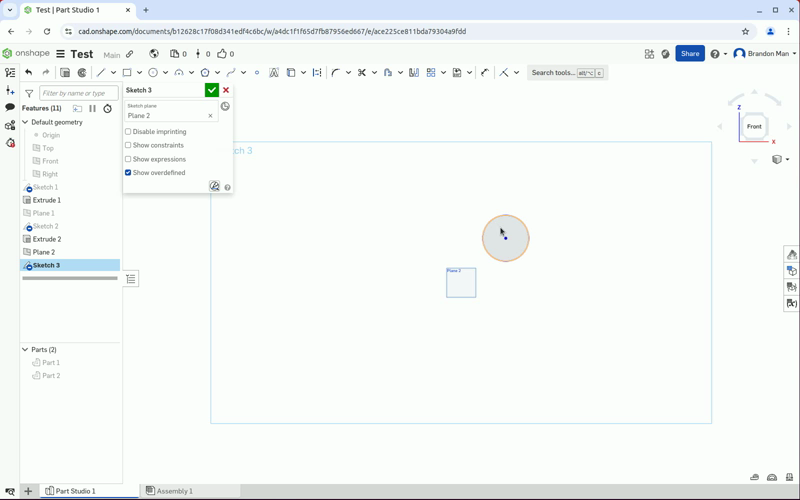
scroll(6)
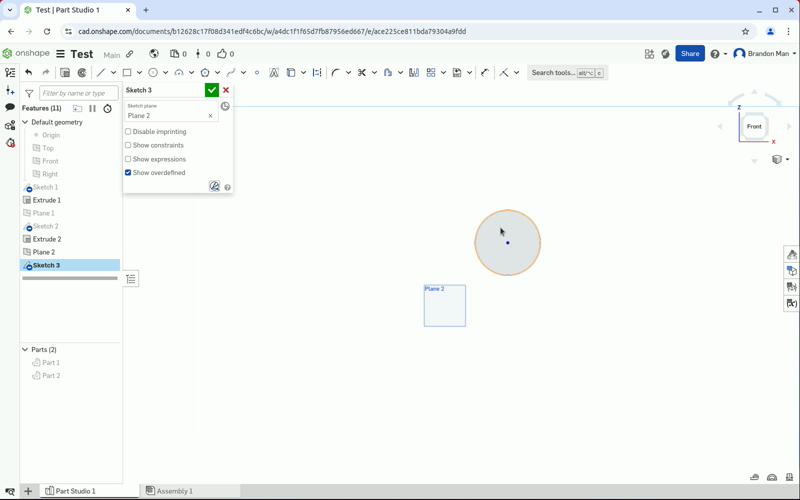
scroll(6)
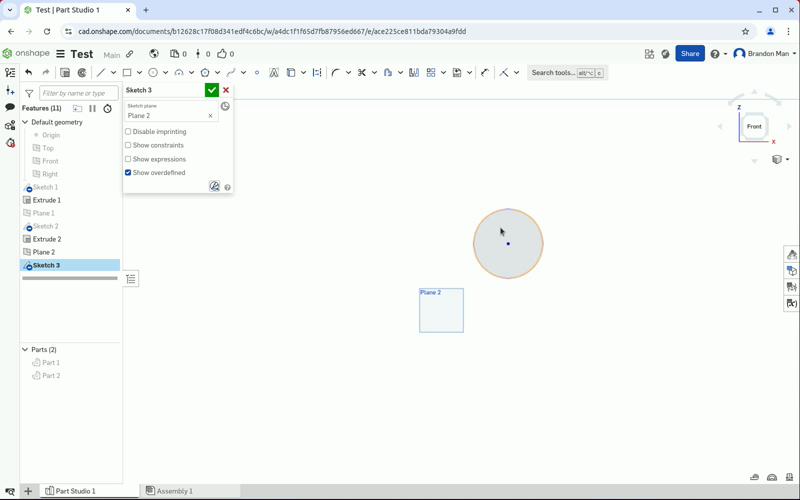
scroll(6)
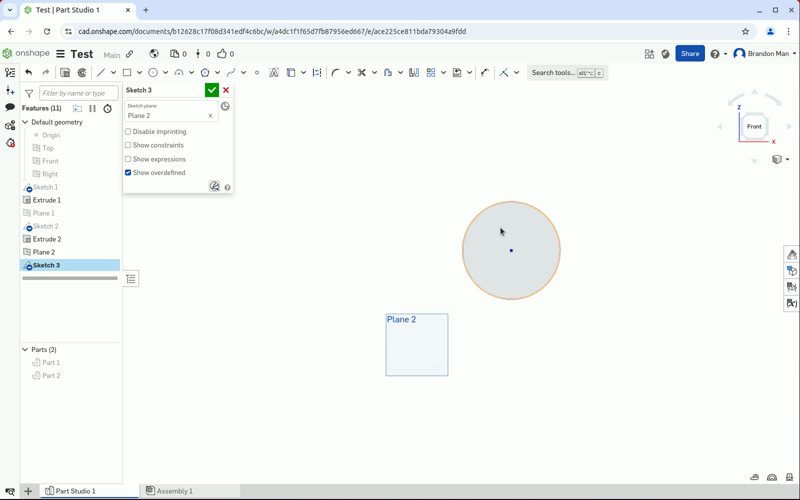
scroll(6)
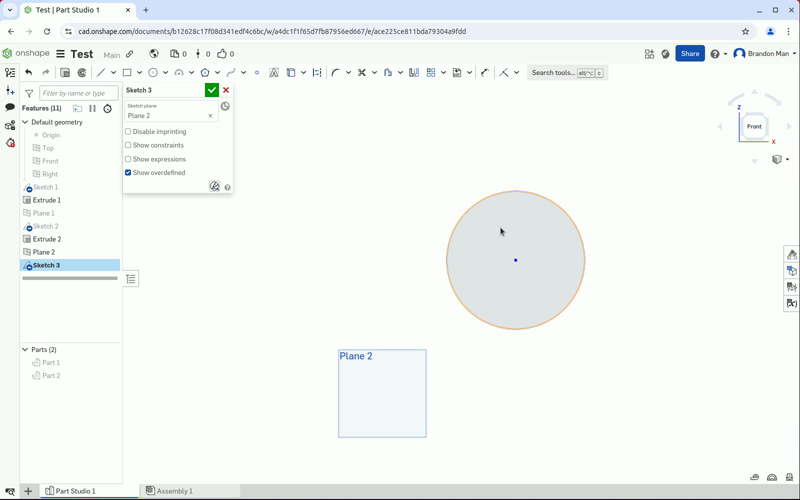
scroll(6)
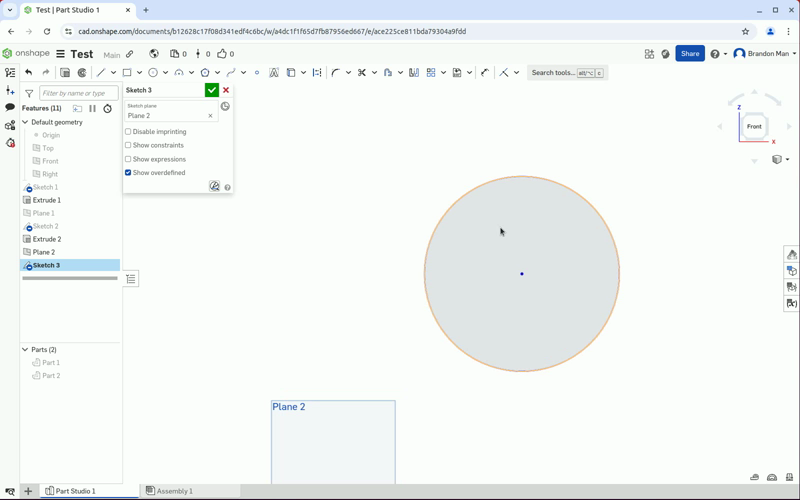
scroll(6)
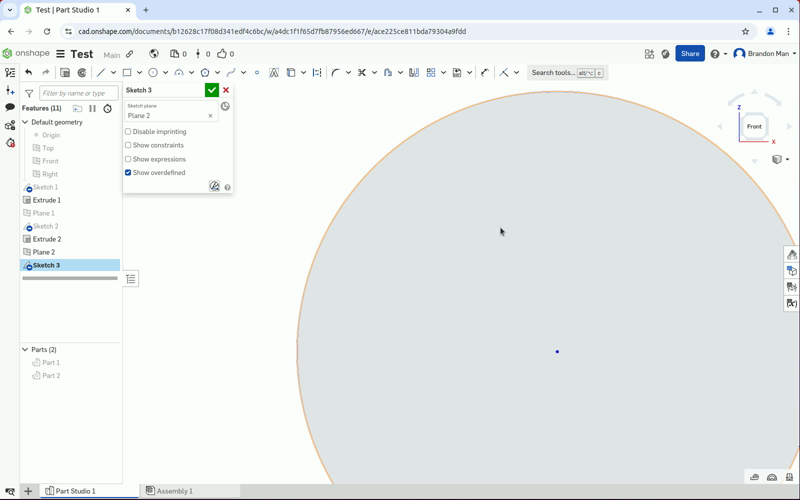
click(500, 227)
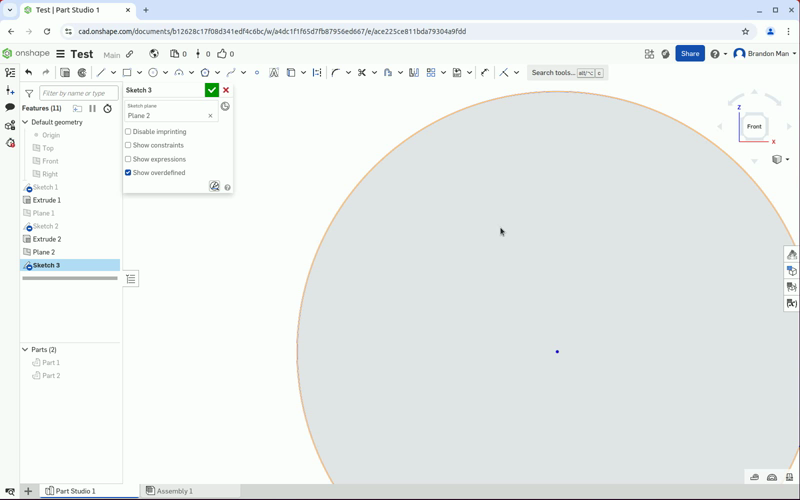
scroll(-6)
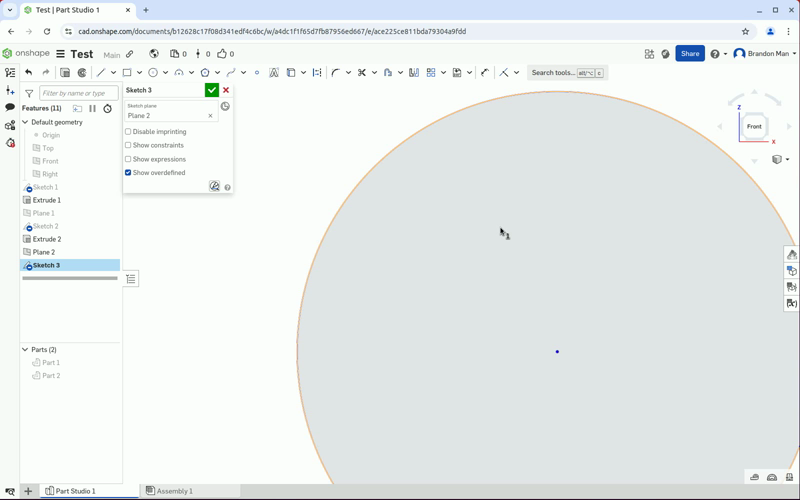
scroll(-6)
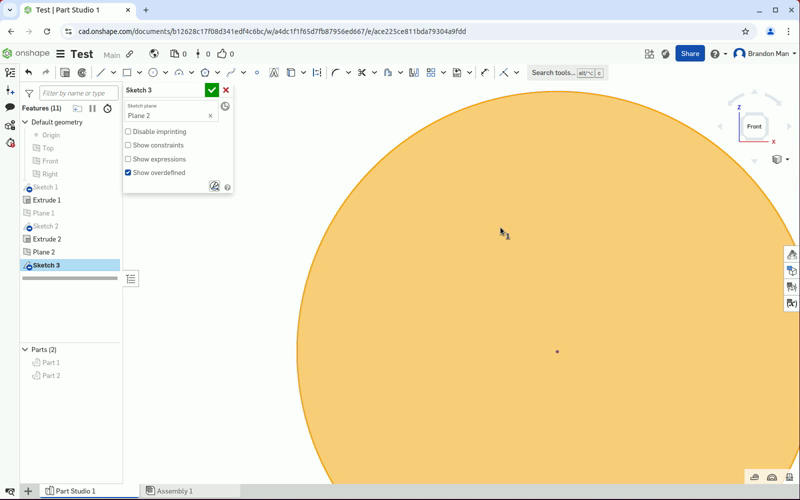
scroll(-6)
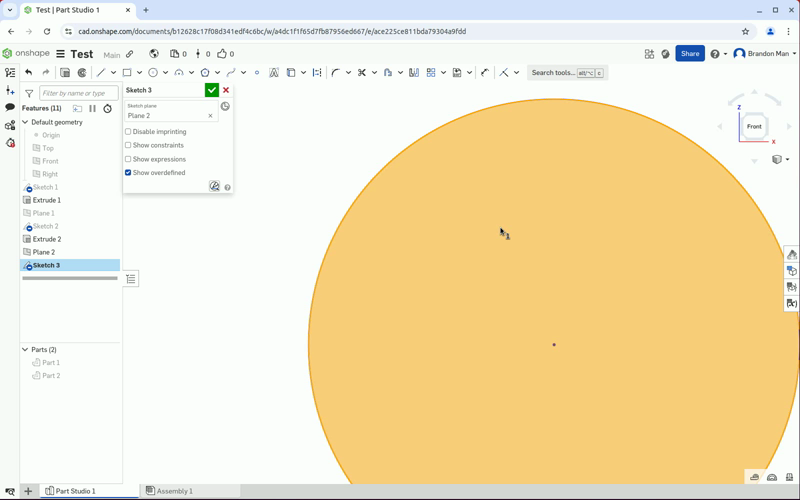
scroll(-6)
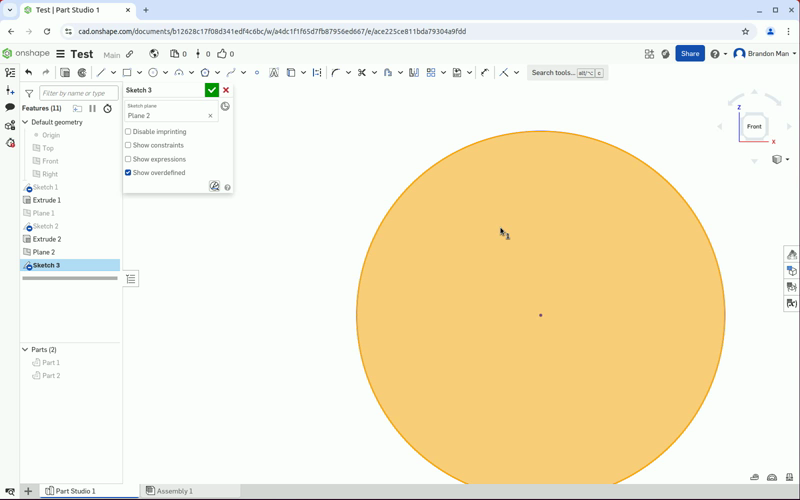
scroll(-6)
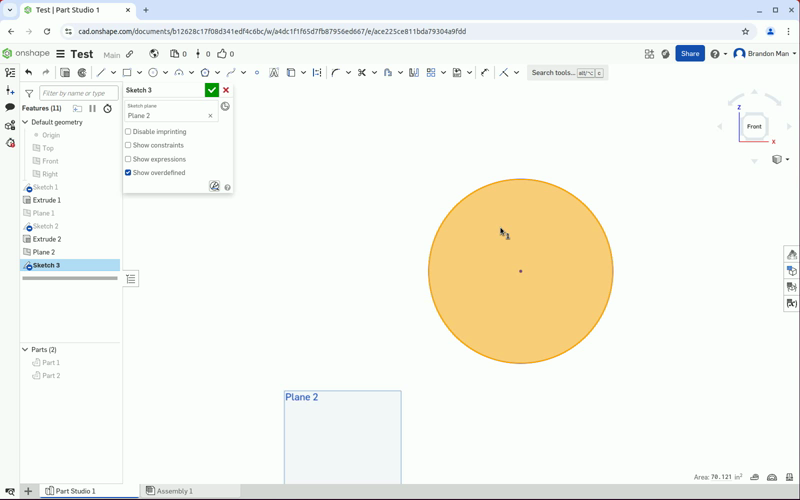
scroll(-6)
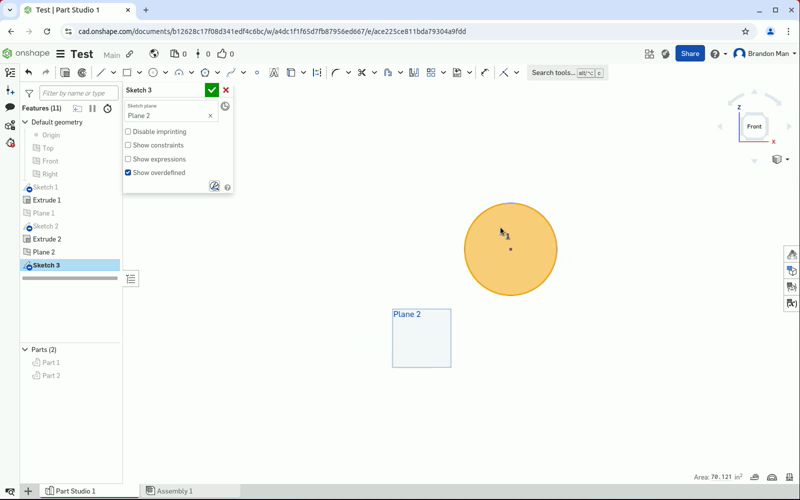
scroll(-6)
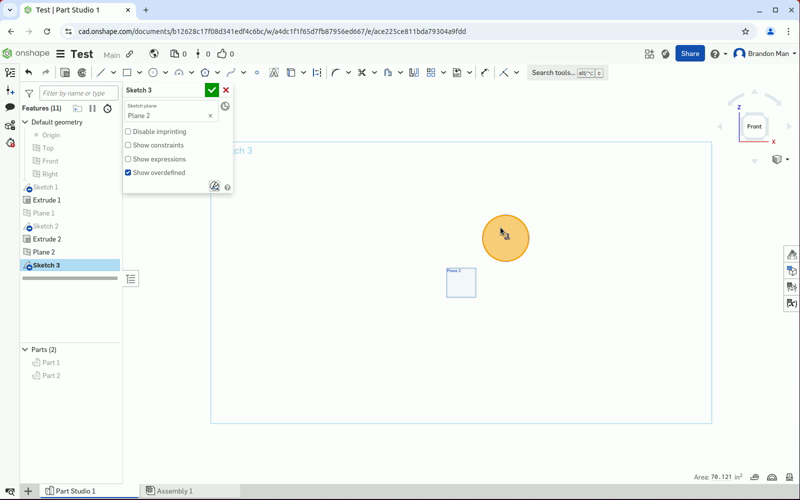
mouse_move(73, 352)
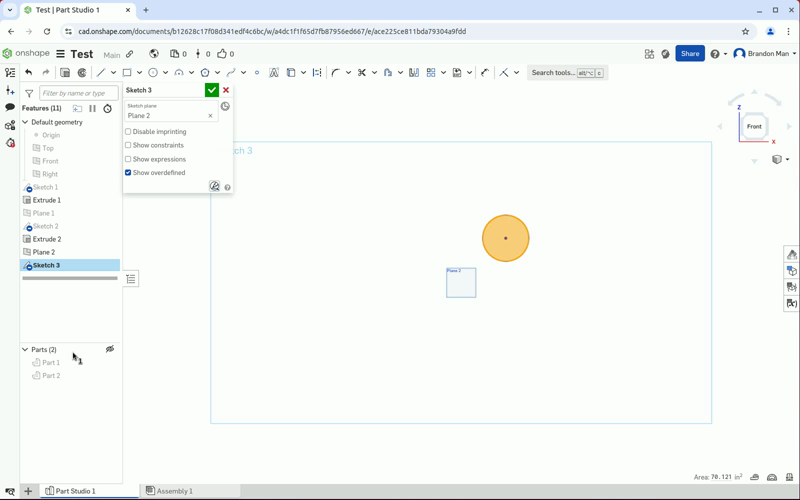
key(shift+y)
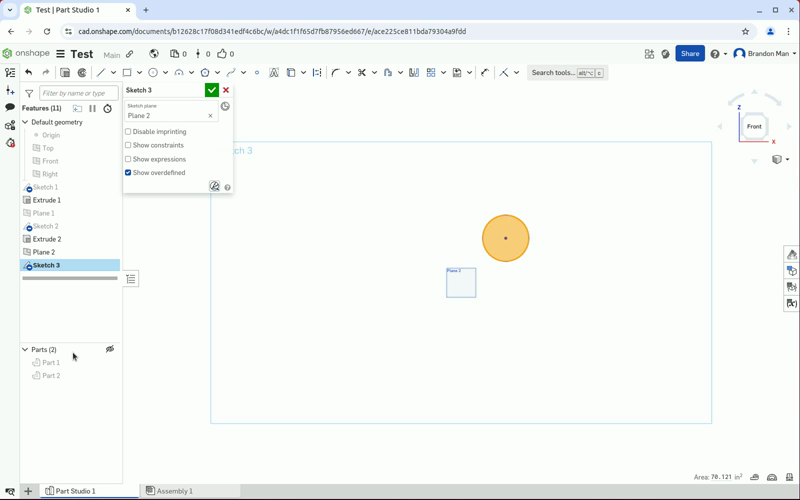
key(shift+e)
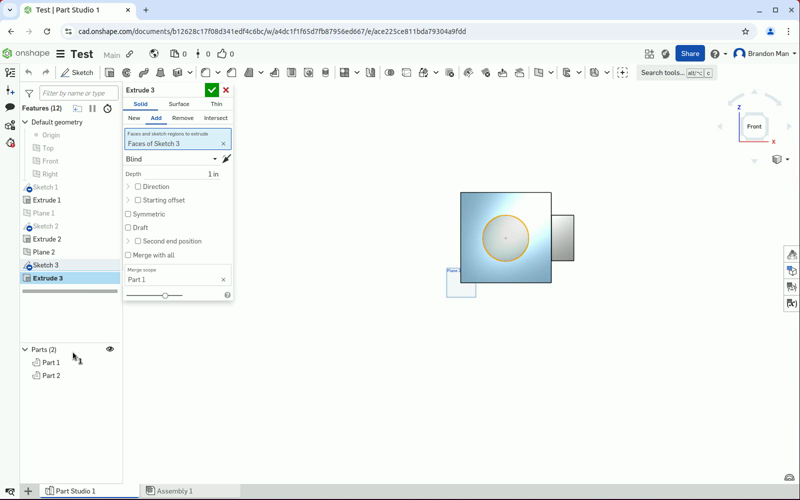
mouse_move(143, 106)
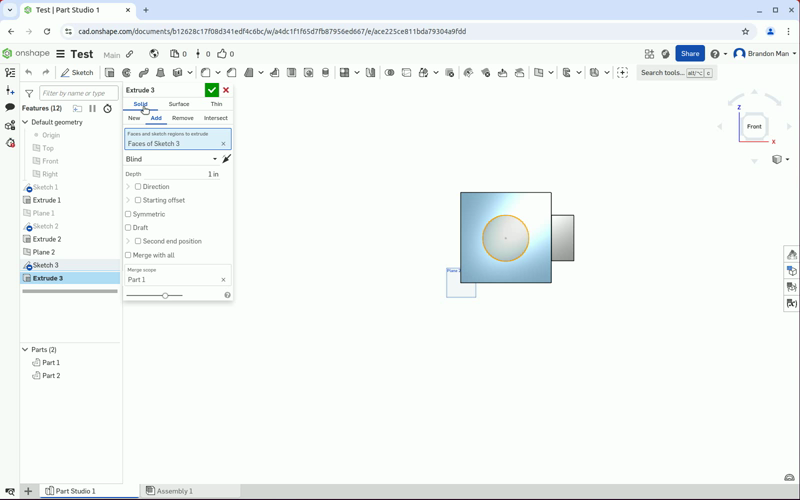
click(143, 106)
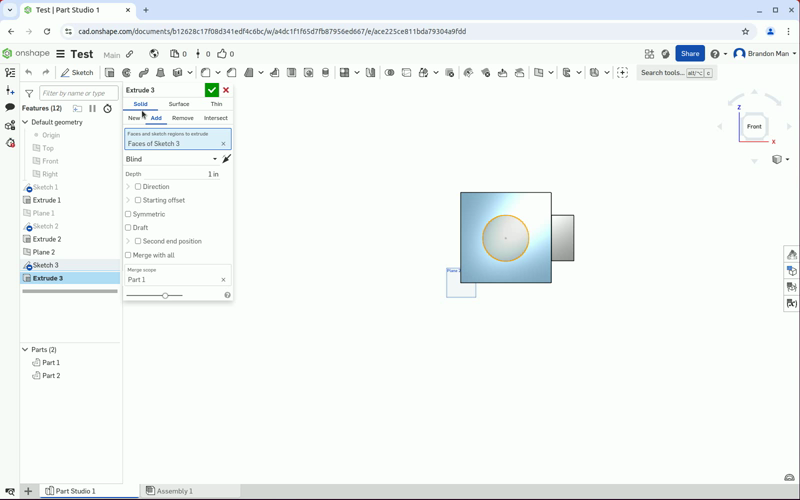
mouse_move(137, 120)
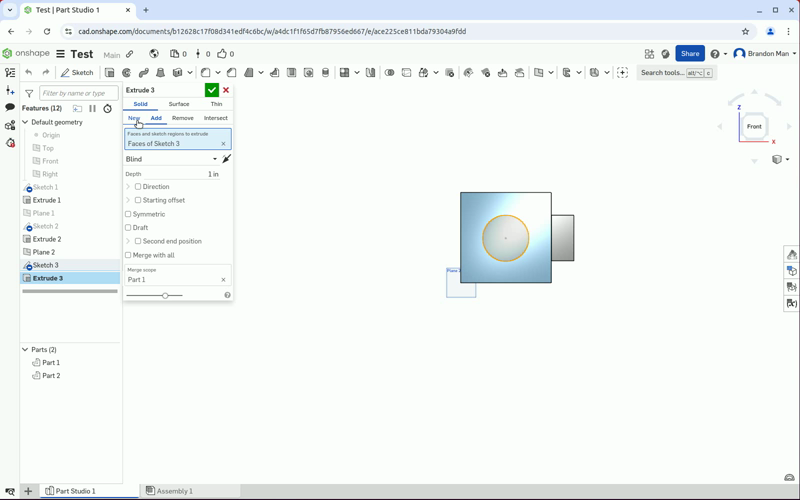
click(137, 120)
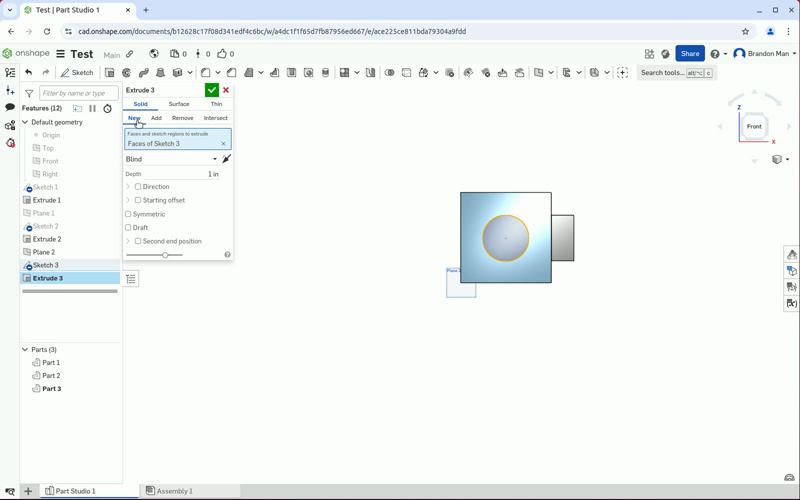
key(tab, 4)
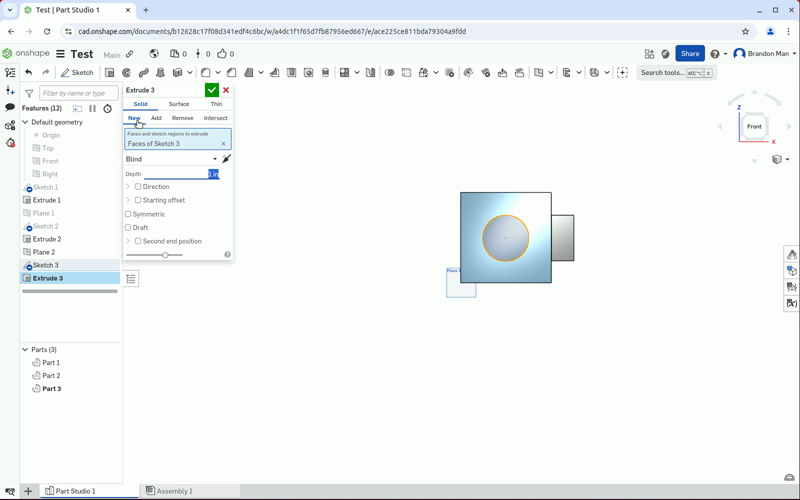
text(4.574)
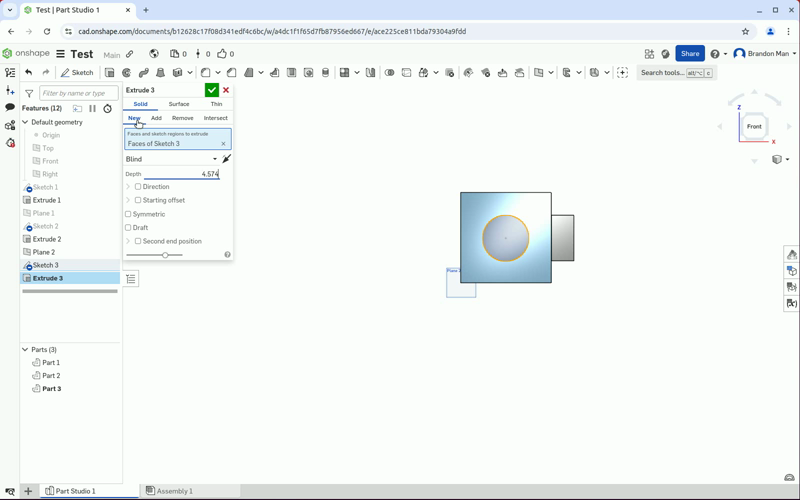
key(enter)
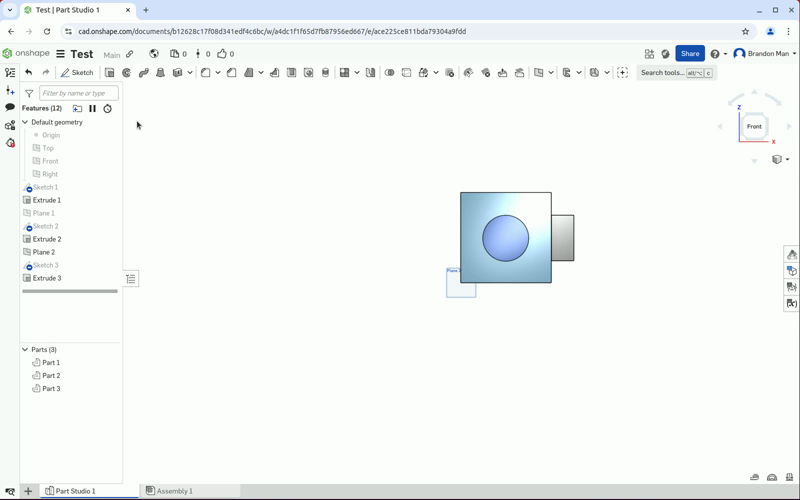
key(shift+h)
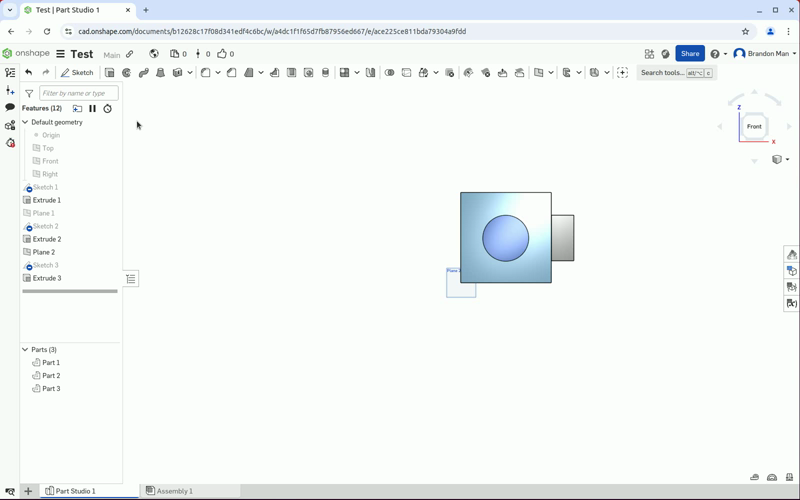
key(shift+h)
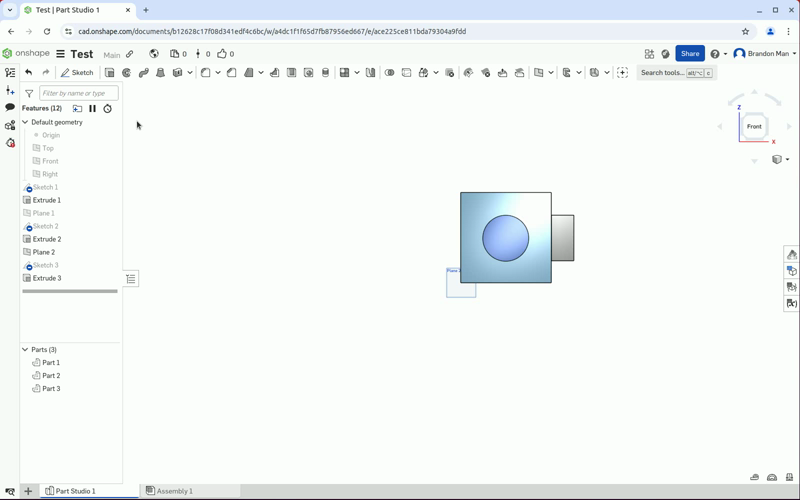
mouse_move(73, 189)
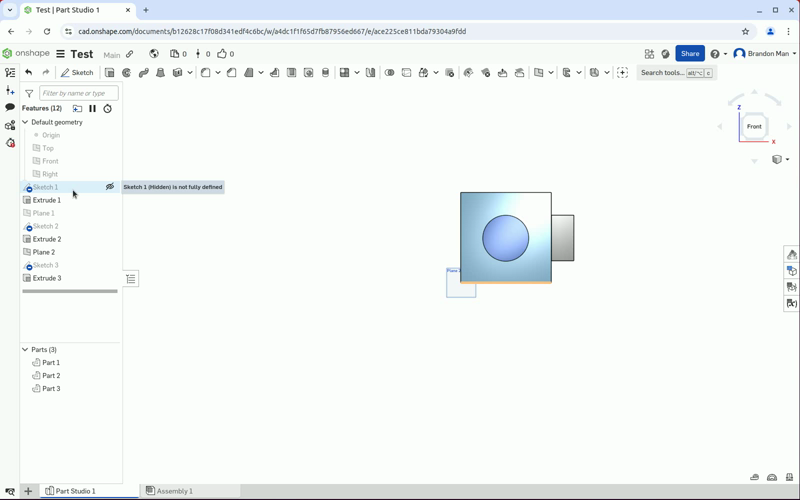
click(73, 189)
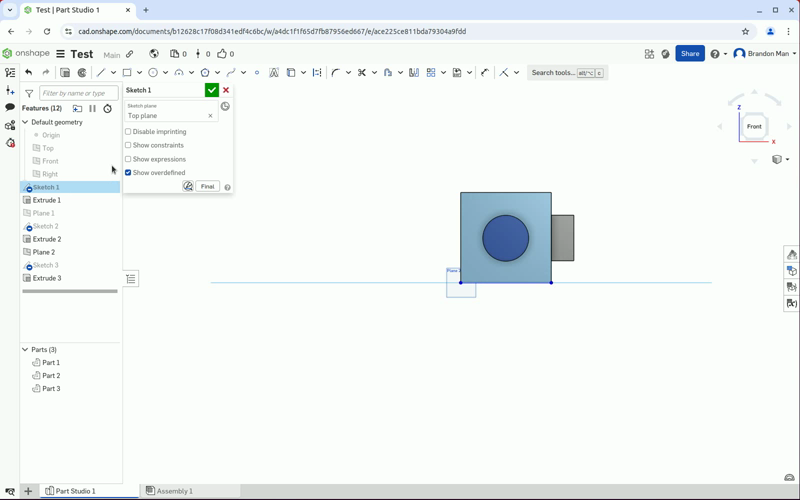
mouse_move(229, 92)
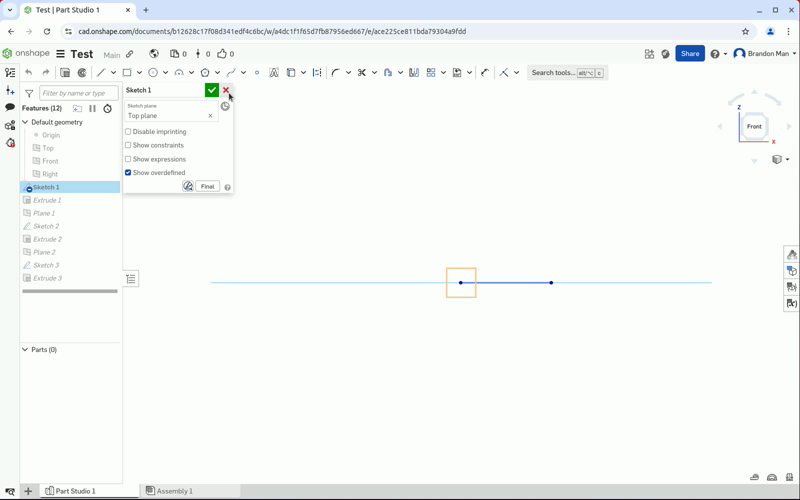
click(229, 92)
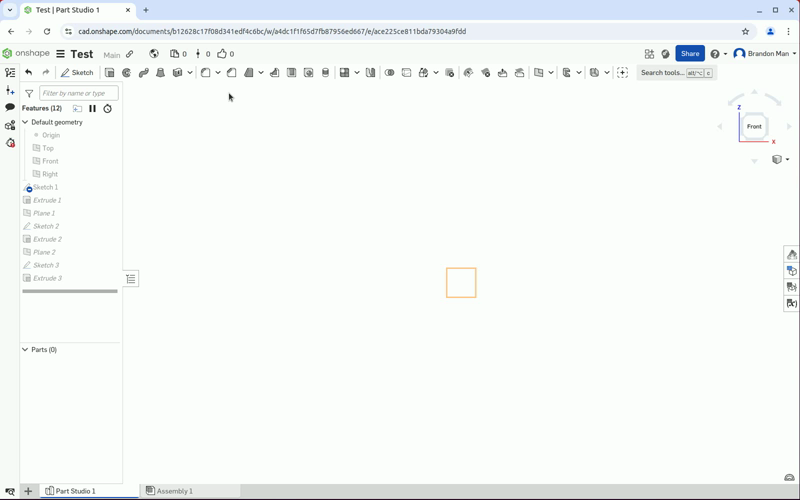
mouse_move(73, 352)
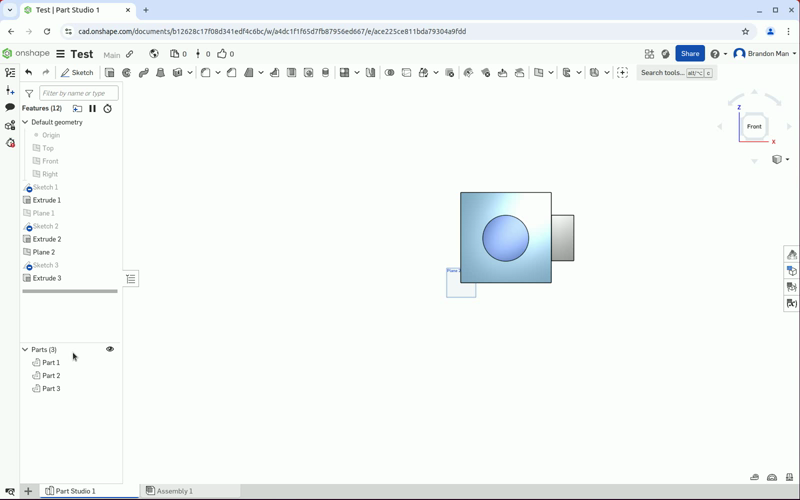
key(y)
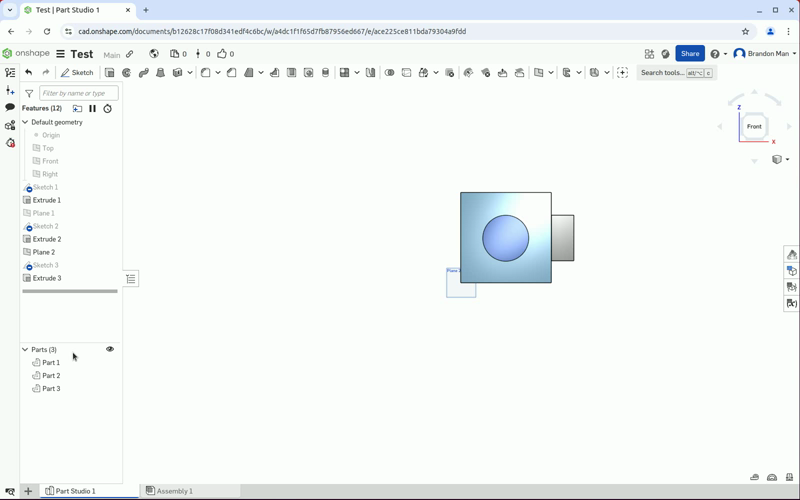
key(shift+p)
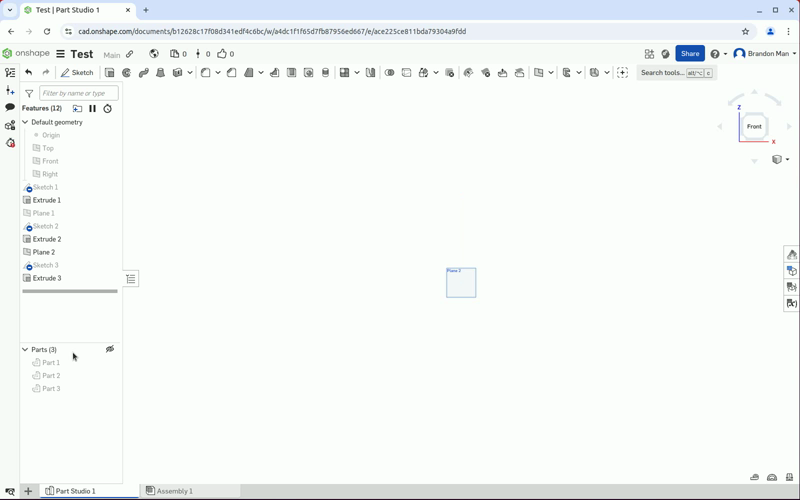
key(space)
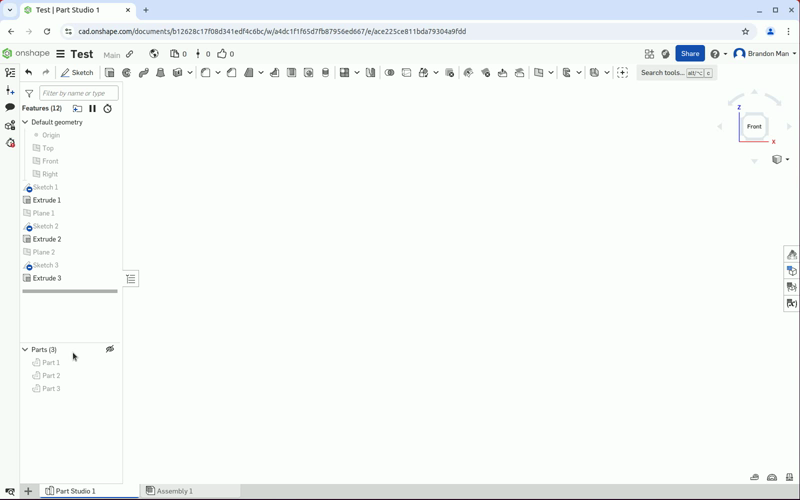
key_down(shift)
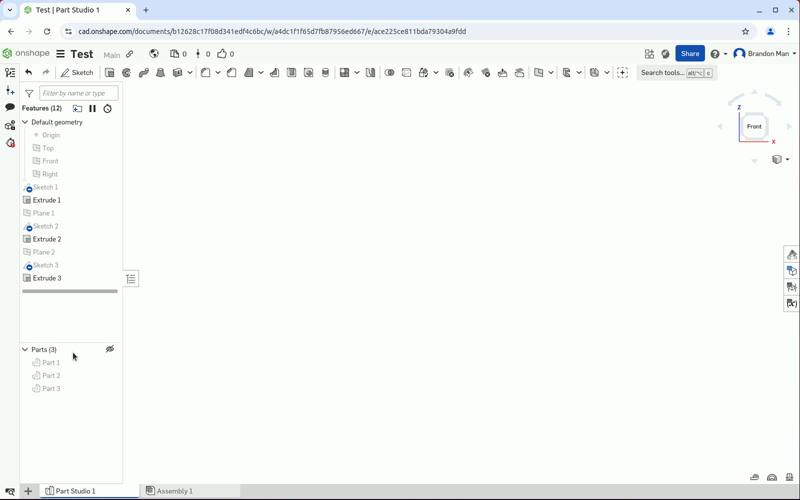
key(down)
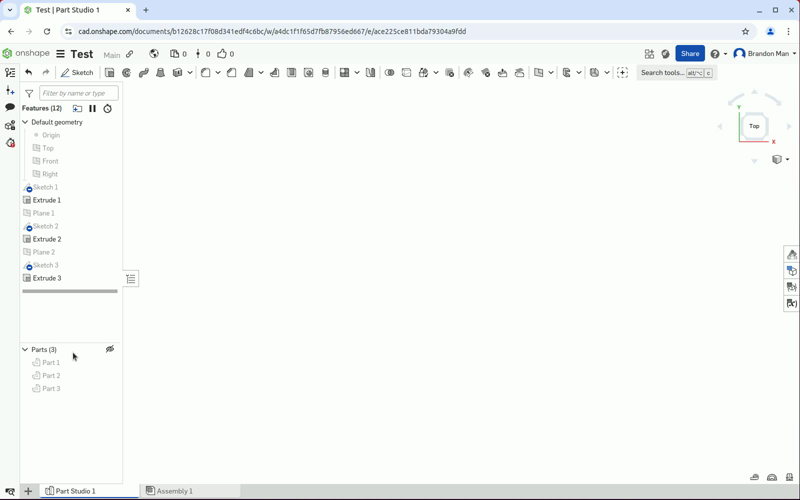
key_up(shift)
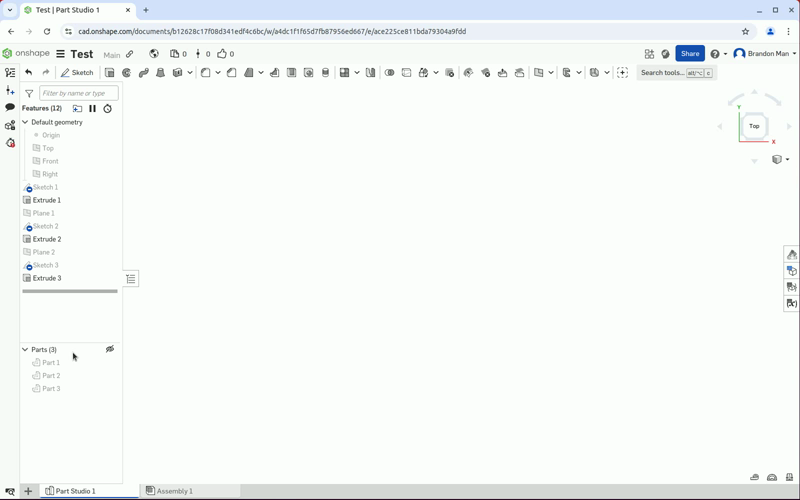
mouse_move(73, 352)
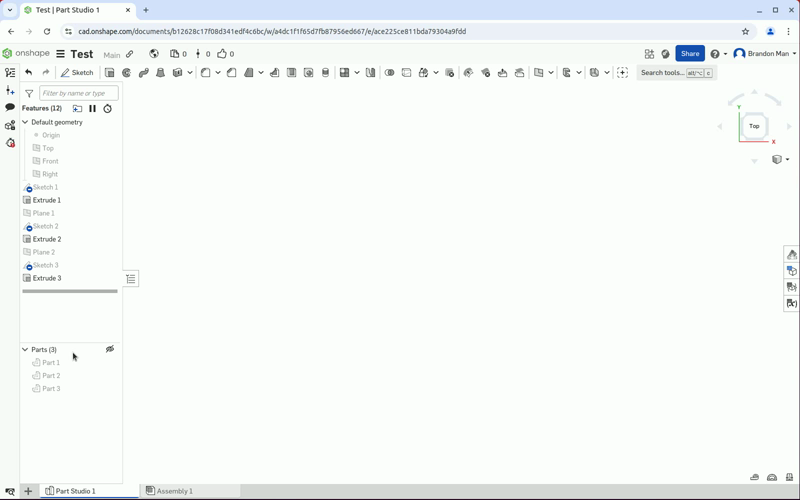
key(shift+y)
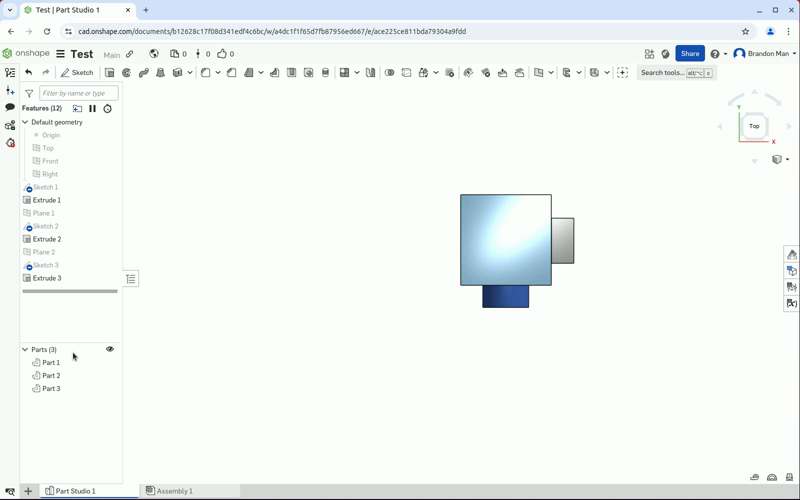
mouse_move(541, 75)
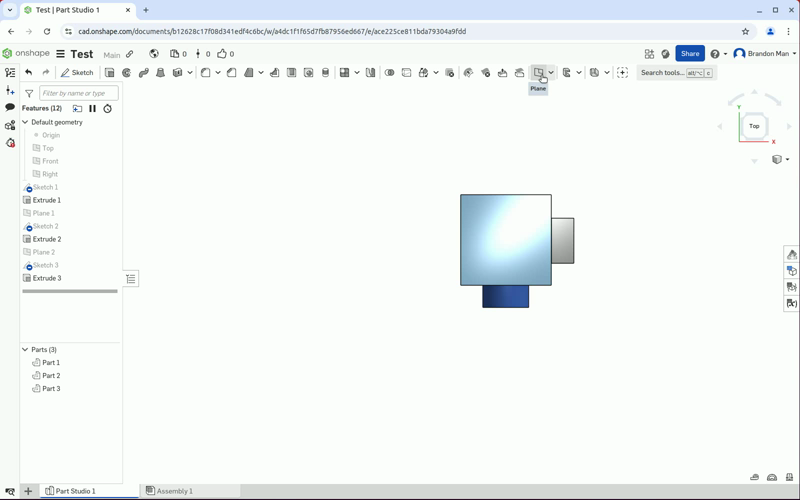
click(541, 75)
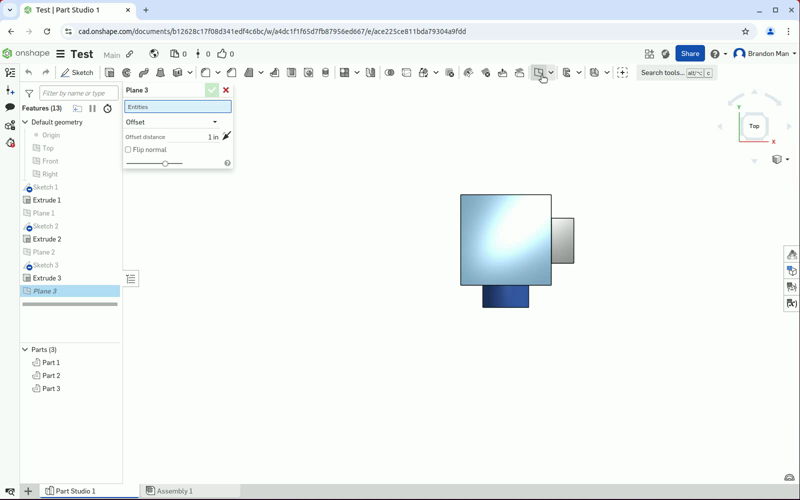
mouse_move(73, 150)
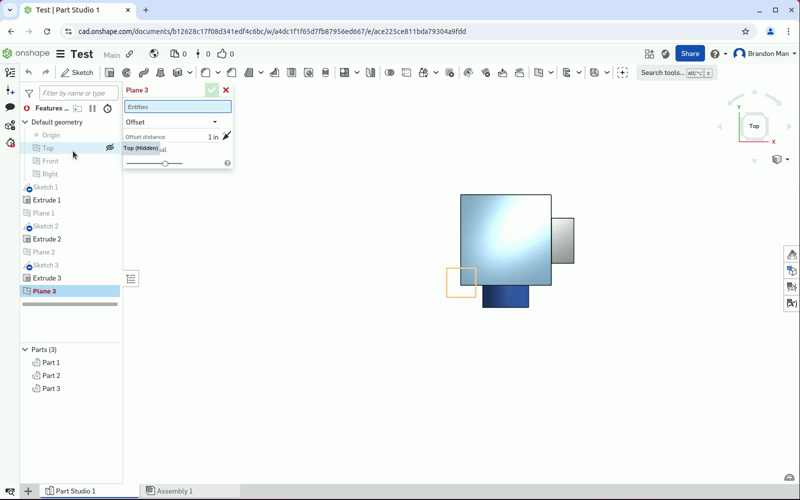
click(73, 150)
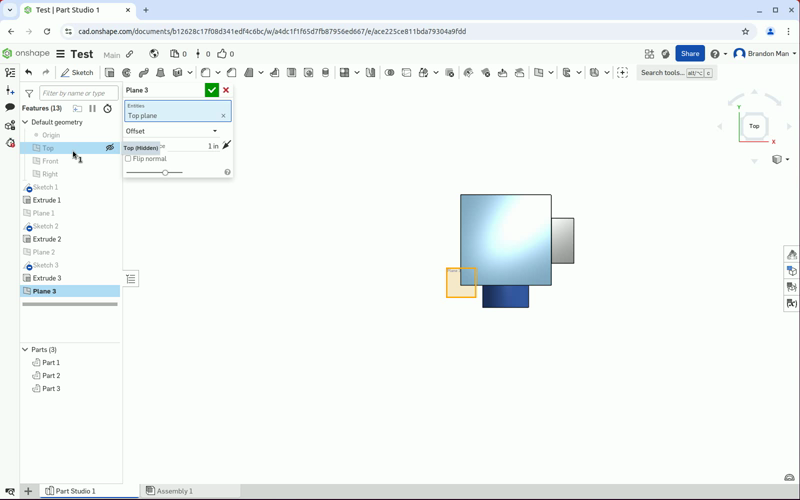
key(tab, 2)
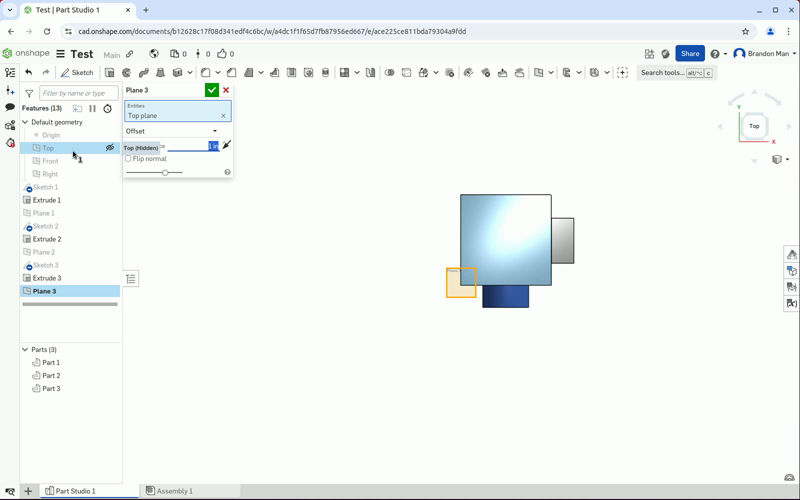
text(18.548)
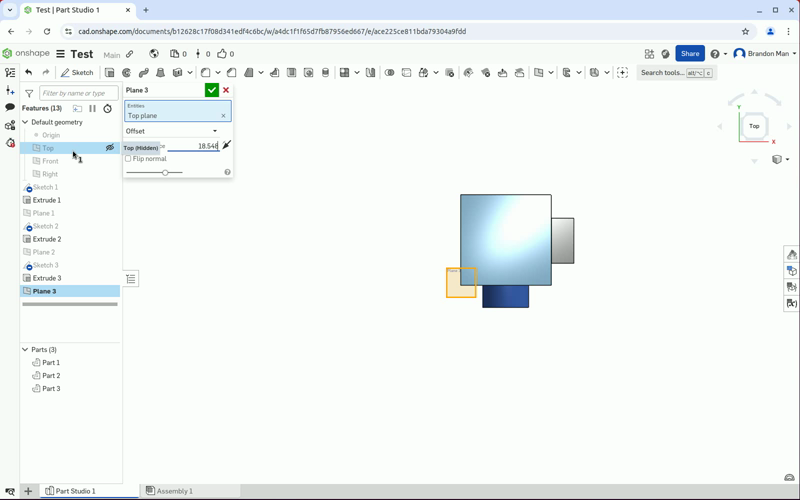
key(enter, 2)
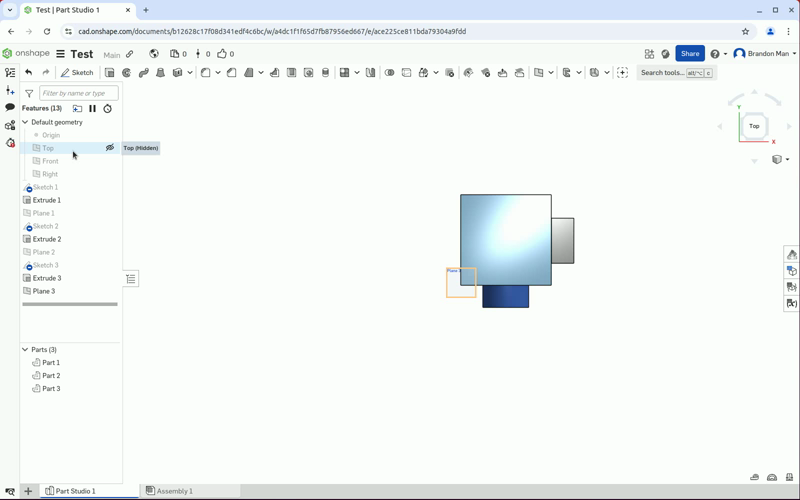
key(shift+s)
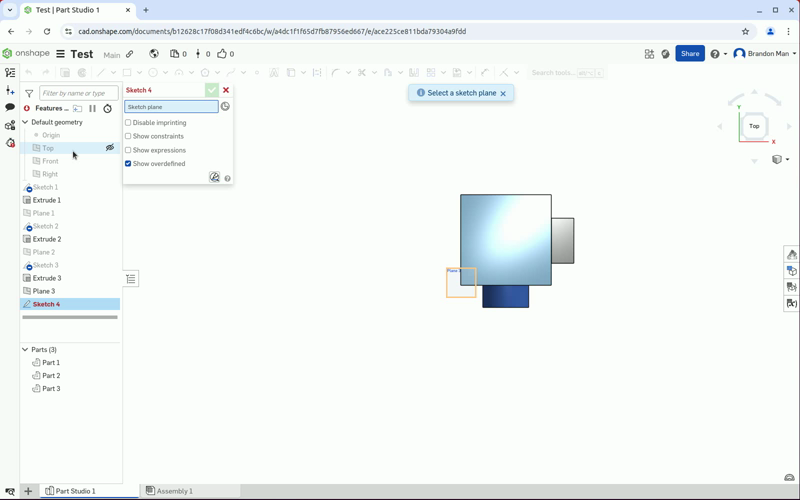
mouse_move(73, 293)
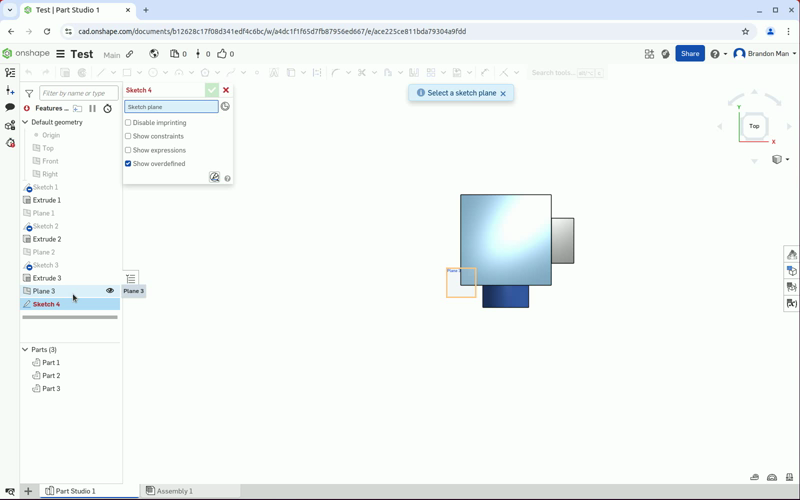
click(73, 293)
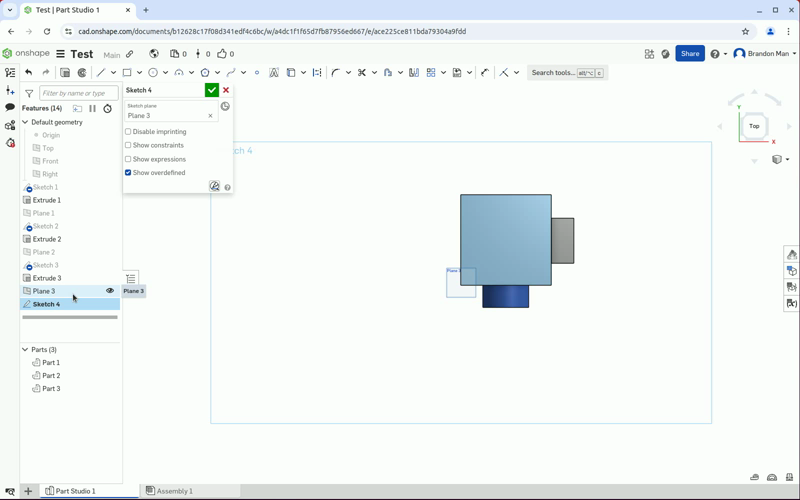
mouse_move(73, 352)
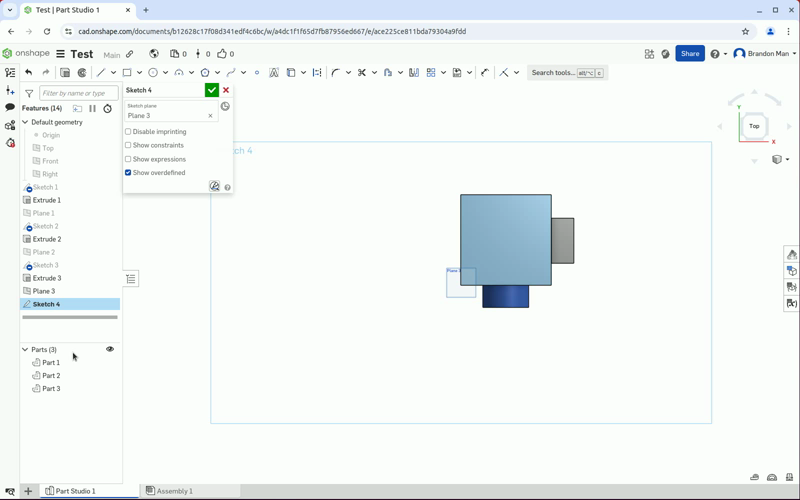
key(y)
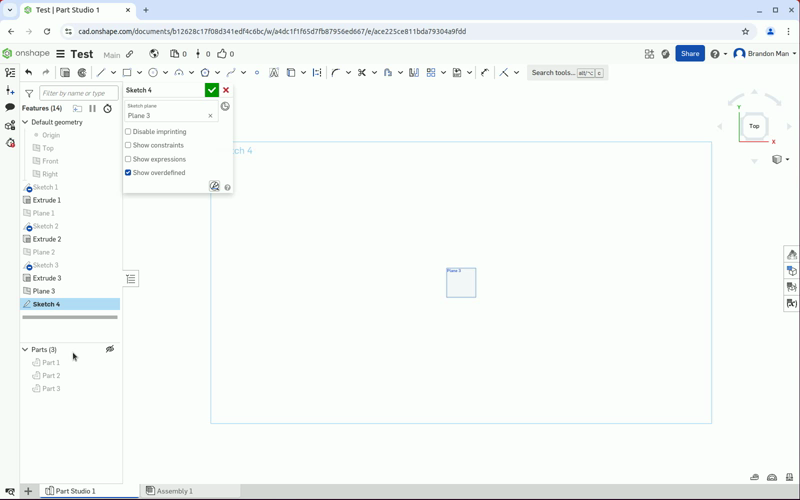
key(c)
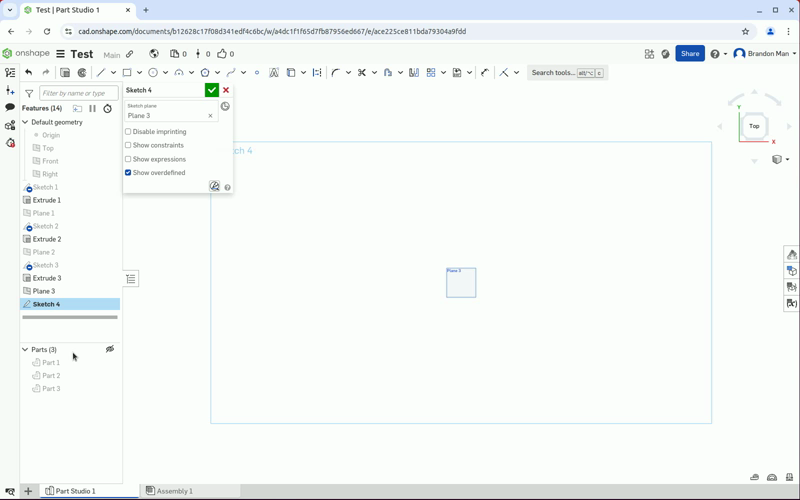
key_down(shift)
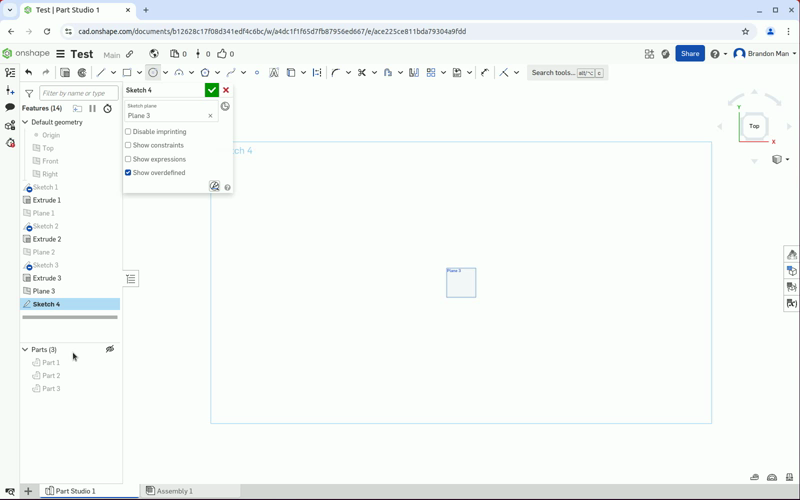
mouse_move(505, 240)
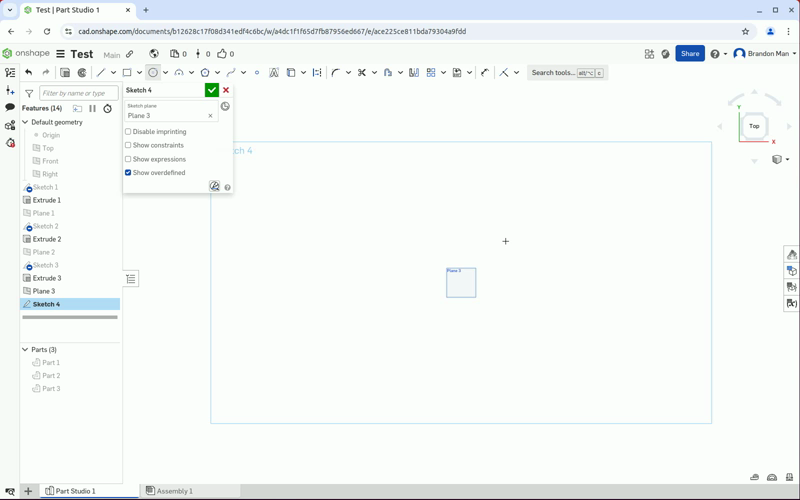
click(505, 240)
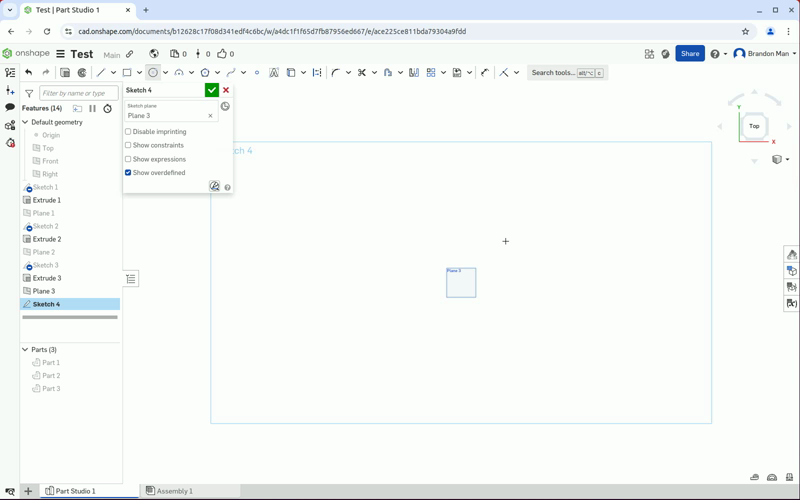
key_up(shift)
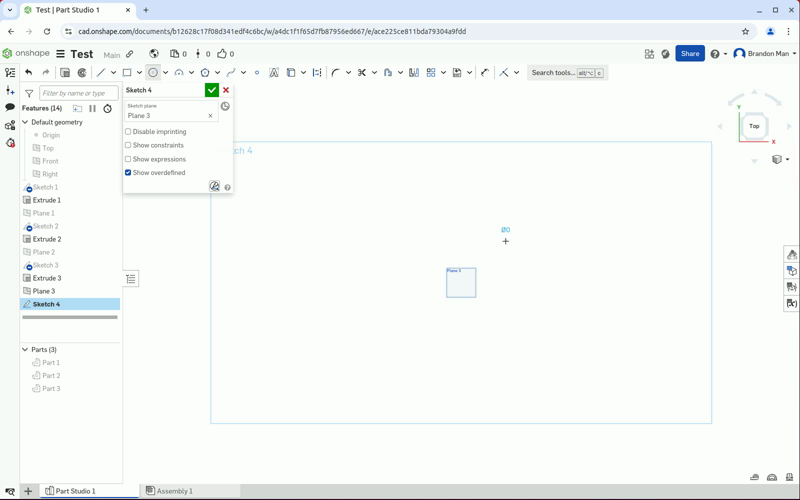
mouse_move(528, 240)
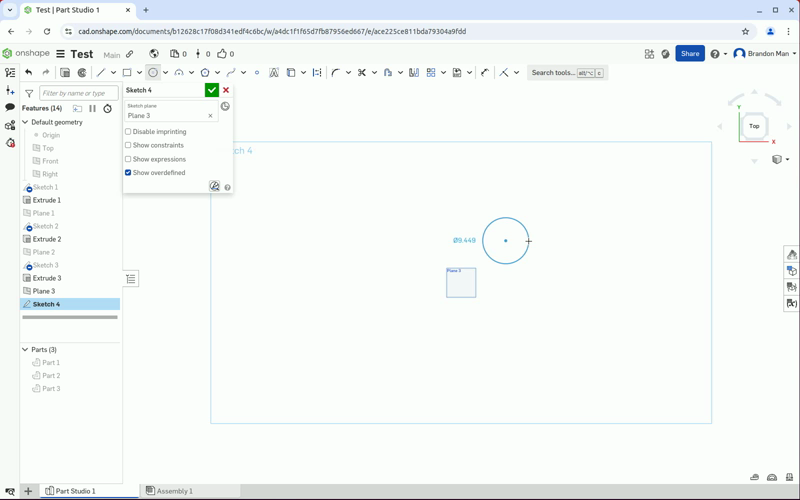
click(528, 240)
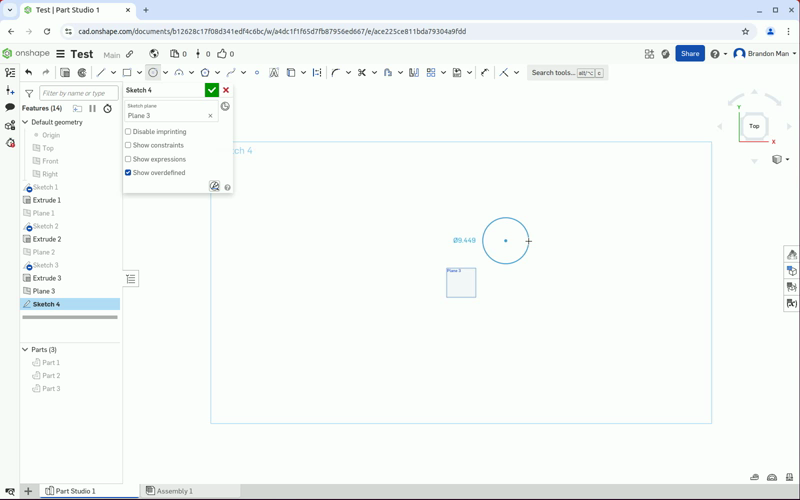
key(esc)
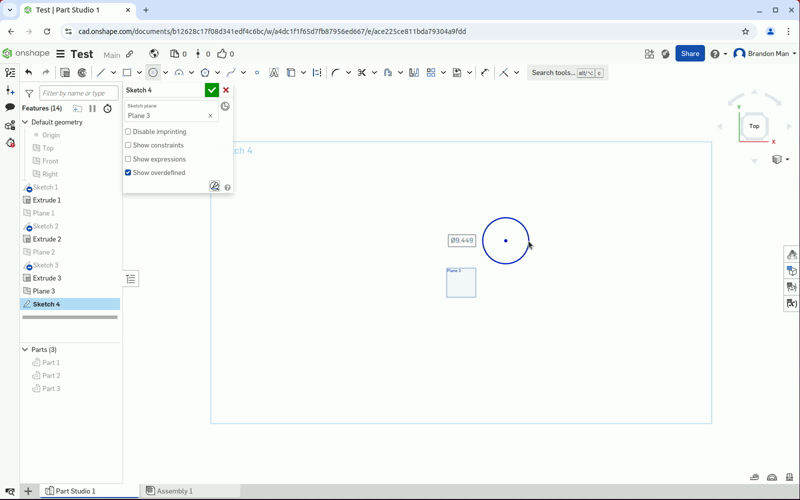
mouse_move(502, 234)
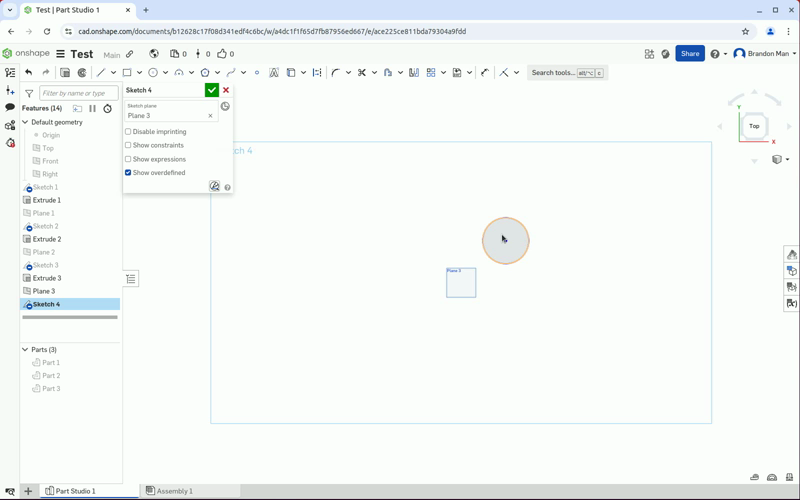
scroll(6)
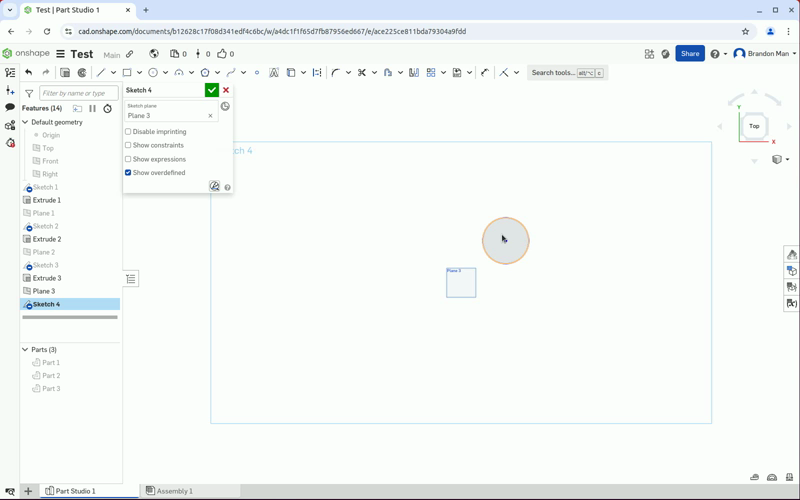
scroll(6)
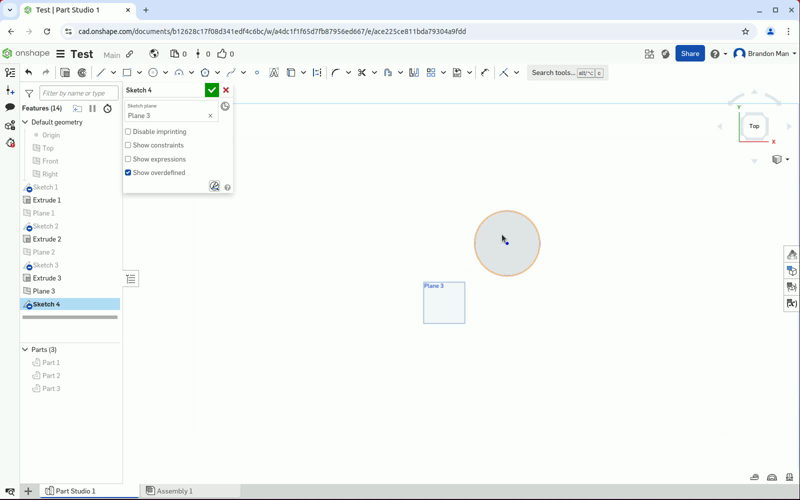
scroll(6)
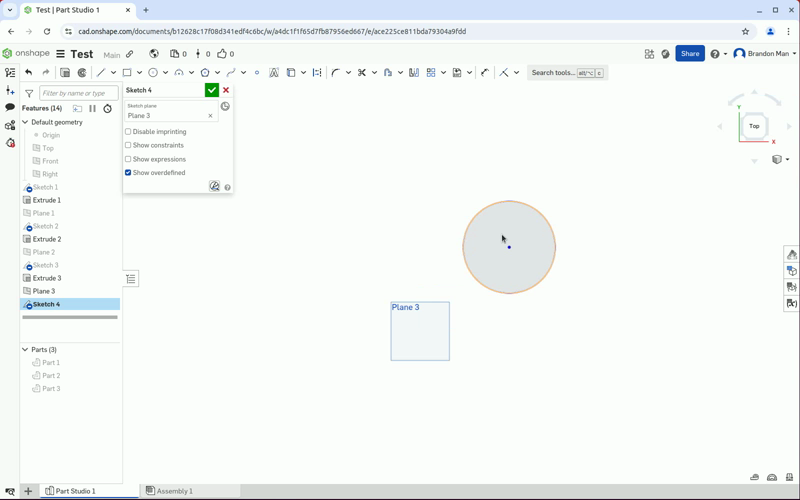
scroll(6)
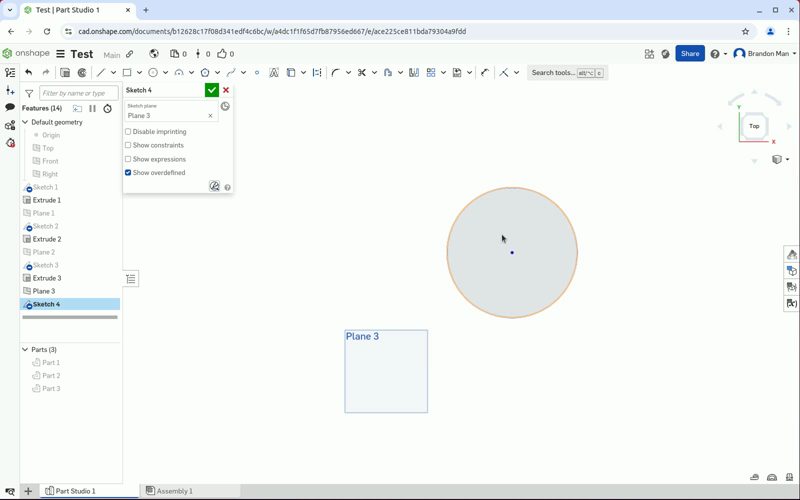
scroll(6)
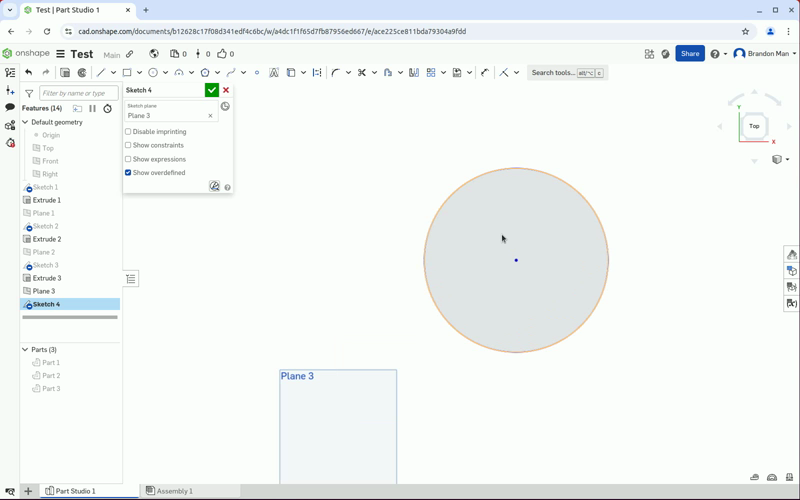
scroll(6)
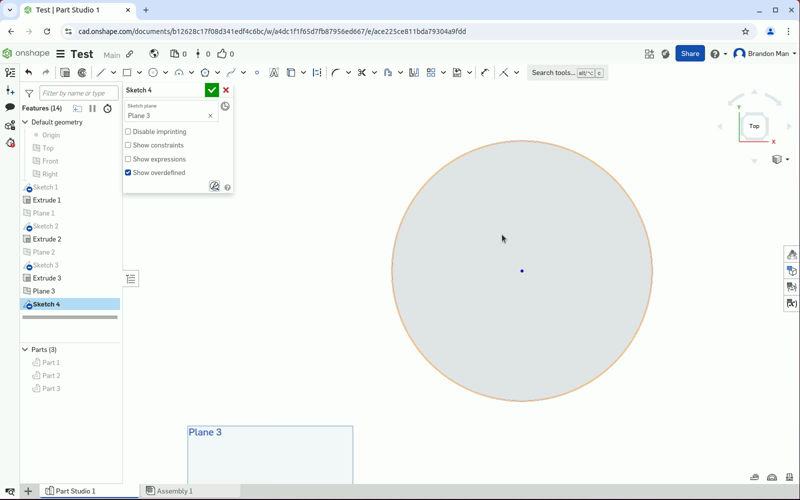
scroll(6)
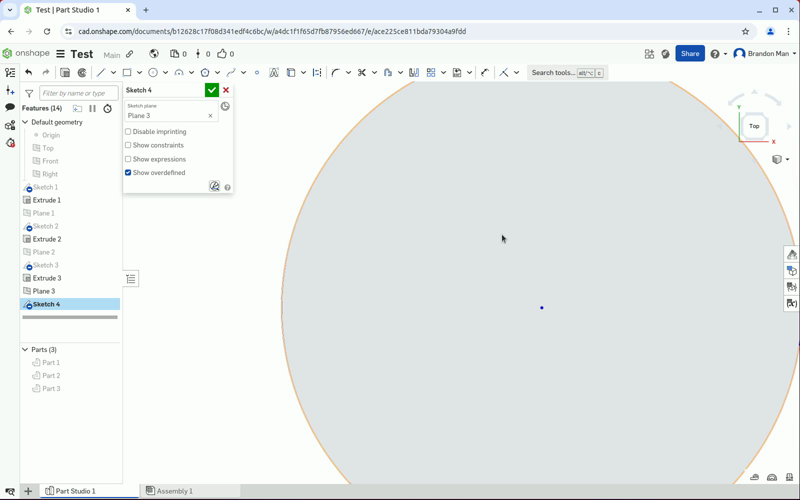
click(502, 234)
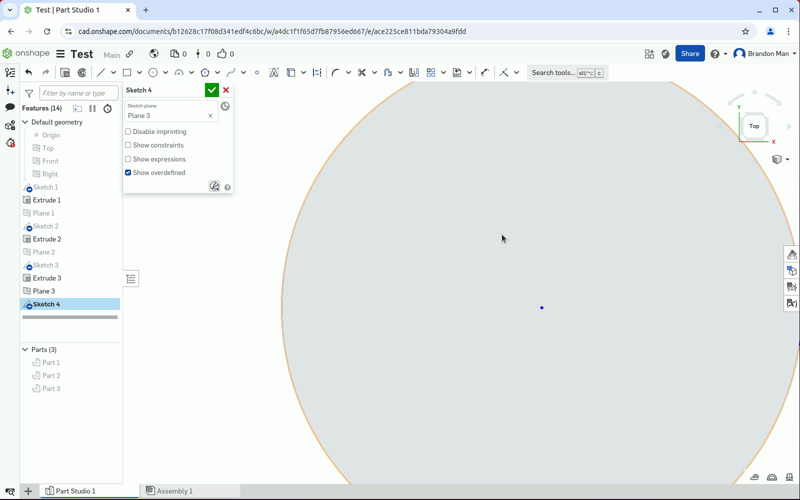
scroll(-6)
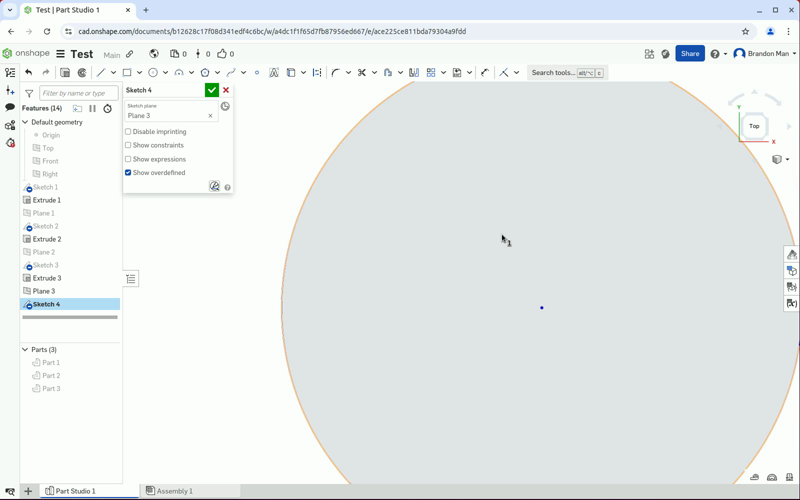
scroll(-6)
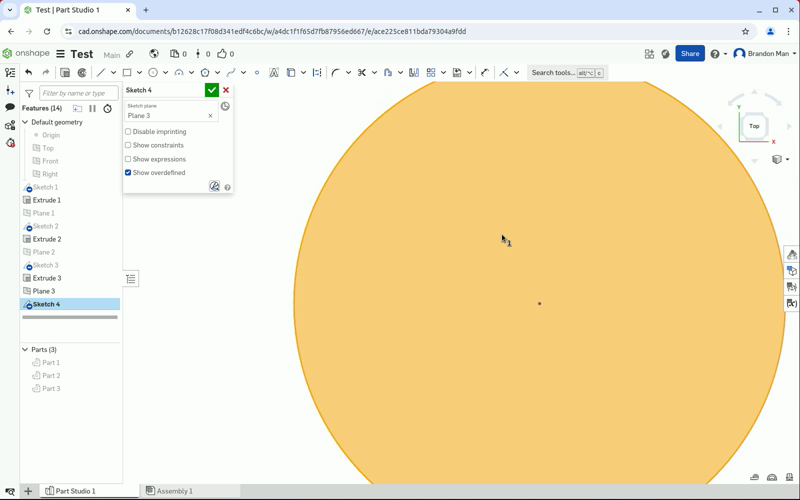
scroll(-6)
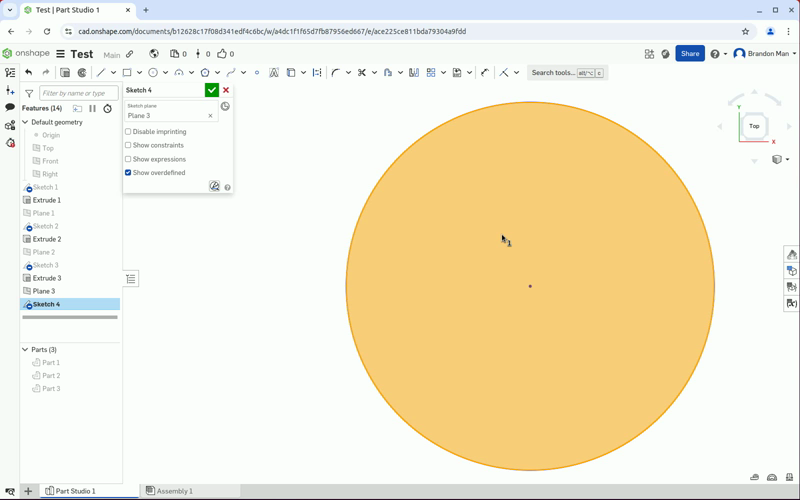
scroll(-6)
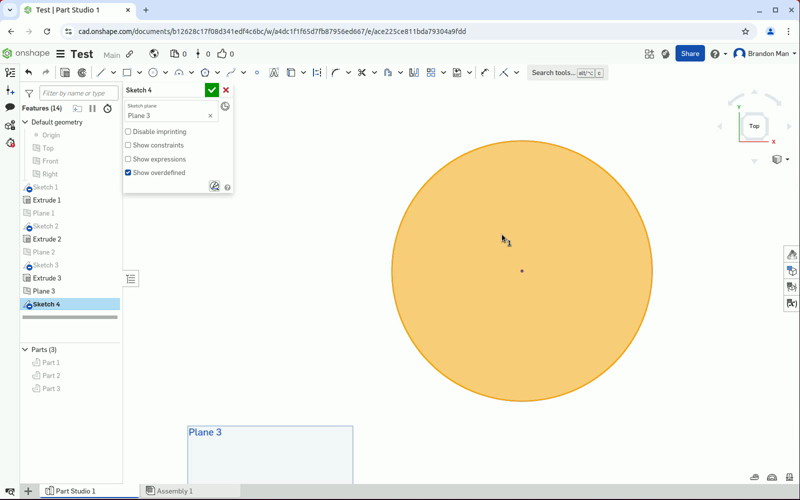
scroll(-6)
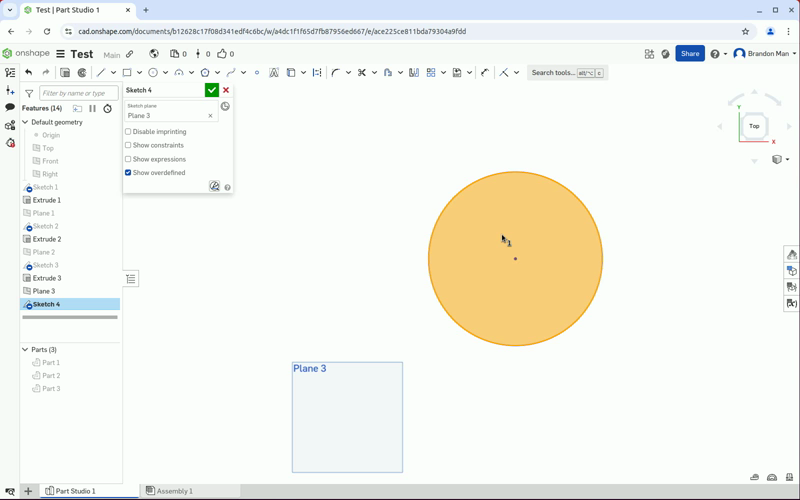
scroll(-6)
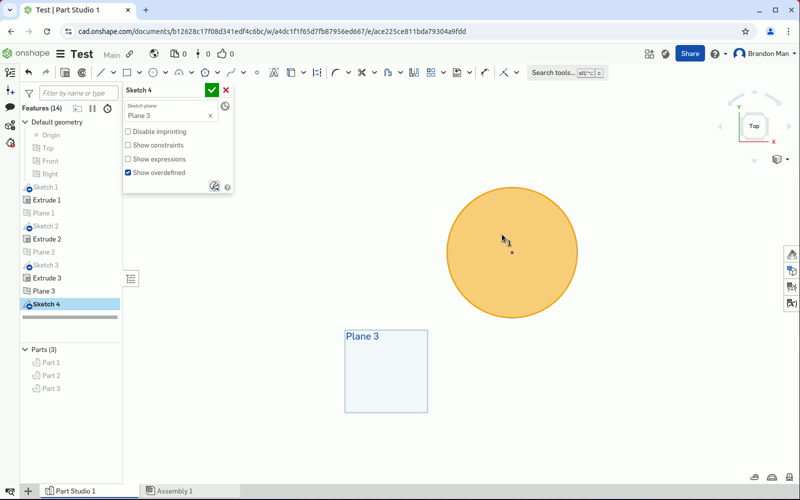
scroll(-6)
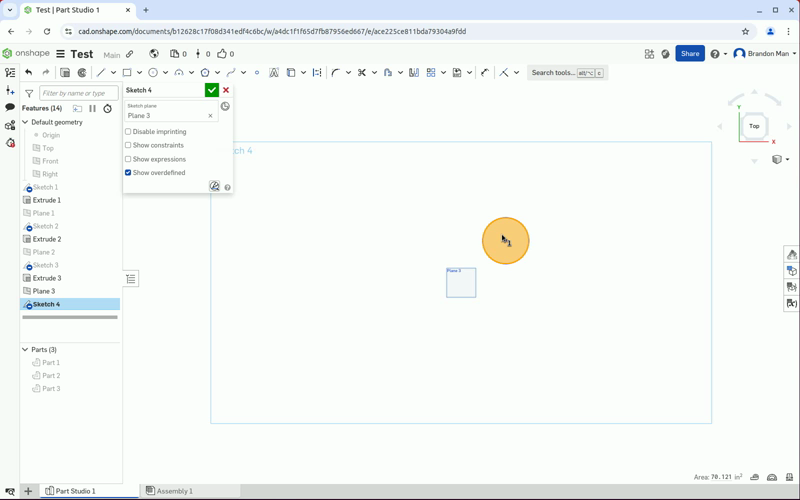
mouse_move(73, 352)
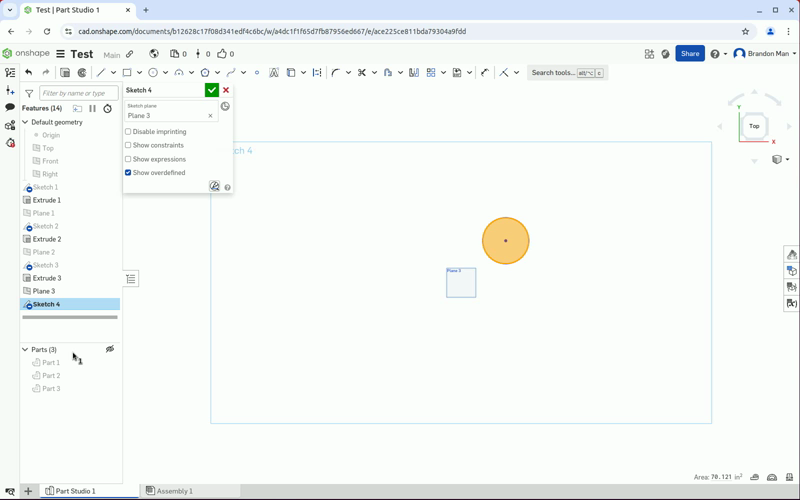
key(shift+y)
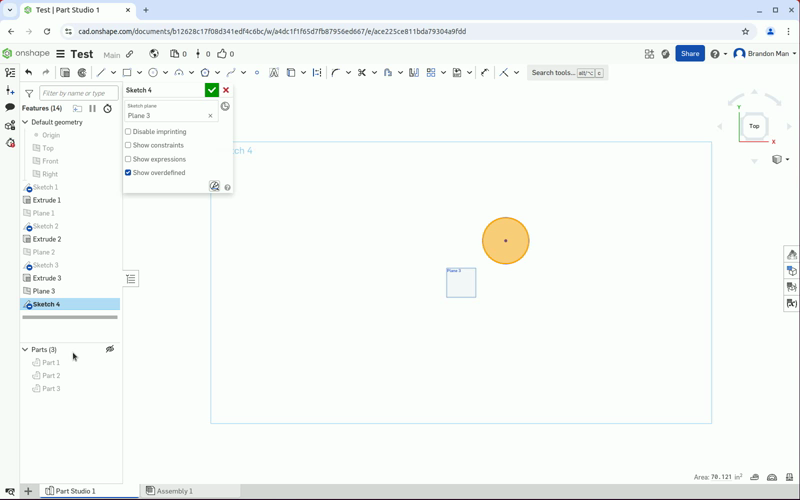
key(shift+e)
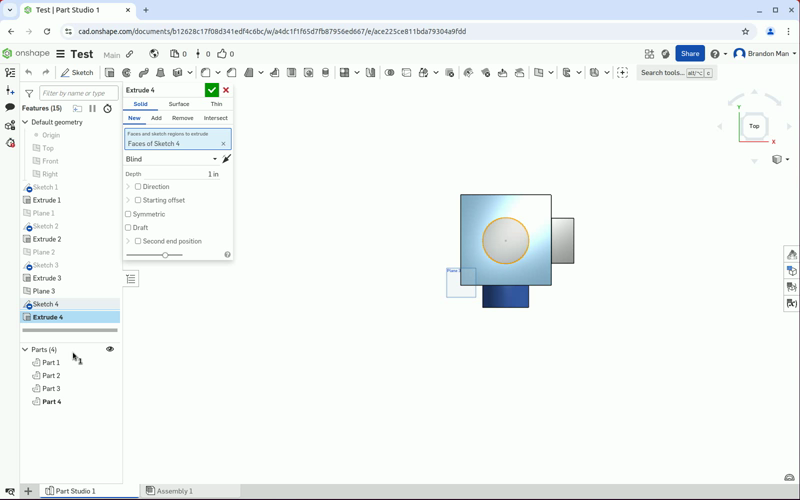
mouse_move(143, 106)
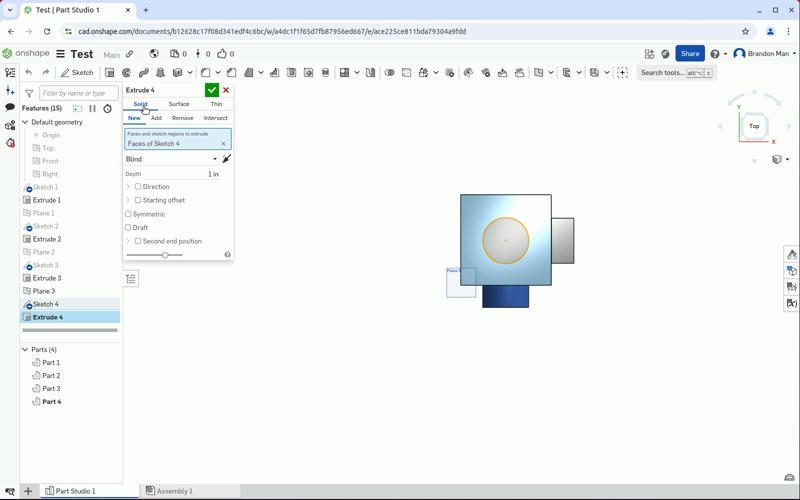
click(143, 106)
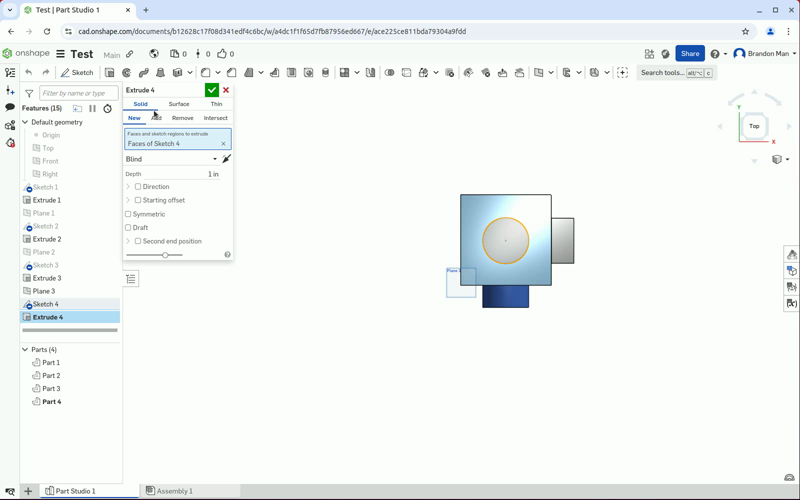
mouse_move(186, 120)
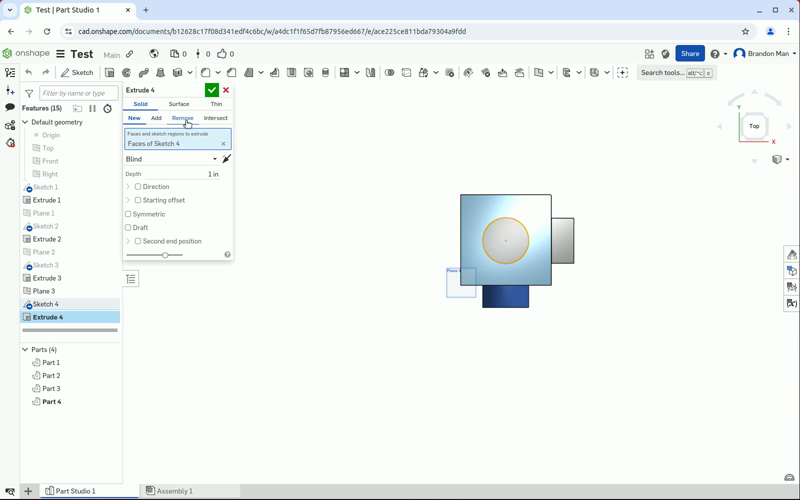
click(186, 120)
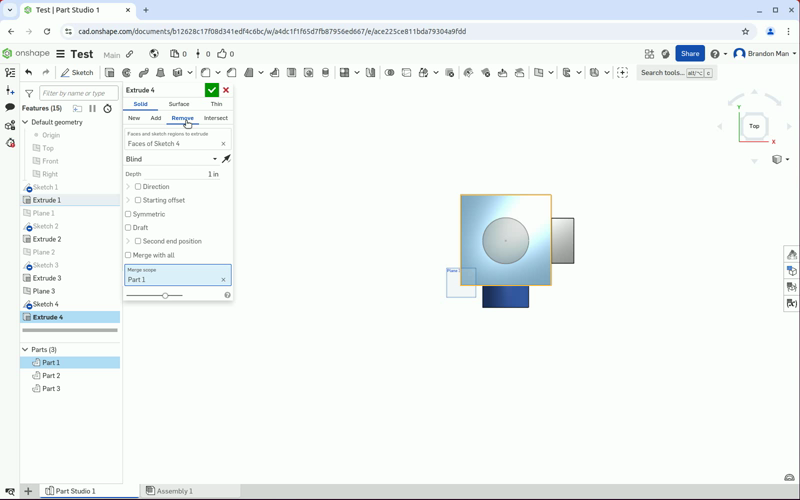
key(tab, 4)
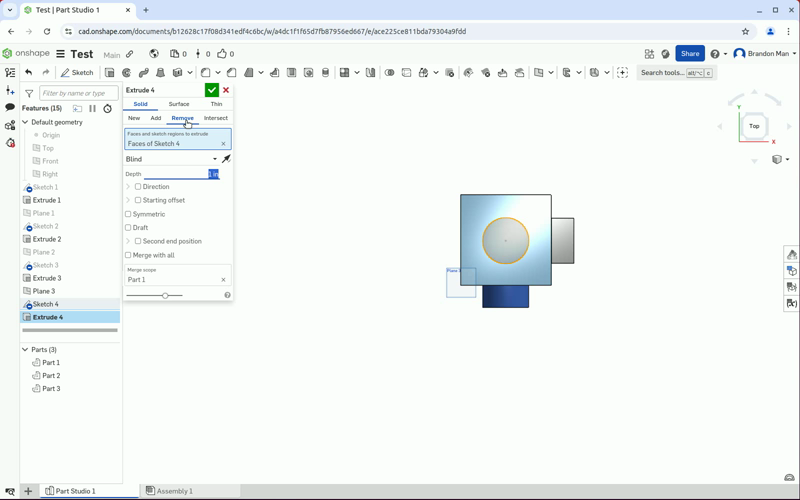
text(18.535)
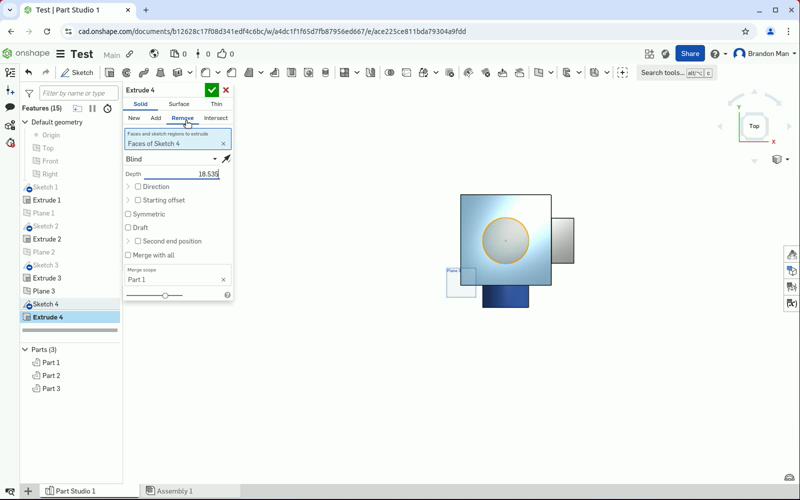
key(tab, 6)
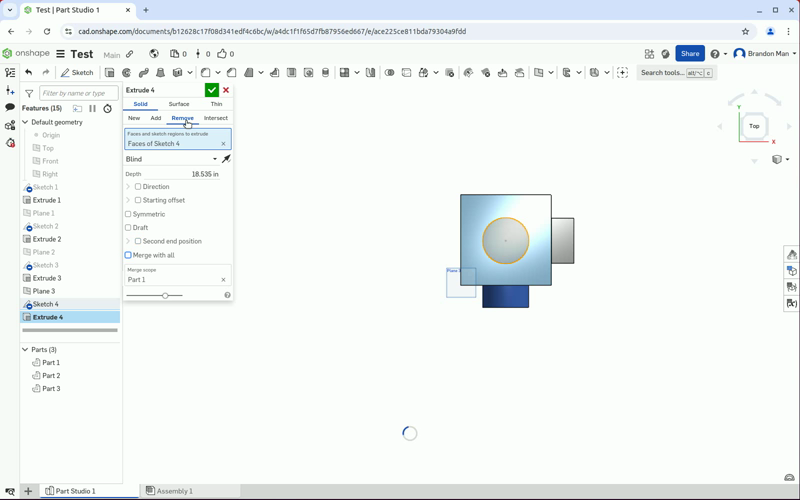
key(space)
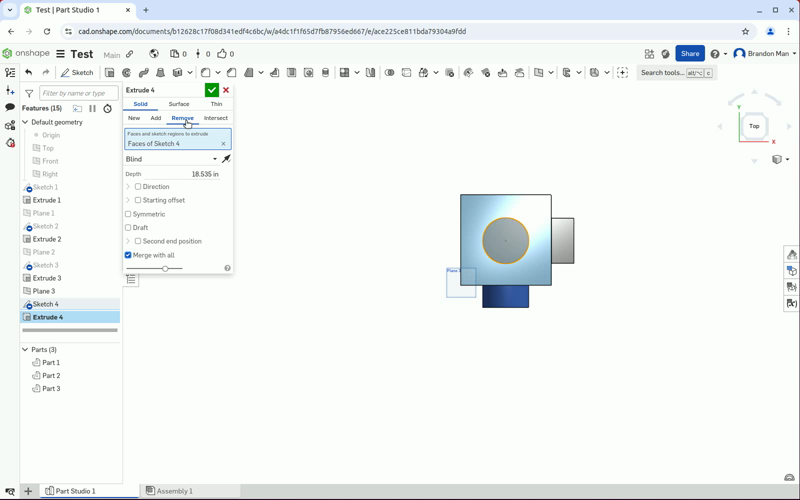
key(enter)
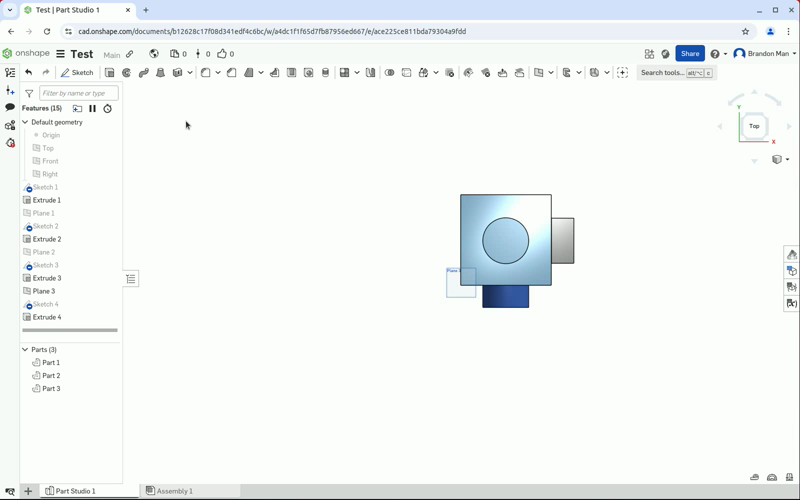
key(shift+h)
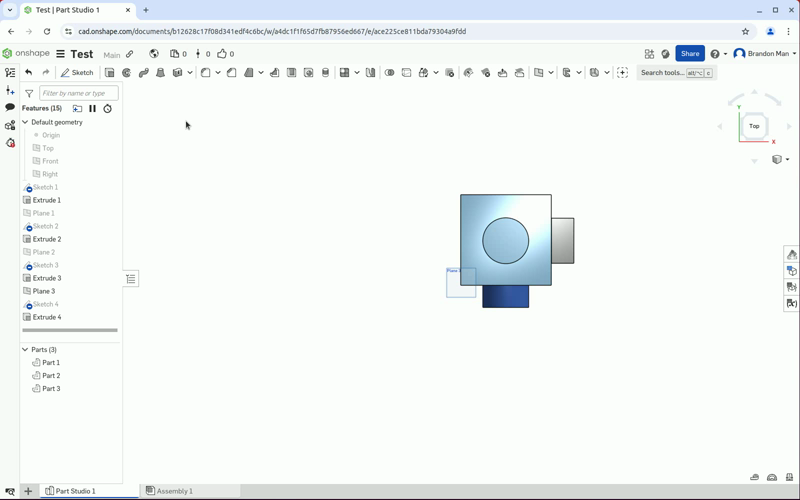
key(shift+h)
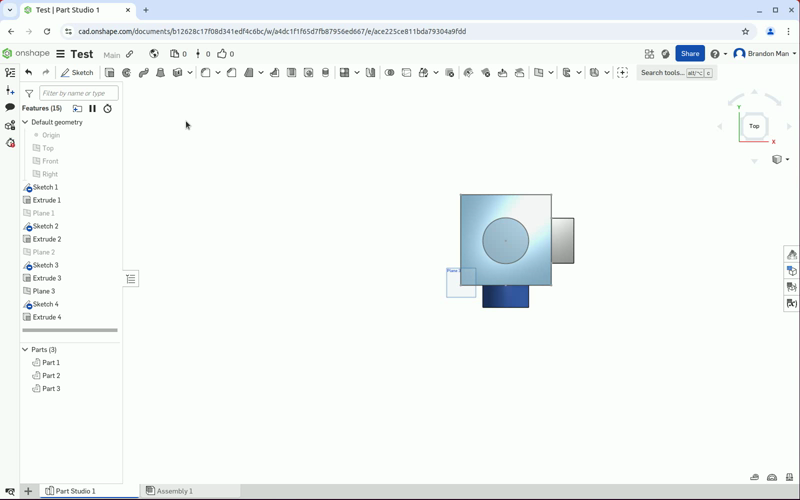
key(shift+7)
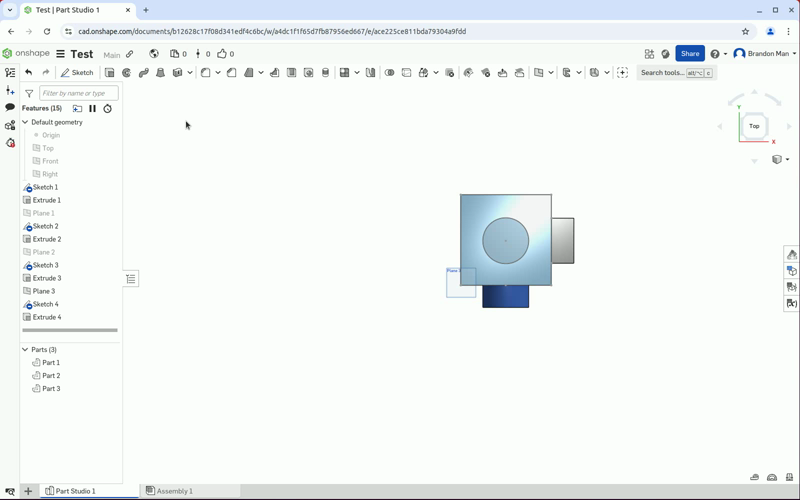
key(up, 3)
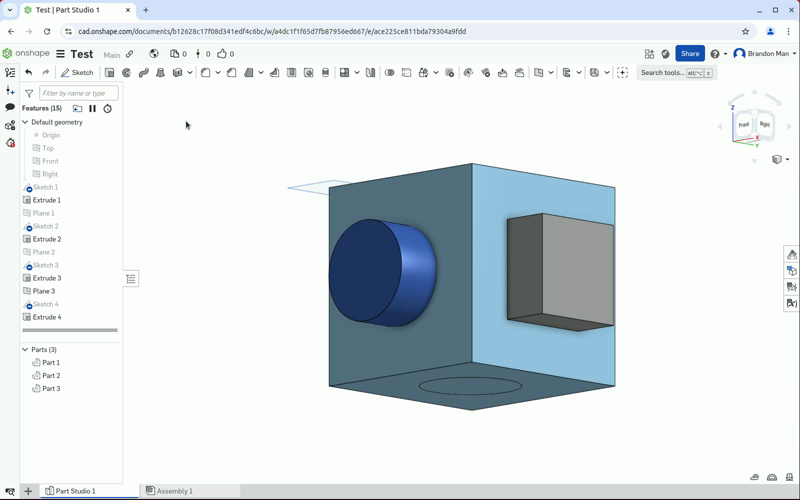
key(left, 3)
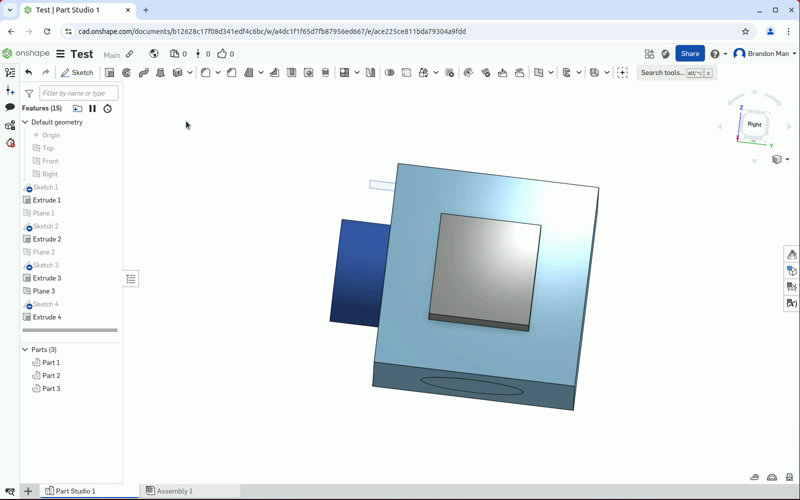
key(right, 3)
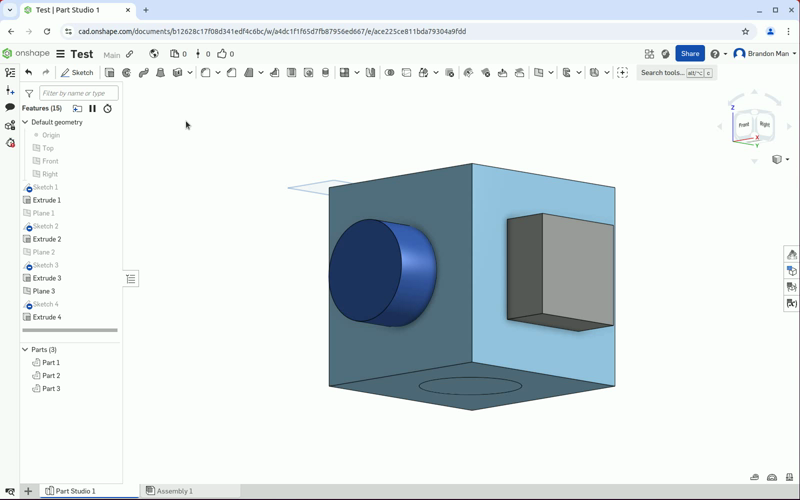
key(down, 3)
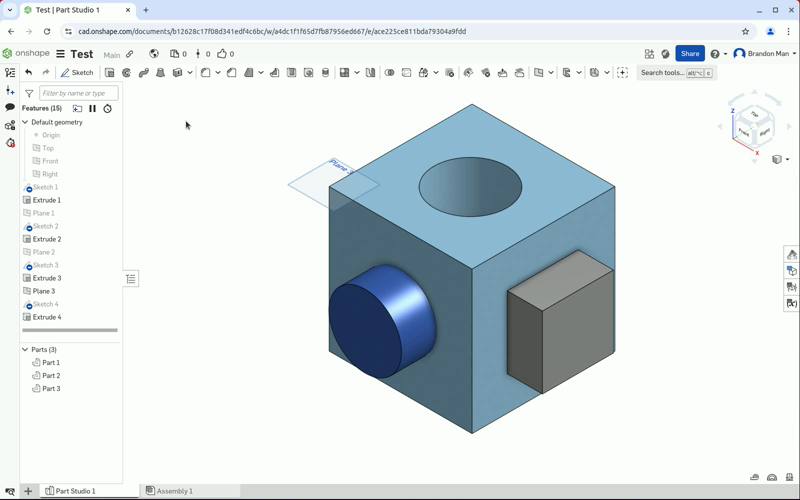
mouse_move(73, 189)
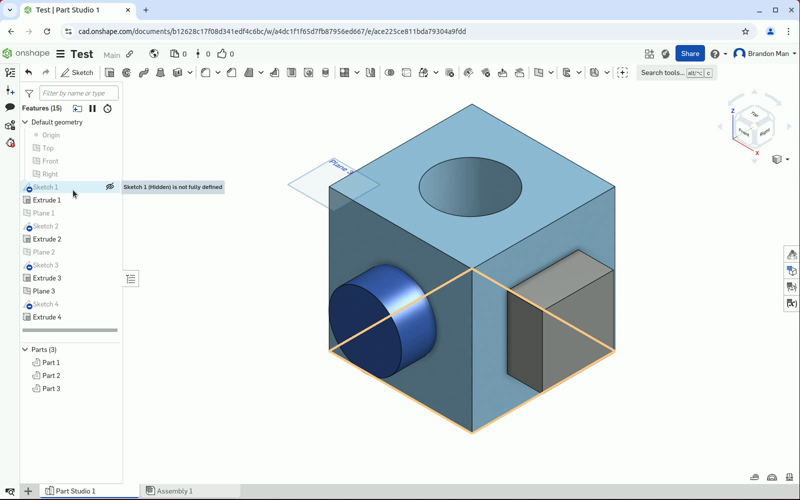
click(73, 189)